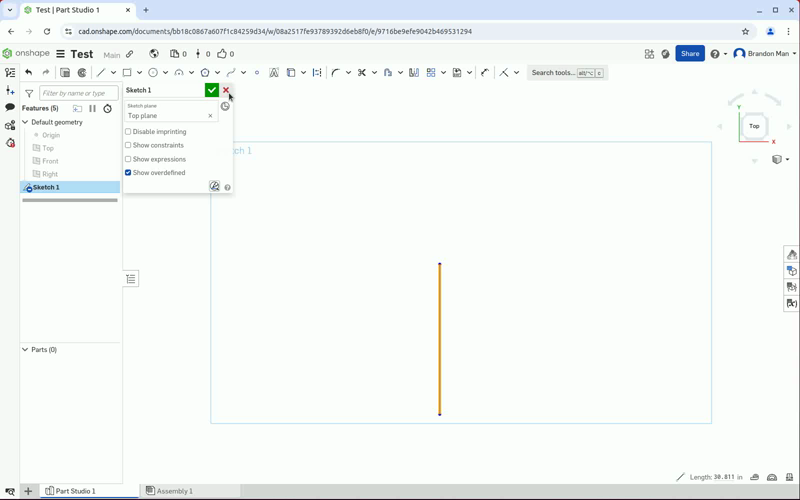
key(shift+h)
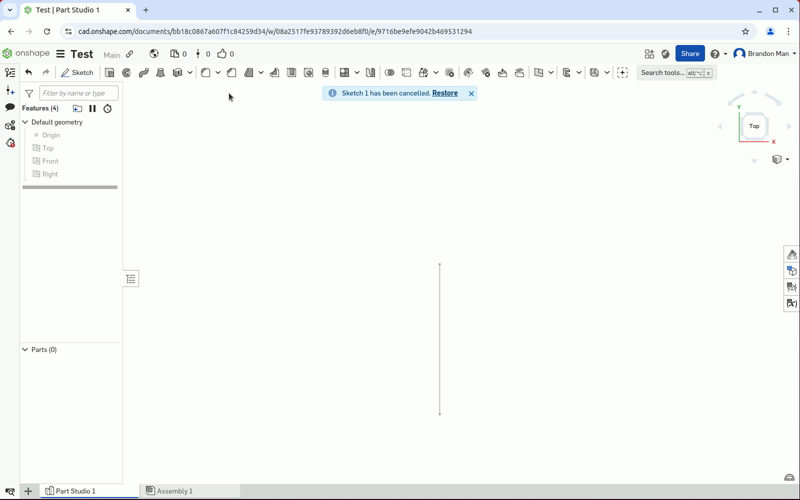
mouse_move(73, 352)
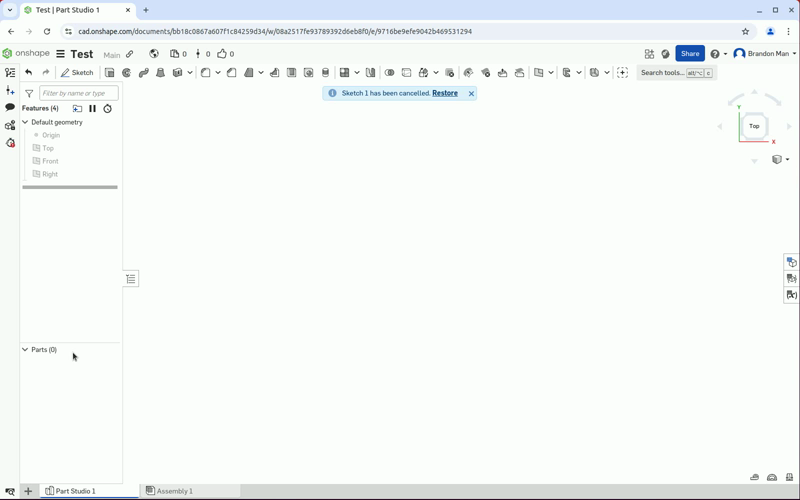
key(y)
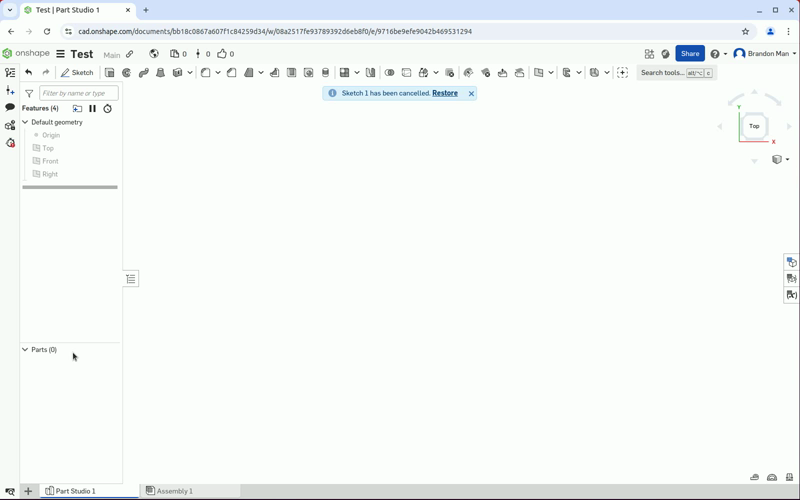
key(shift+p)
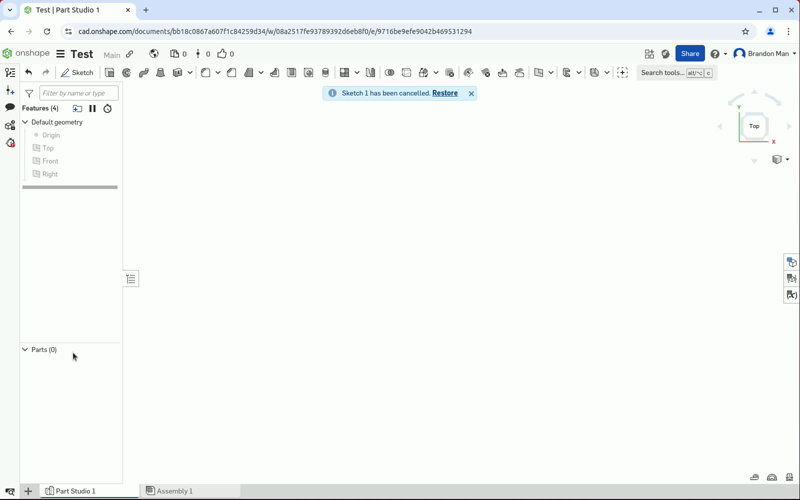
key(space)
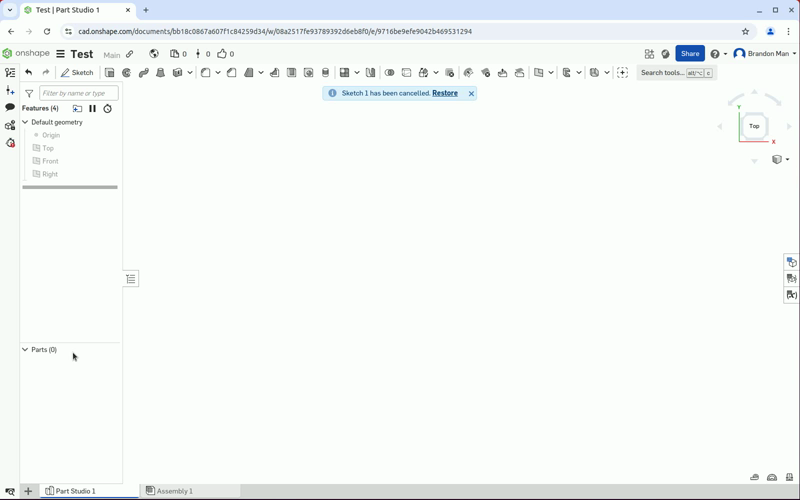
key_down(shift)
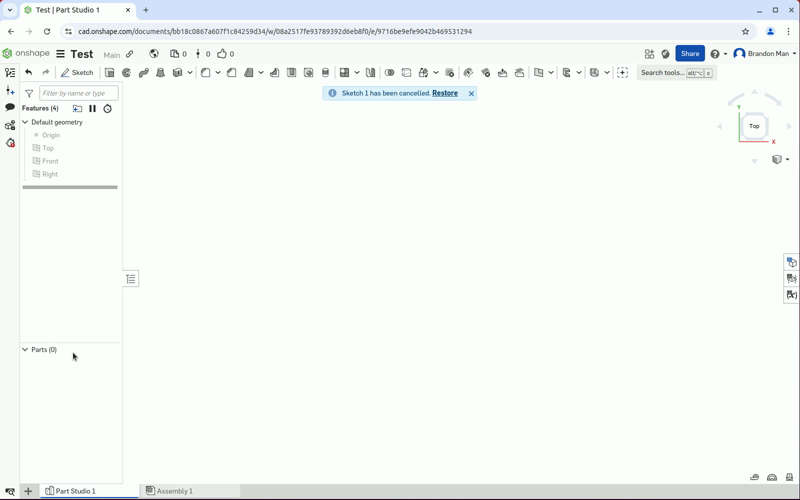
key(up)
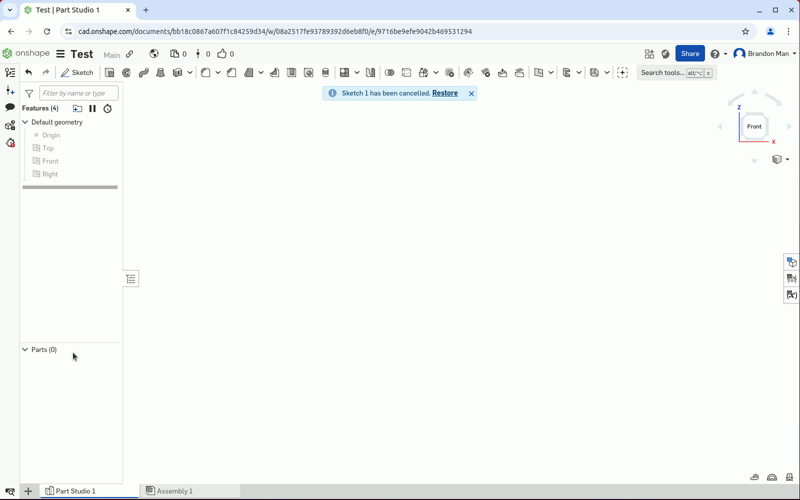
key_up(shift)
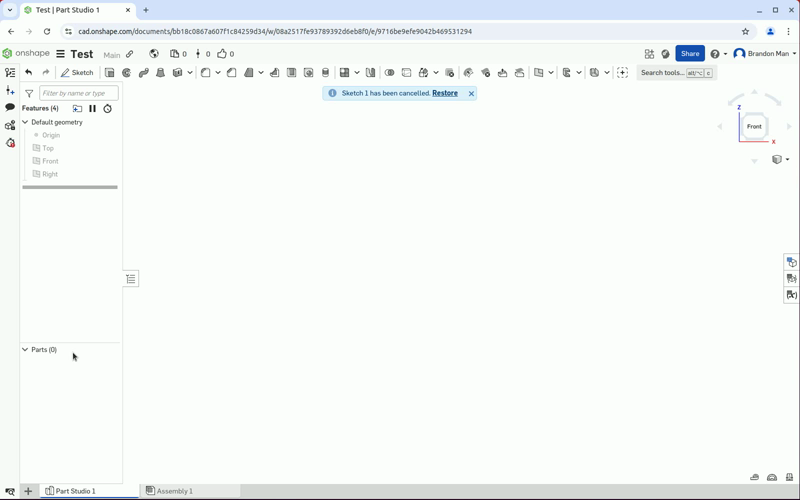
mouse_move(73, 352)
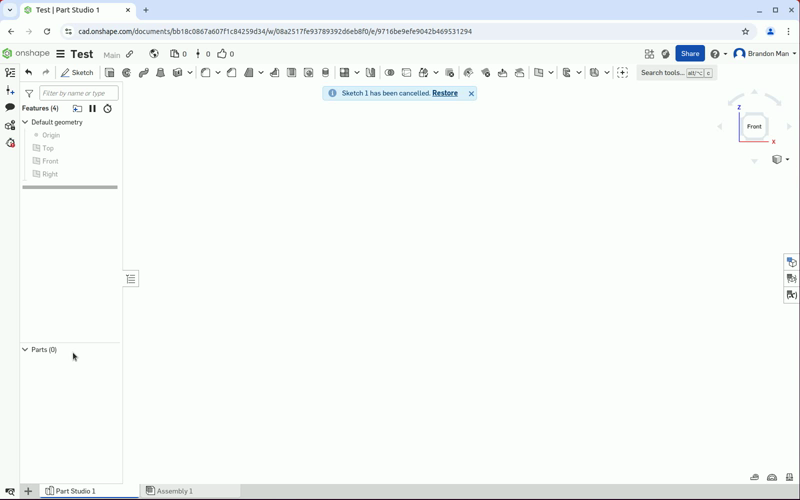
key(shift+y)
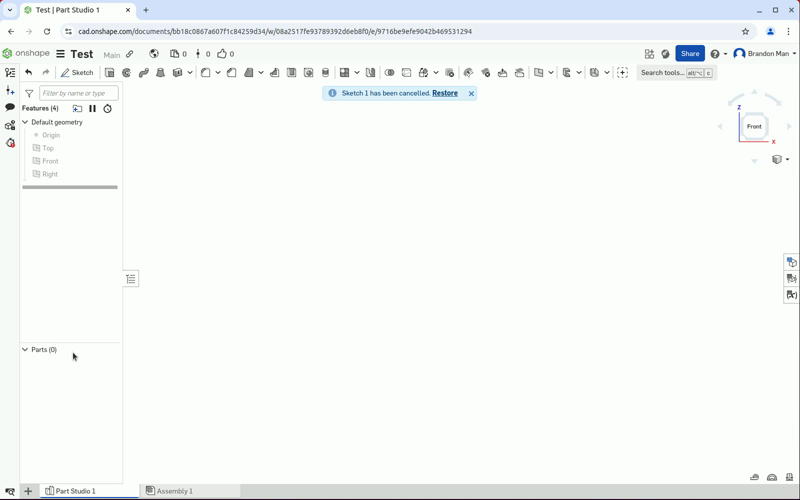
key(shift+s)
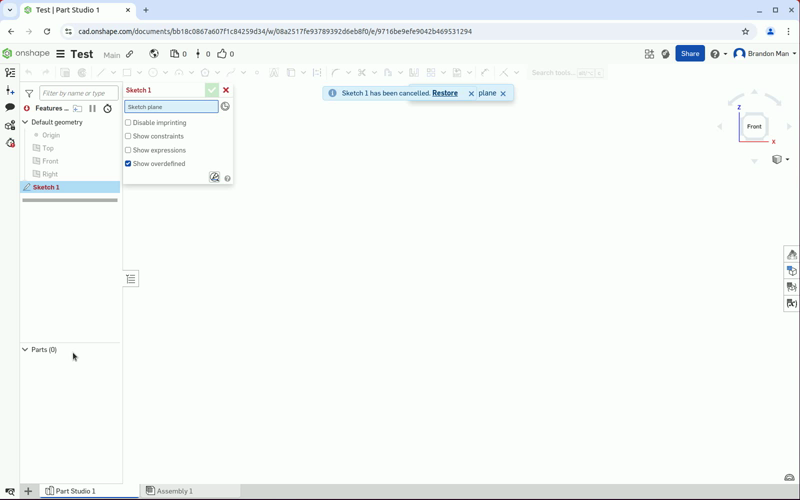
mouse_move(73, 163)
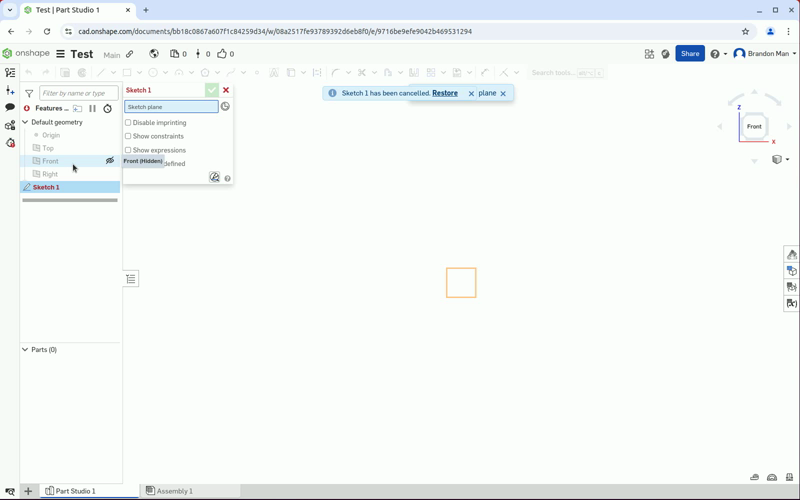
click(73, 163)
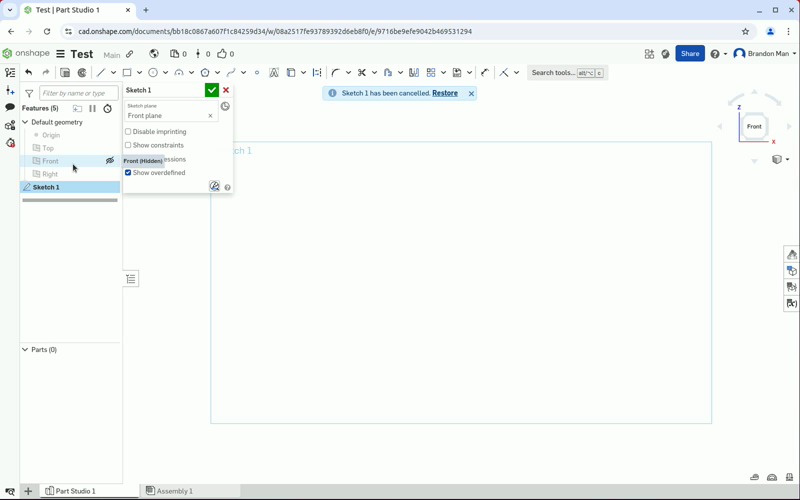
mouse_move(73, 352)
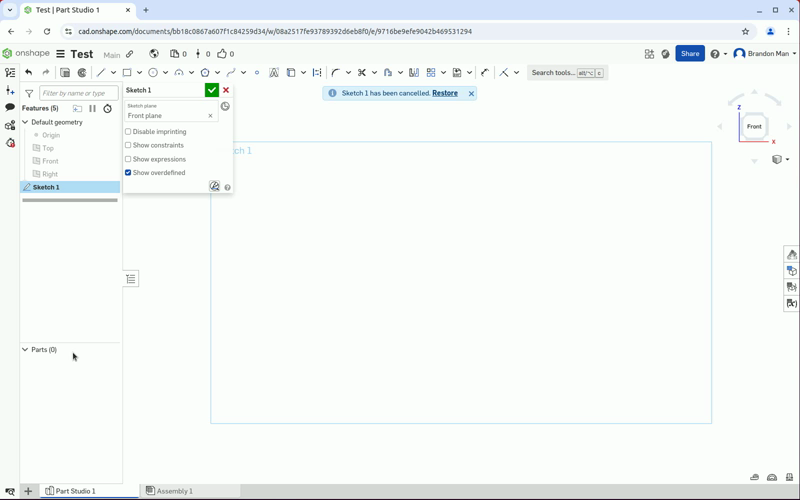
key(y)
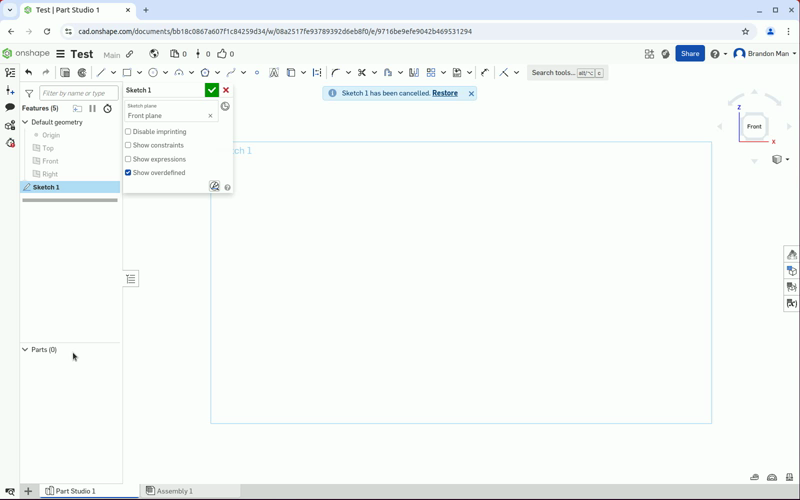
key(c)
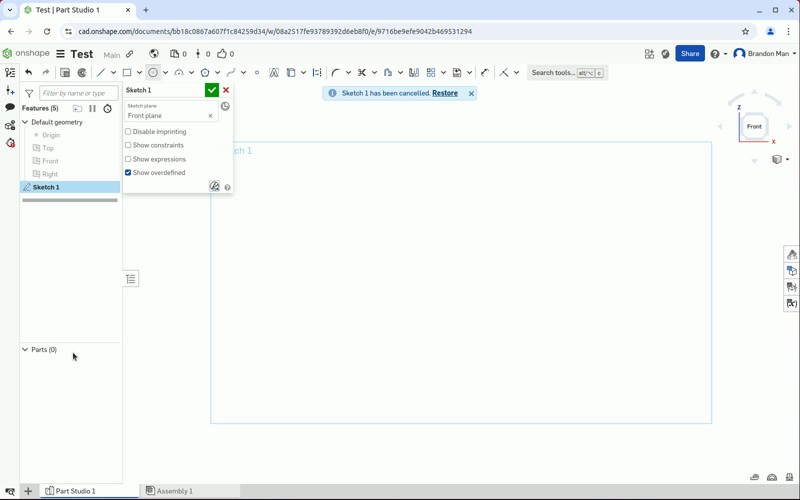
key_down(shift)
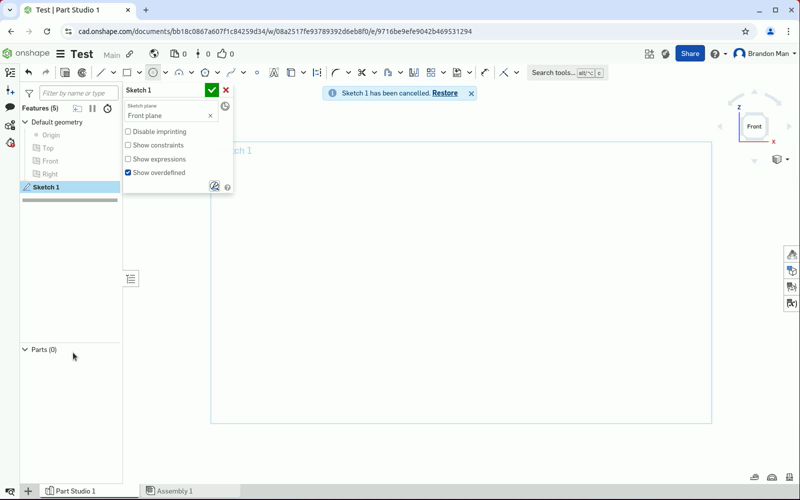
mouse_move(461, 282)
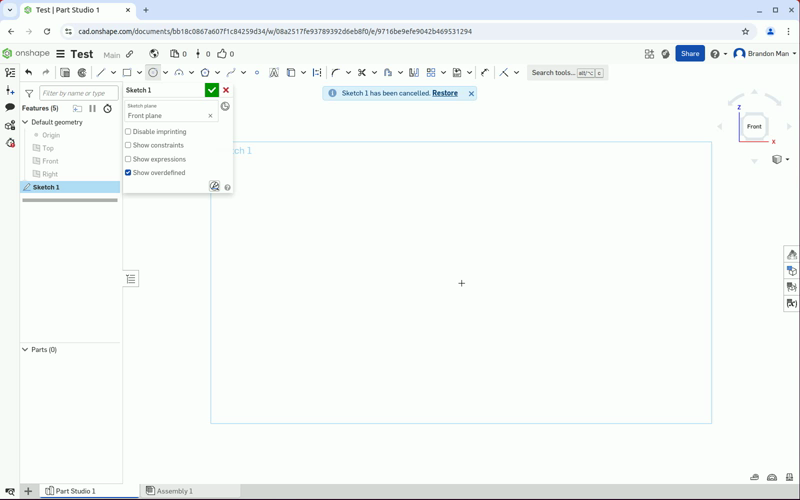
click(461, 282)
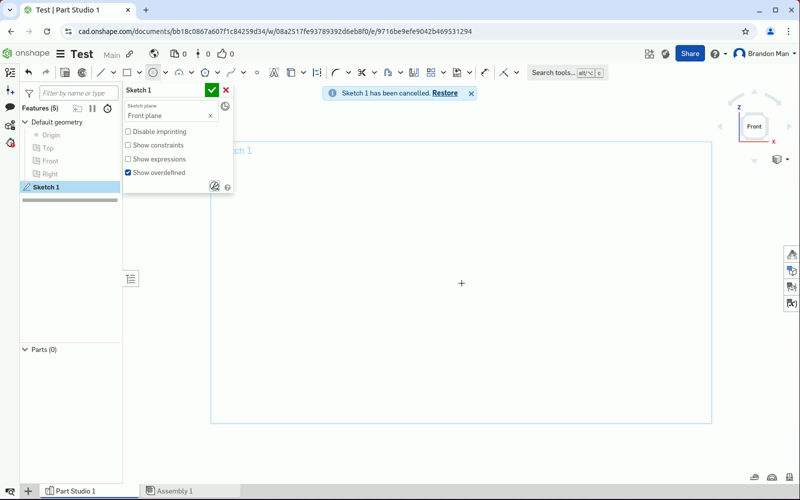
key_up(shift)
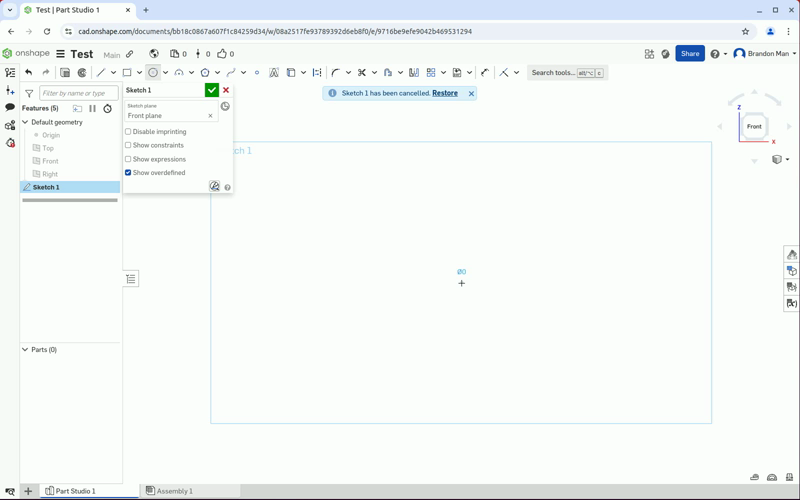
mouse_move(464, 282)
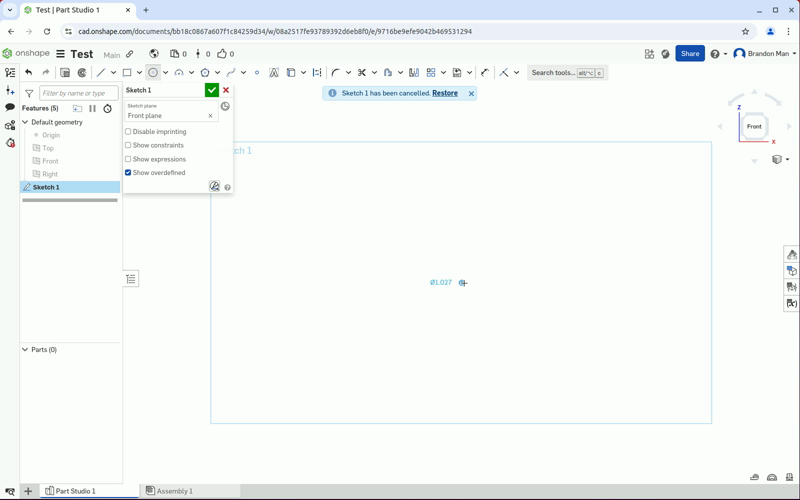
scroll(6)
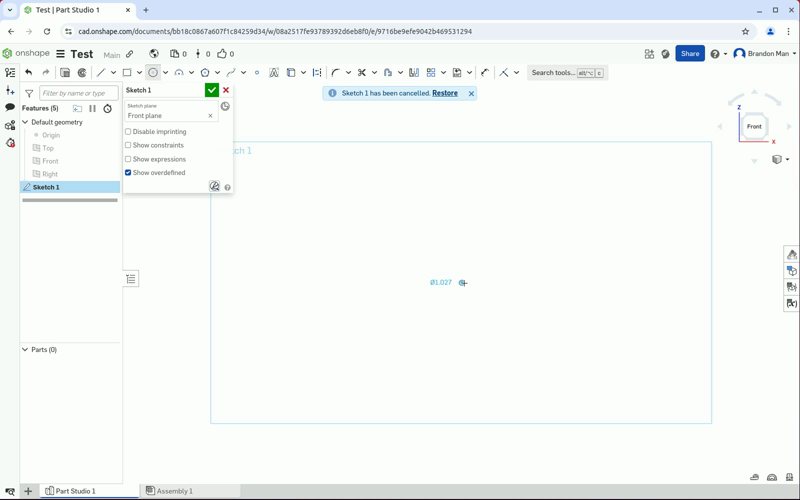
scroll(6)
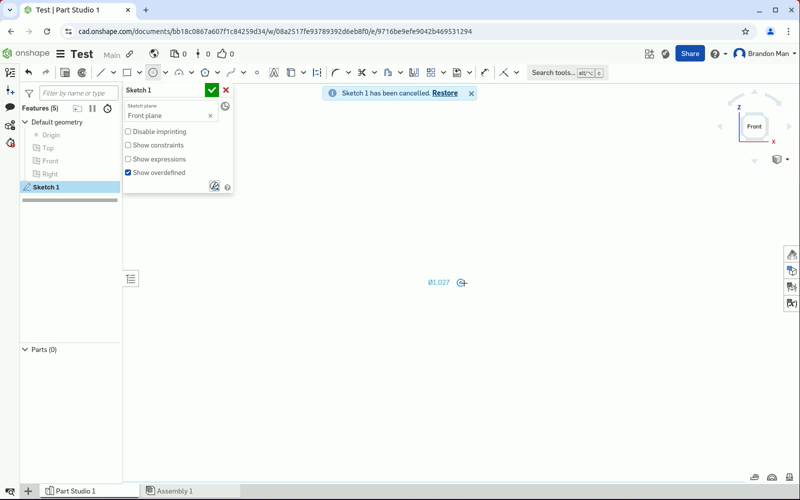
scroll(6)
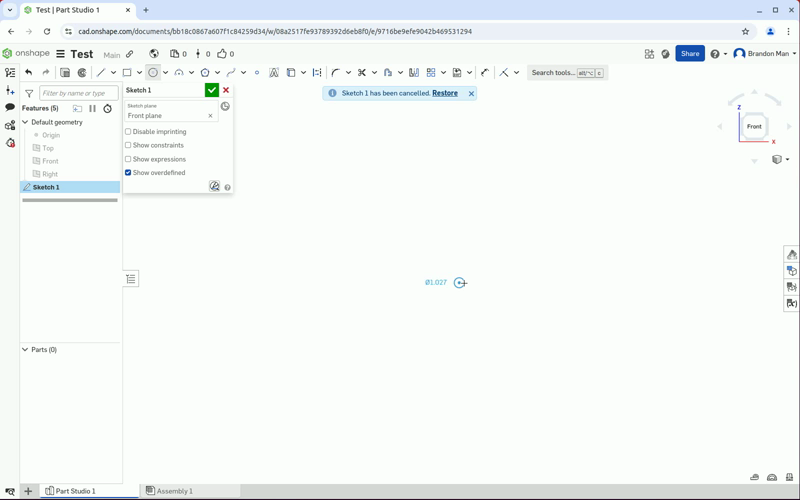
scroll(6)
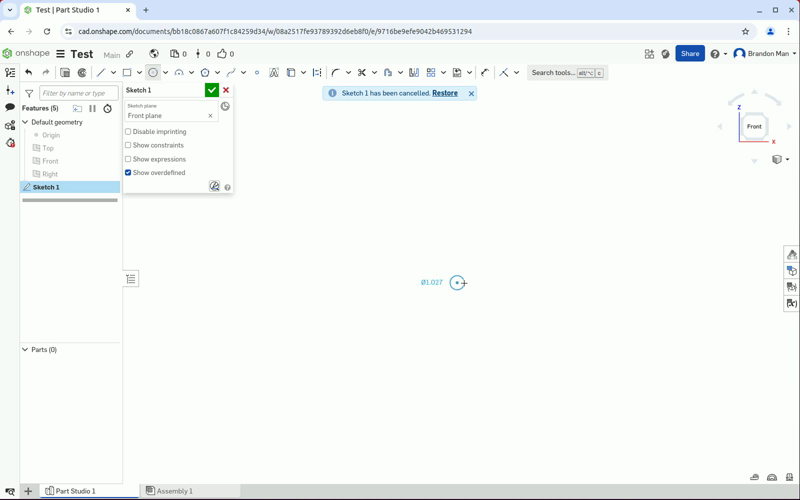
scroll(6)
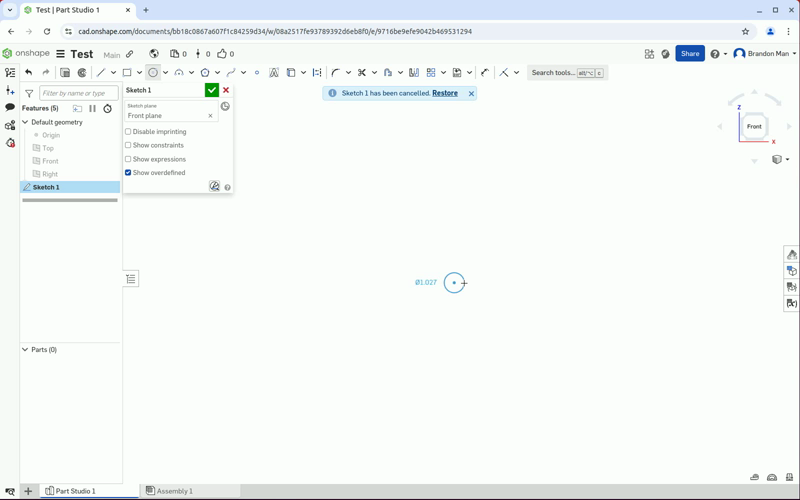
scroll(6)
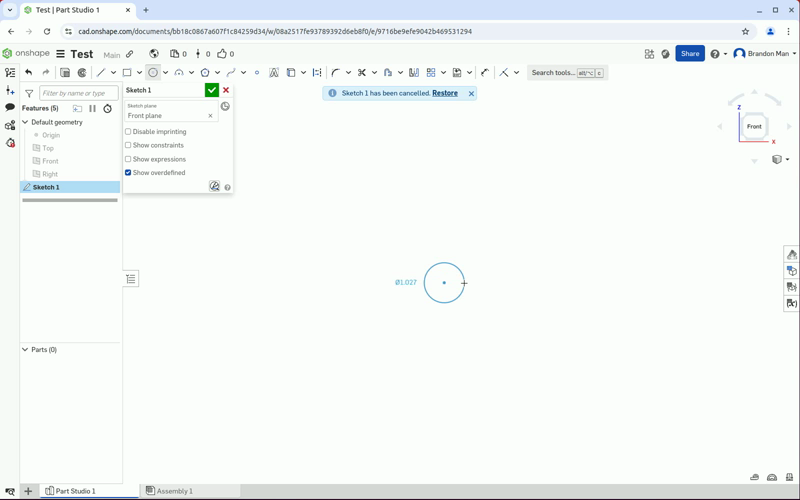
scroll(6)
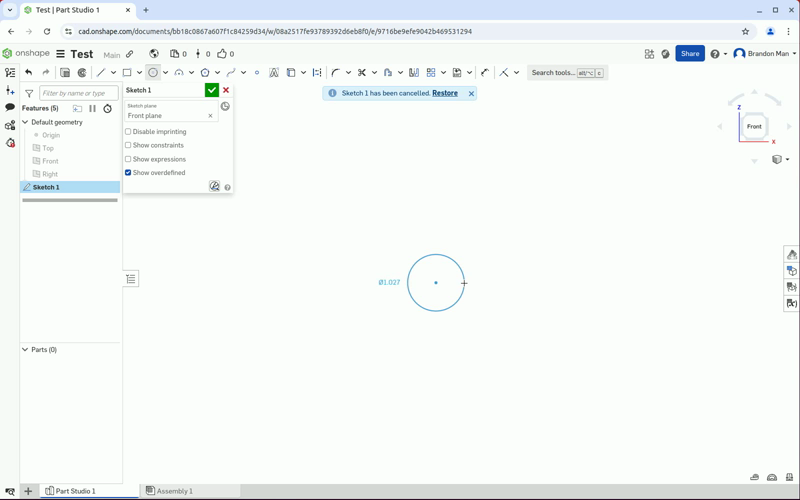
click(464, 282)
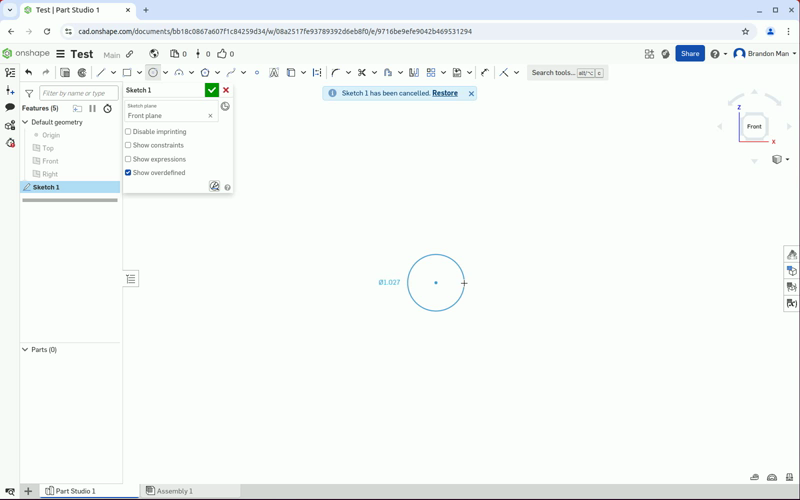
scroll(-6)
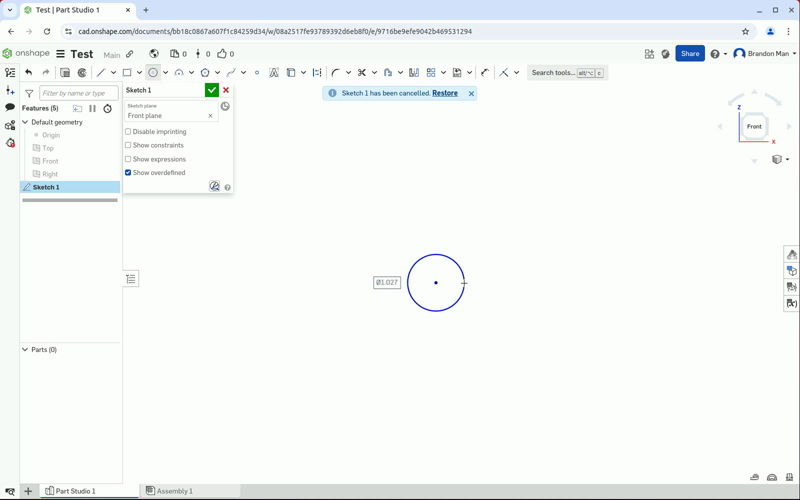
scroll(-6)
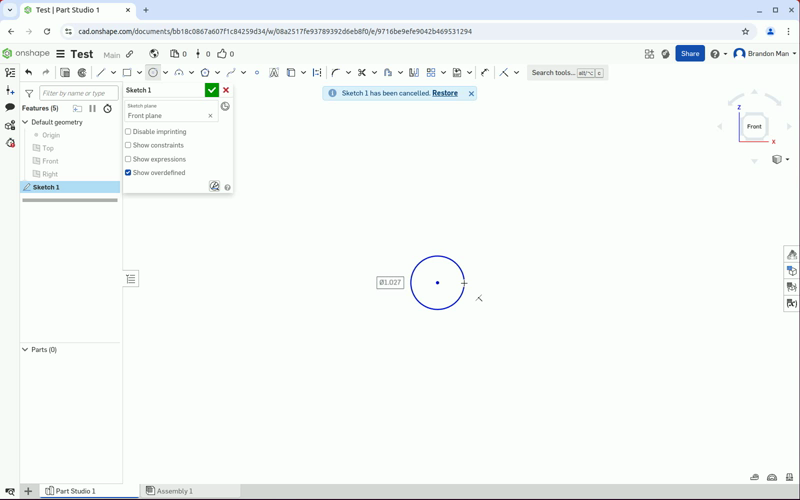
scroll(-6)
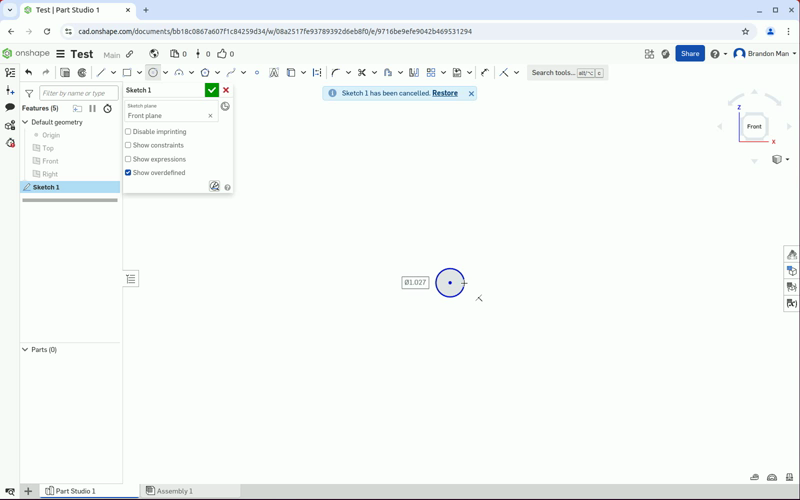
scroll(-6)
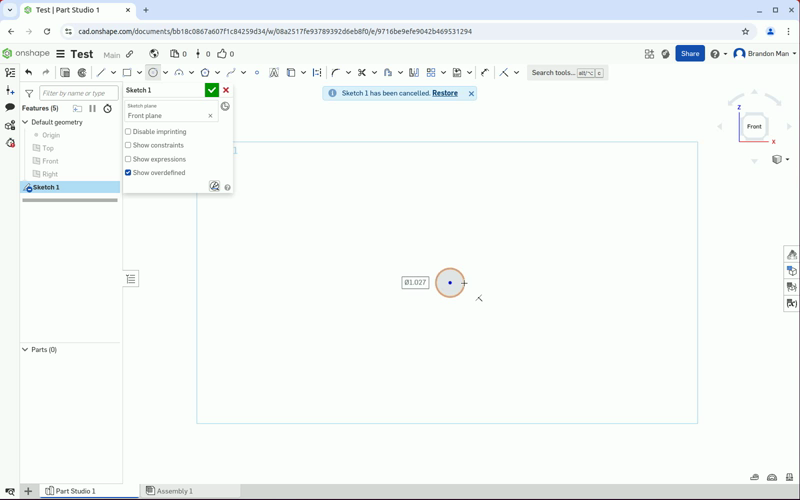
scroll(-6)
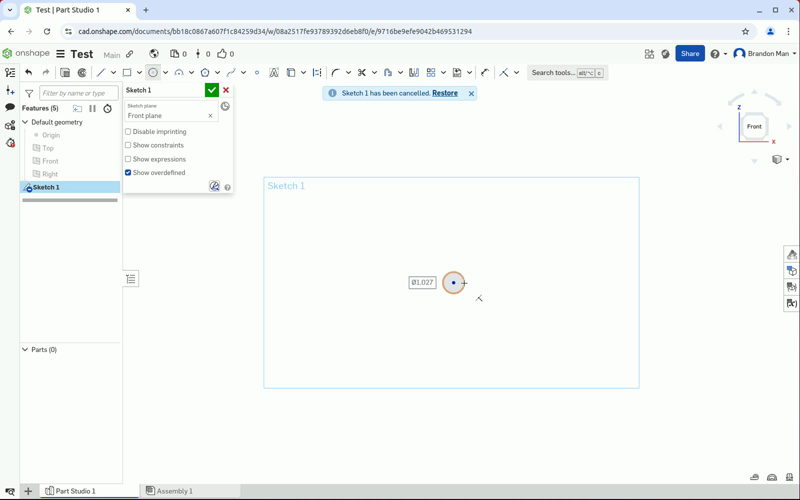
scroll(-6)
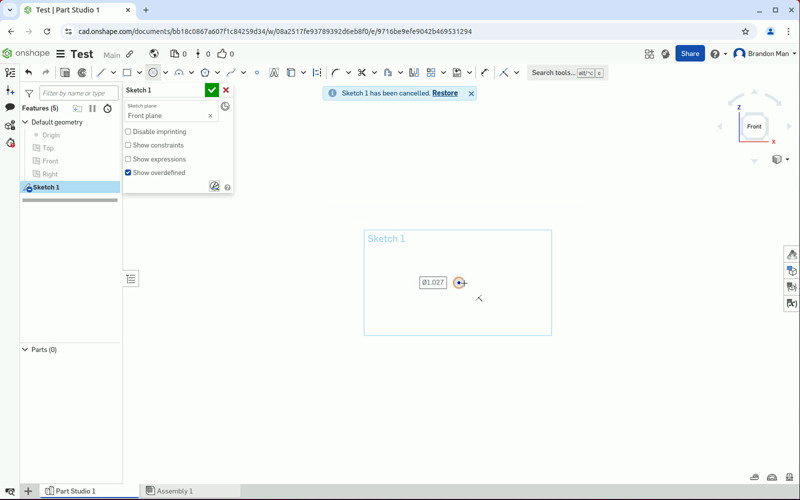
scroll(-6)
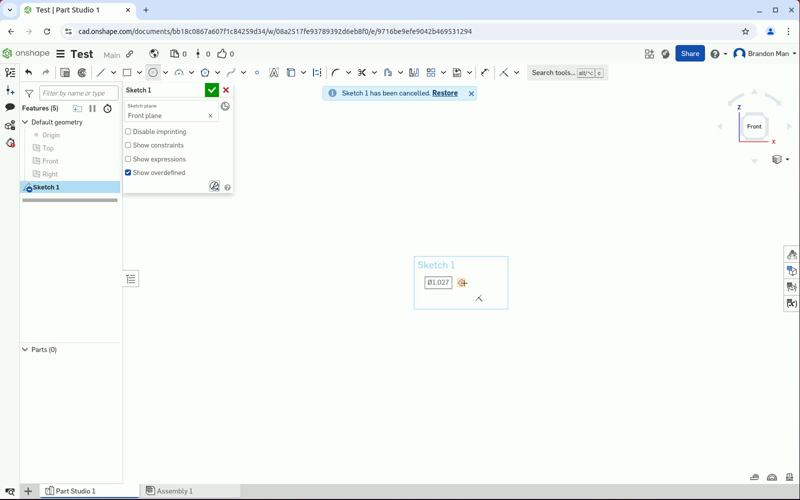
key(esc)
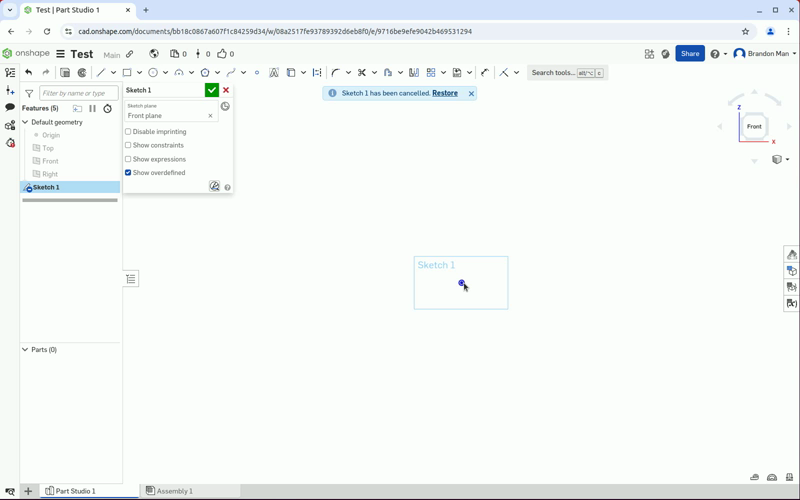
mouse_move(462, 282)
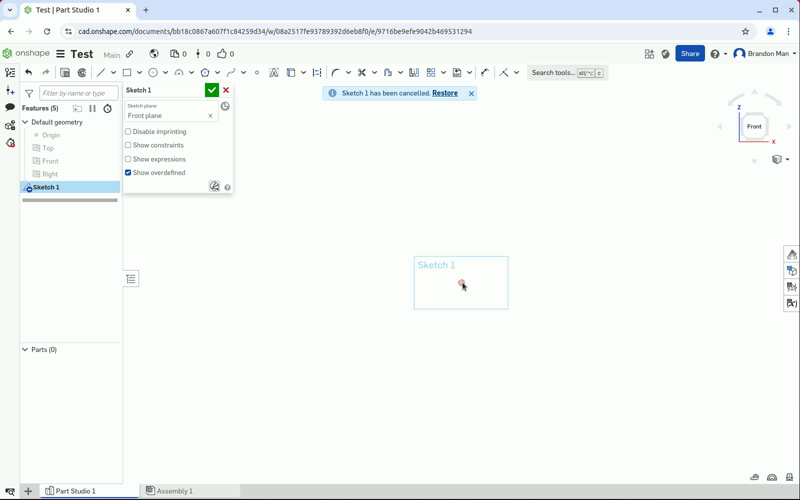
scroll(6)
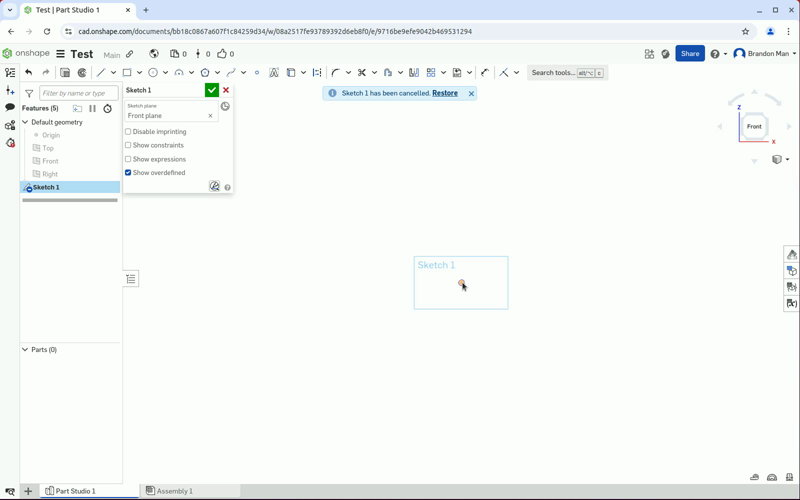
scroll(6)
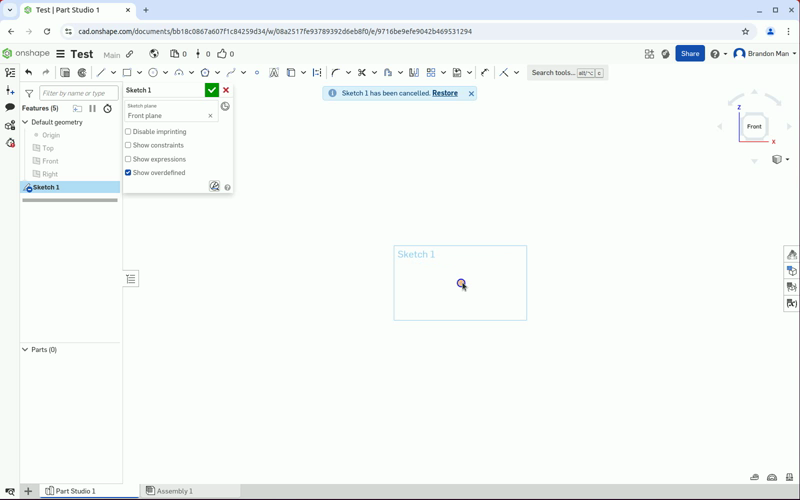
scroll(6)
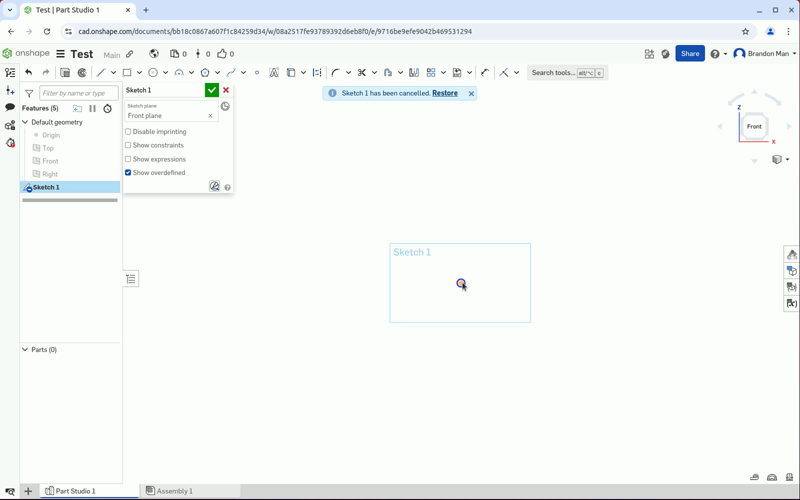
scroll(6)
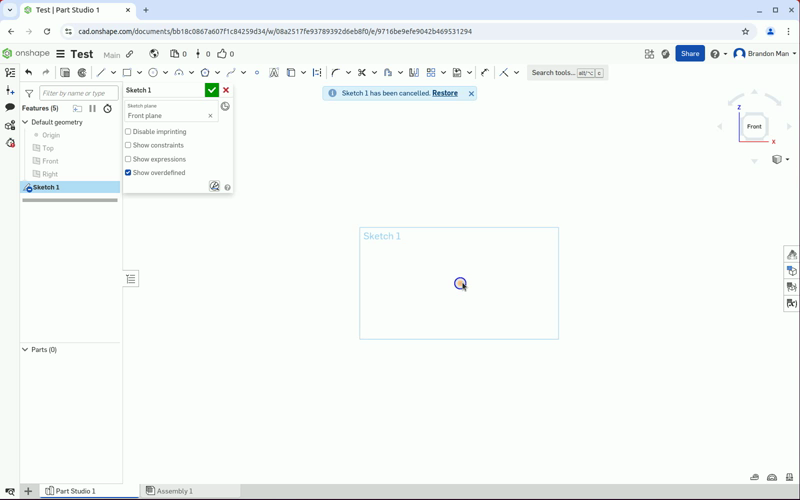
scroll(6)
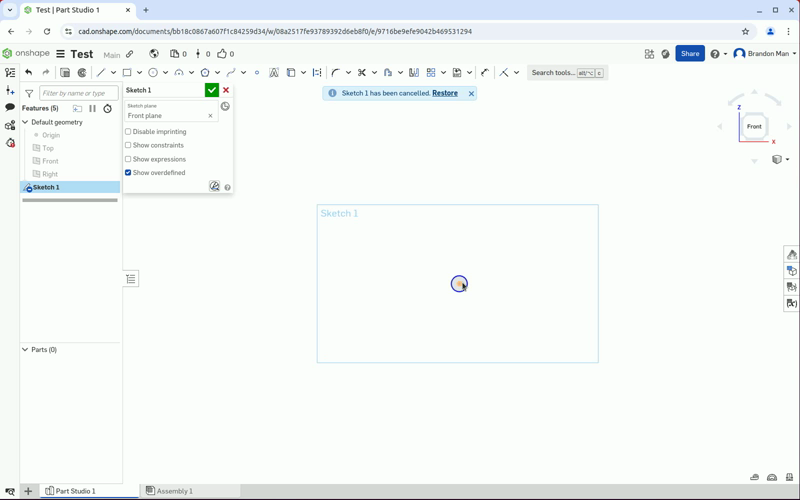
scroll(6)
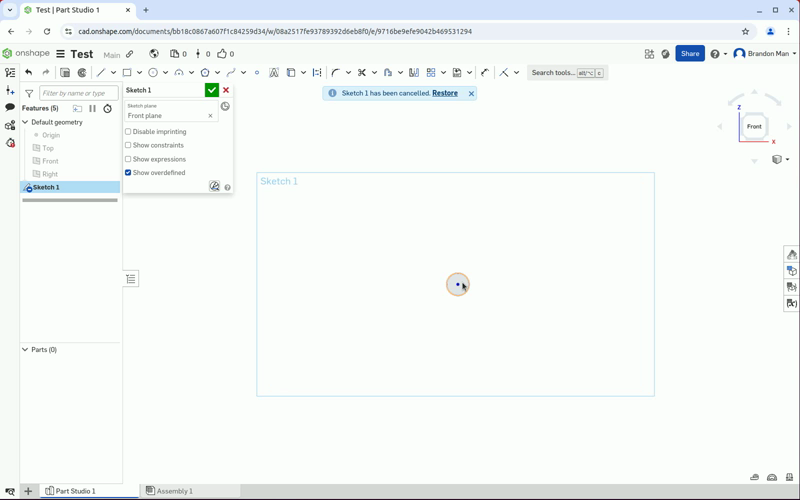
scroll(6)
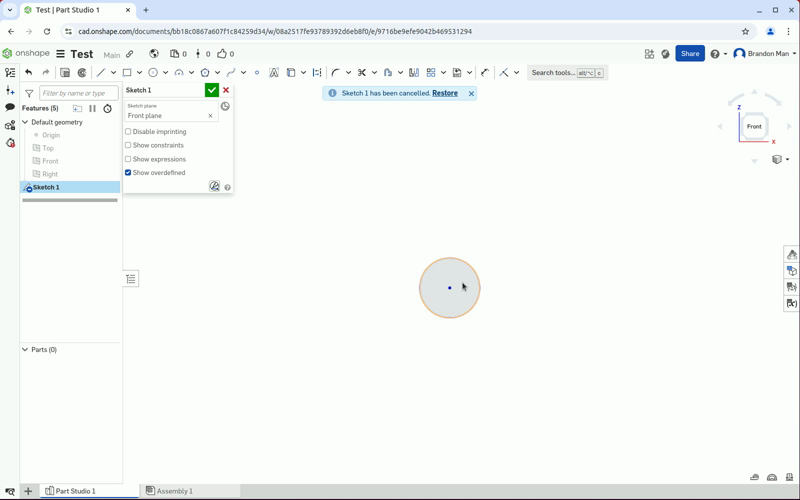
click(462, 282)
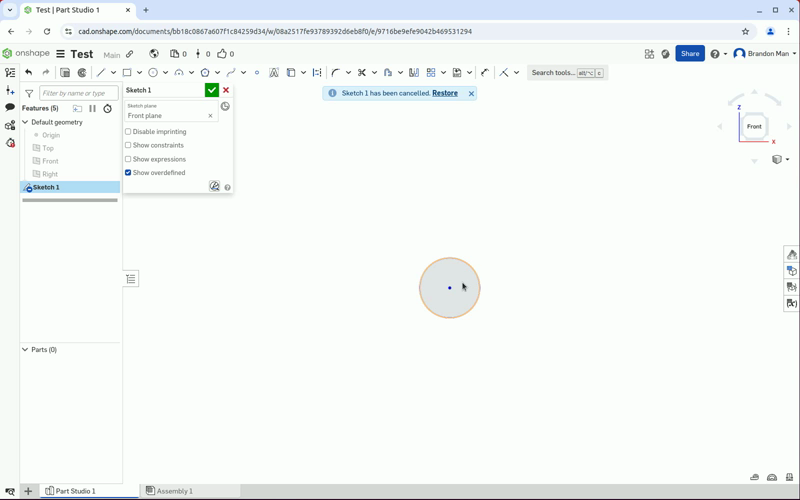
scroll(-6)
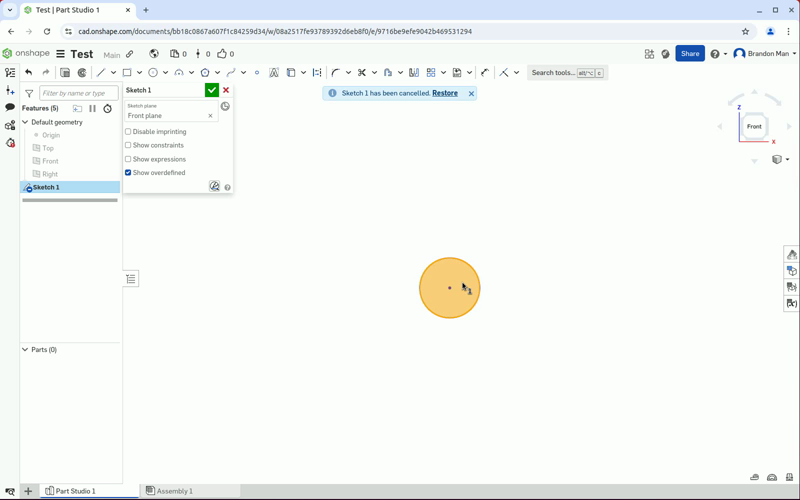
scroll(-6)
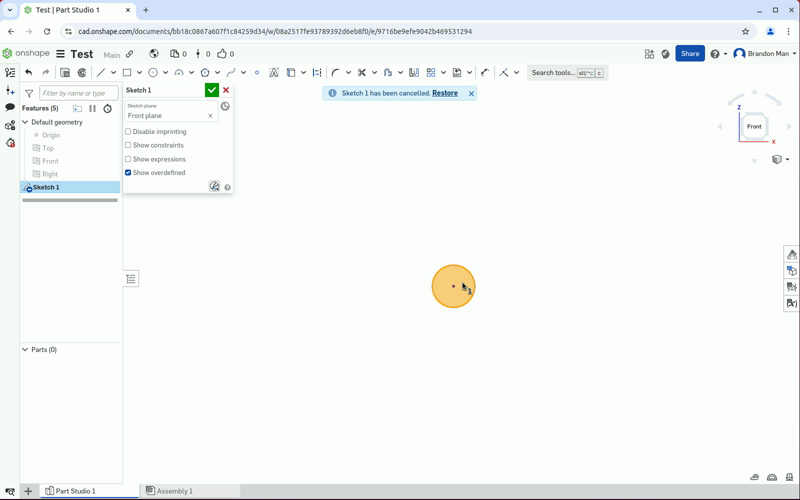
scroll(-6)
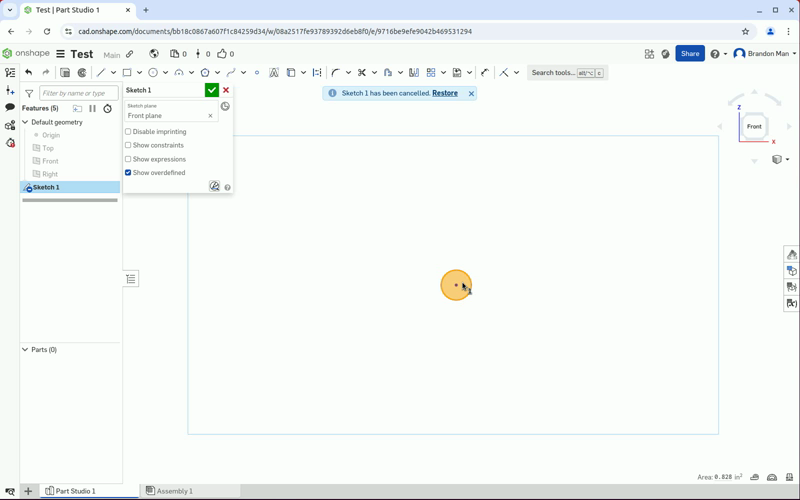
scroll(-6)
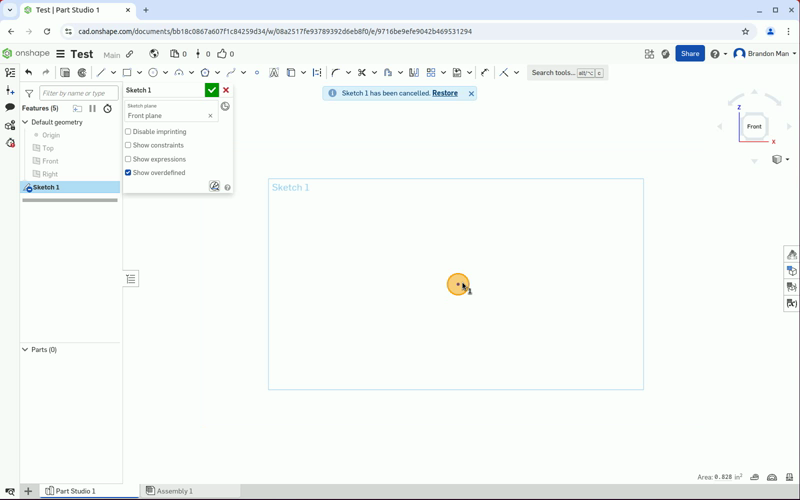
scroll(-6)
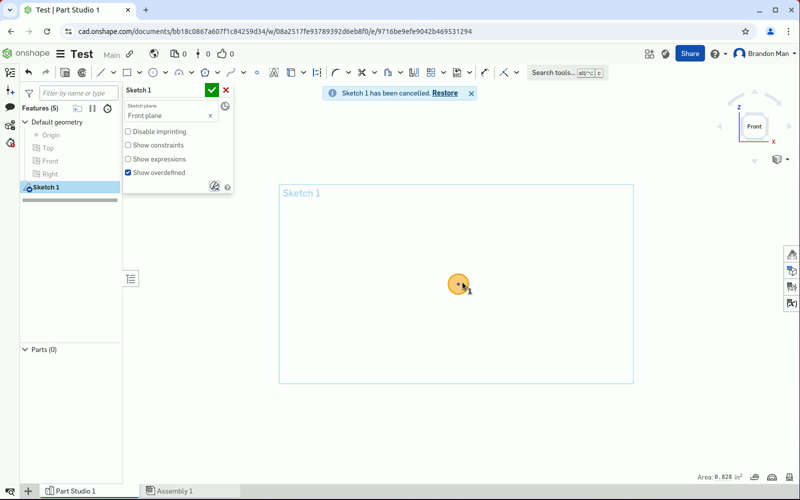
scroll(-6)
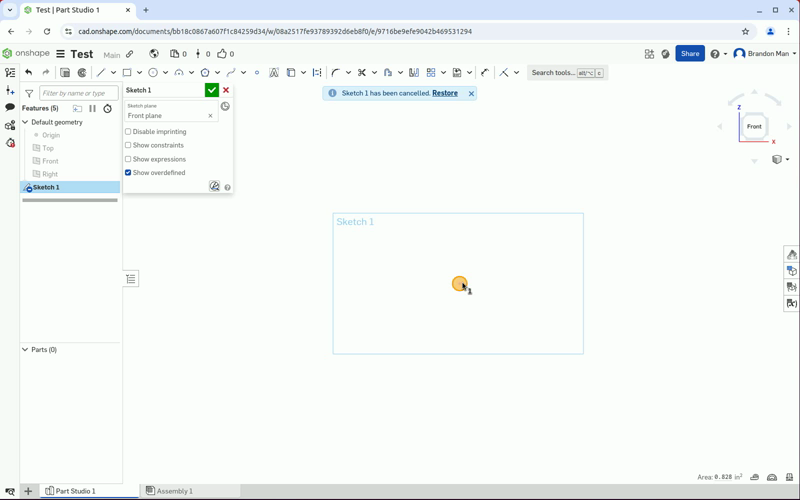
scroll(-6)
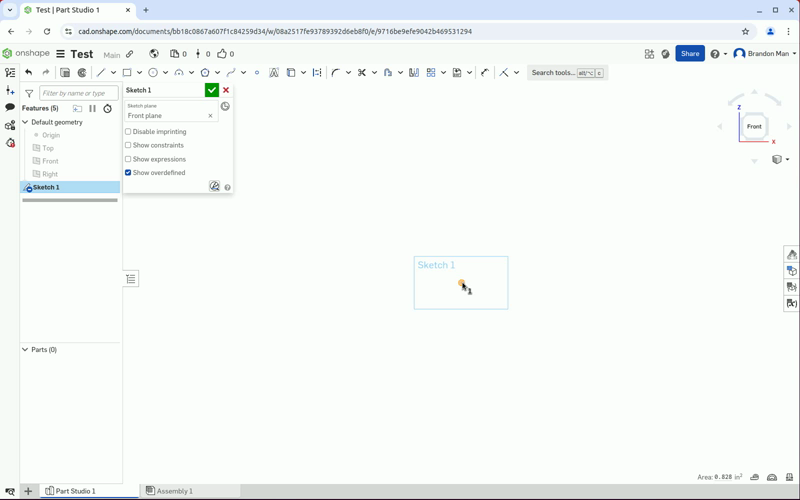
mouse_move(73, 352)
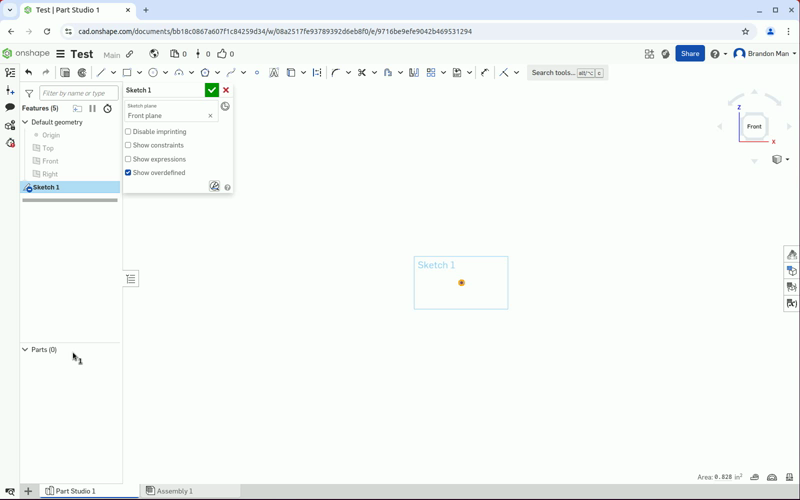
key(shift+y)
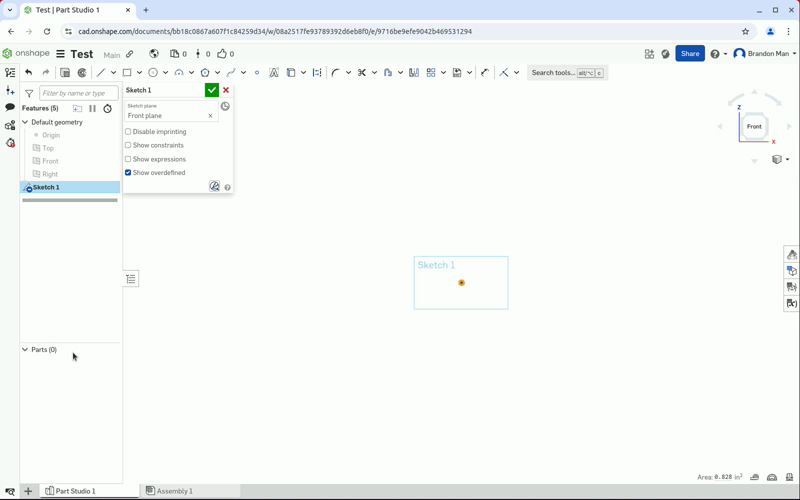
key(shift+e)
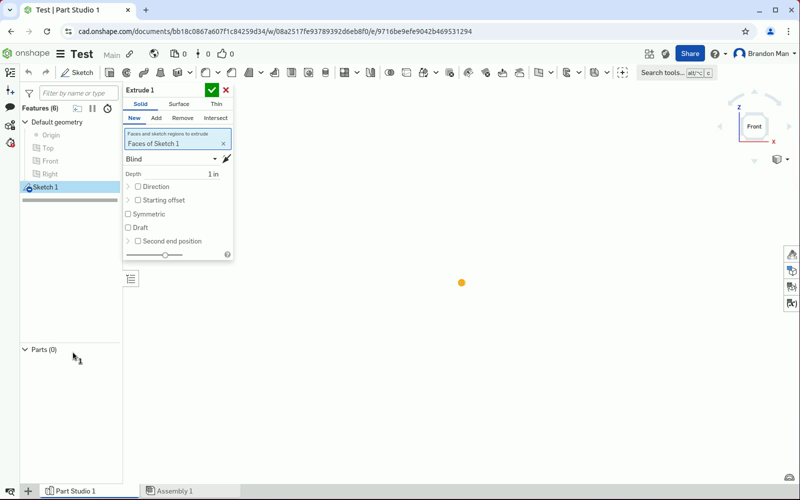
mouse_move(143, 106)
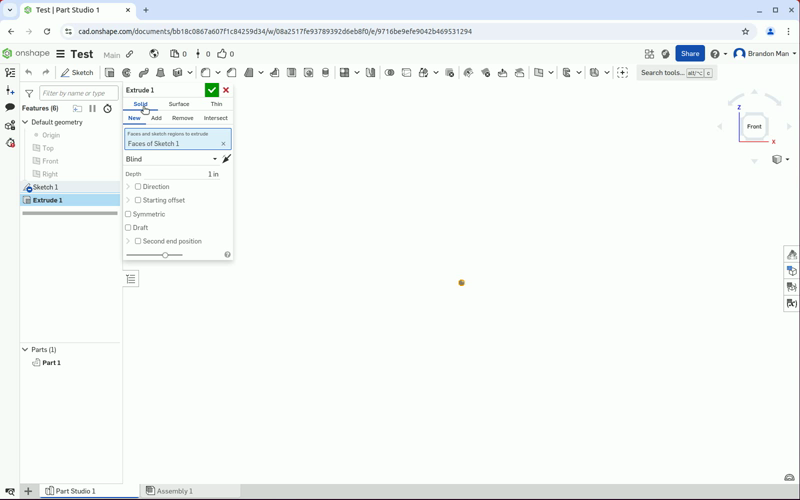
click(143, 106)
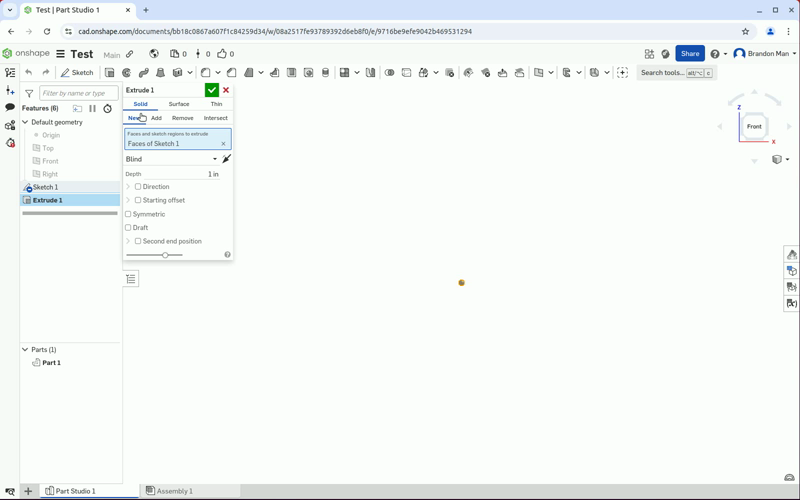
mouse_move(137, 120)
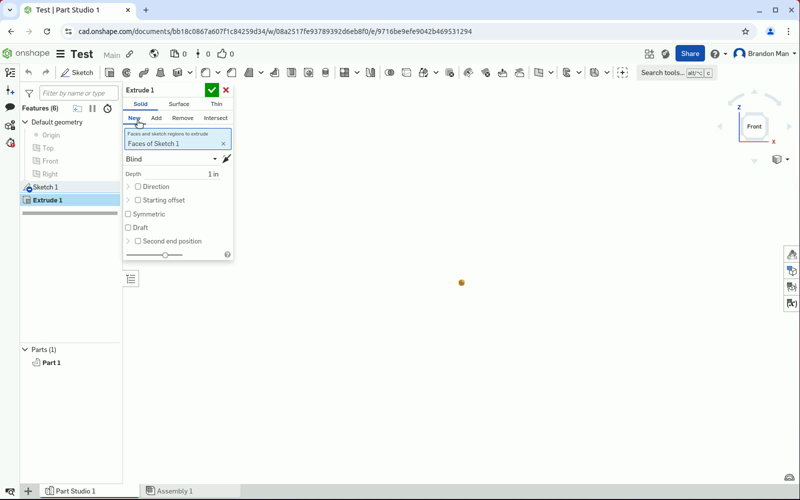
click(137, 120)
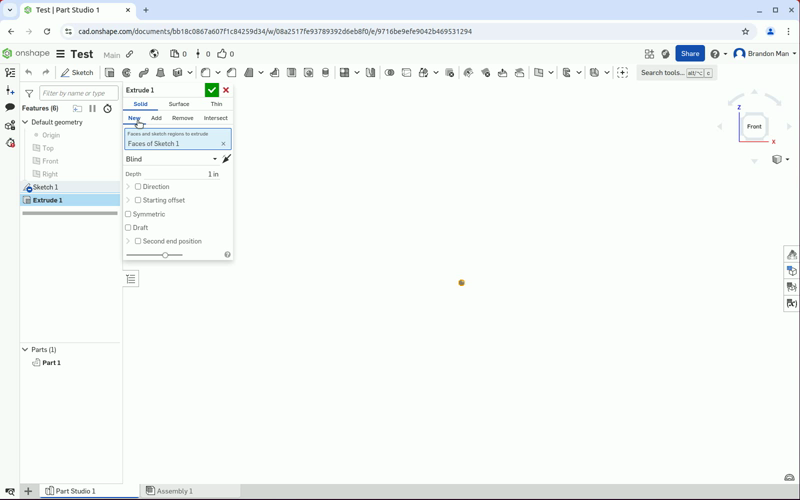
key(tab, 4)
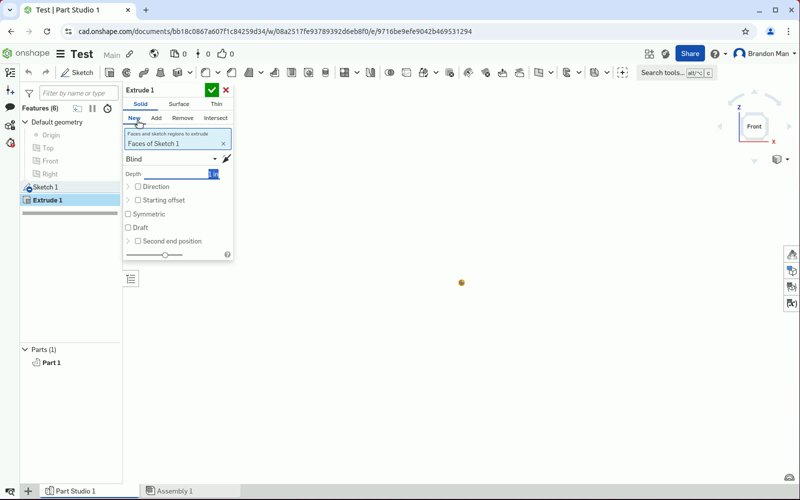
text(46.216)
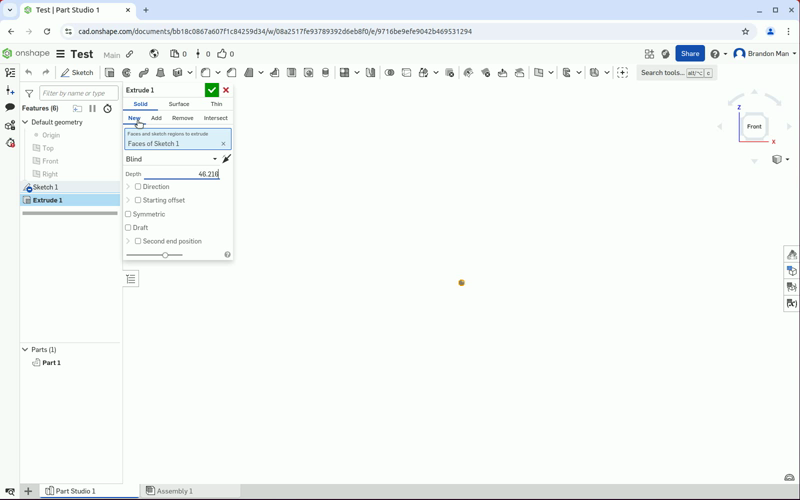
key(tab, 3)
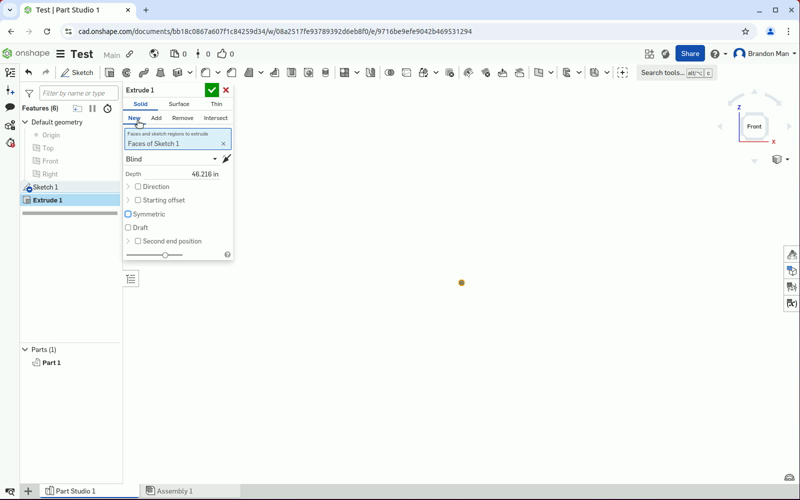
key(space)
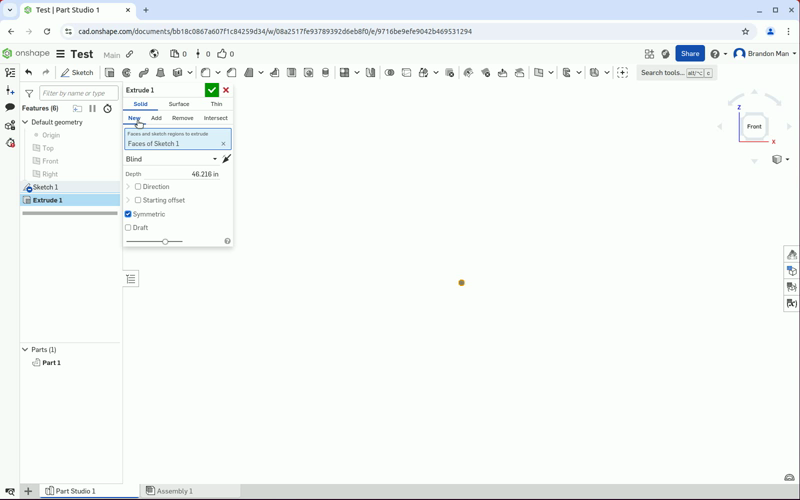
key(enter)
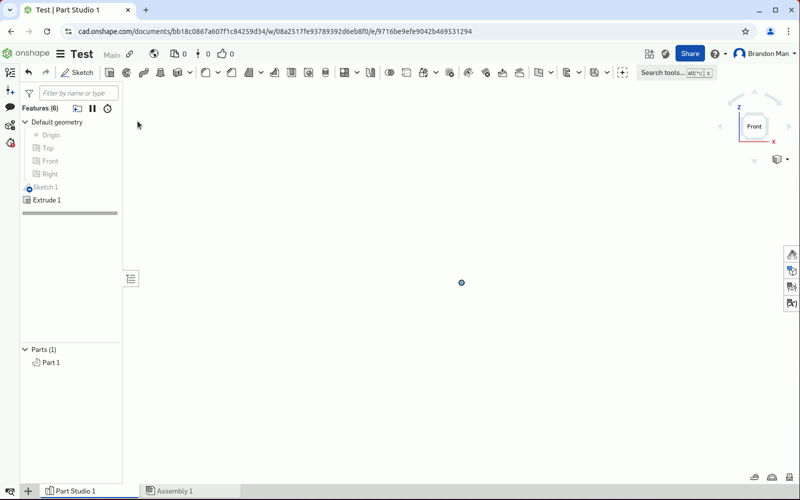
key(shift+h)
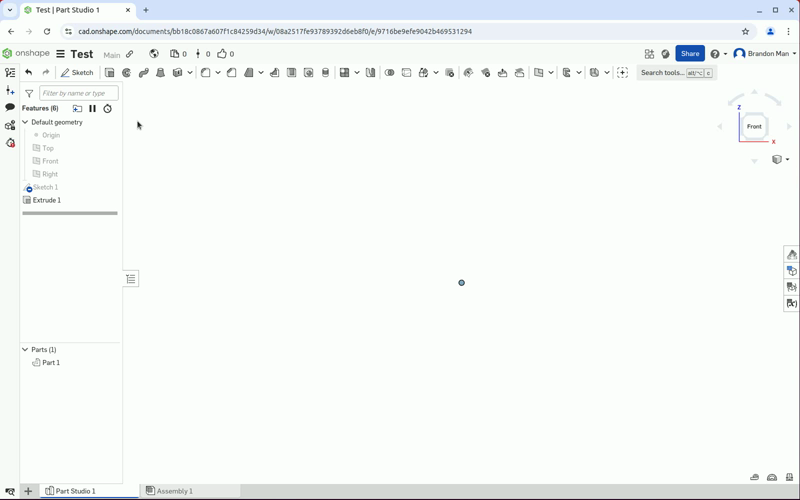
key(shift+h)
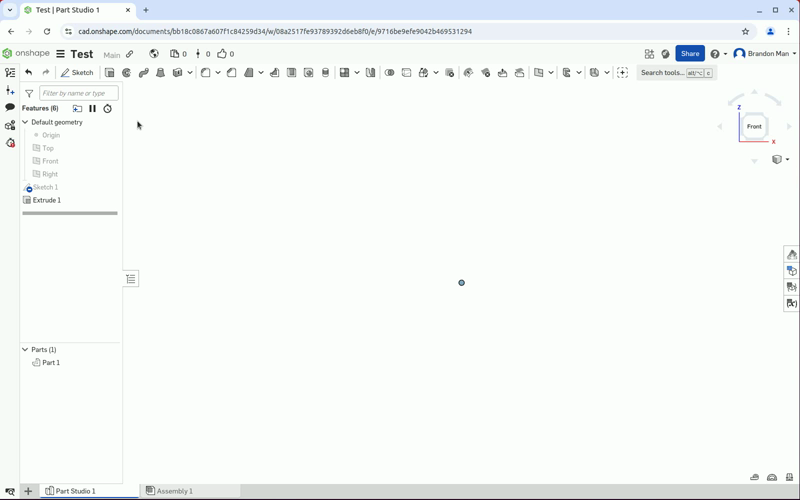
mouse_move(73, 189)
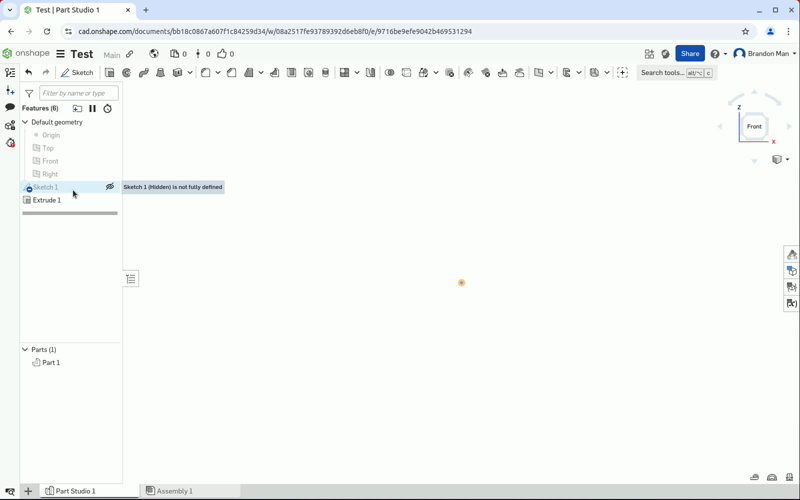
click(73, 189)
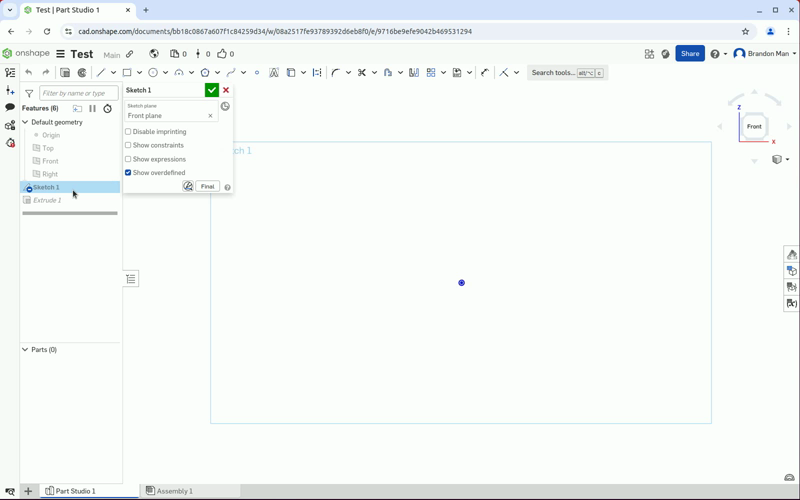
mouse_move(229, 92)
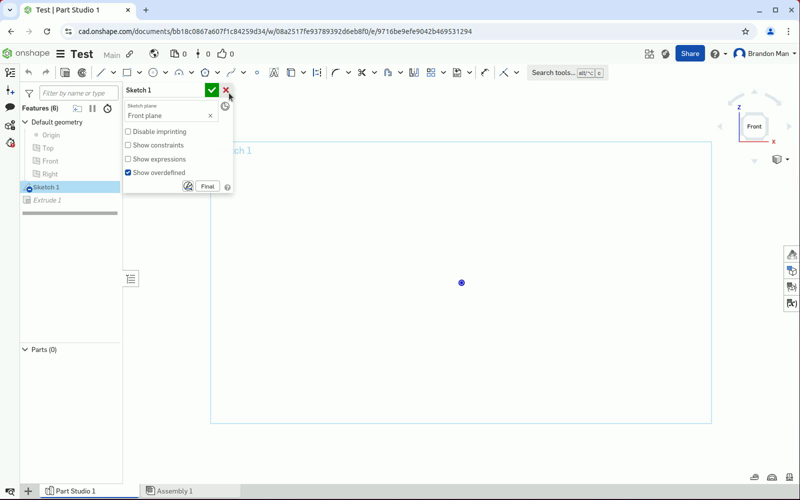
click(229, 92)
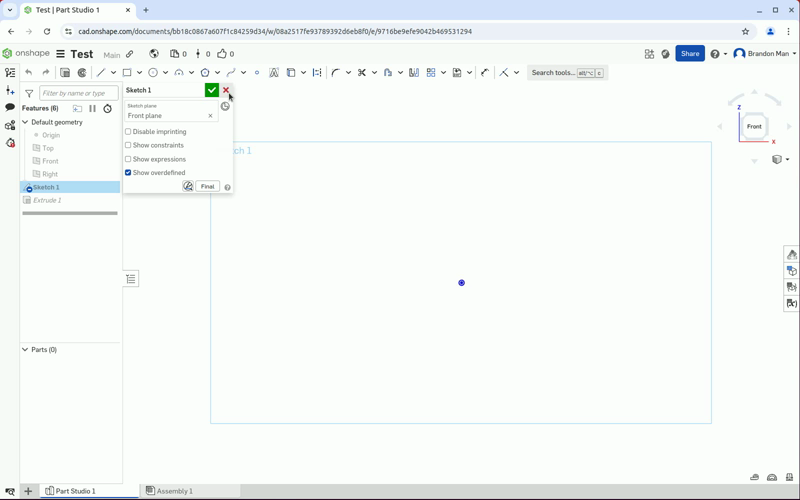
key(shift+s)
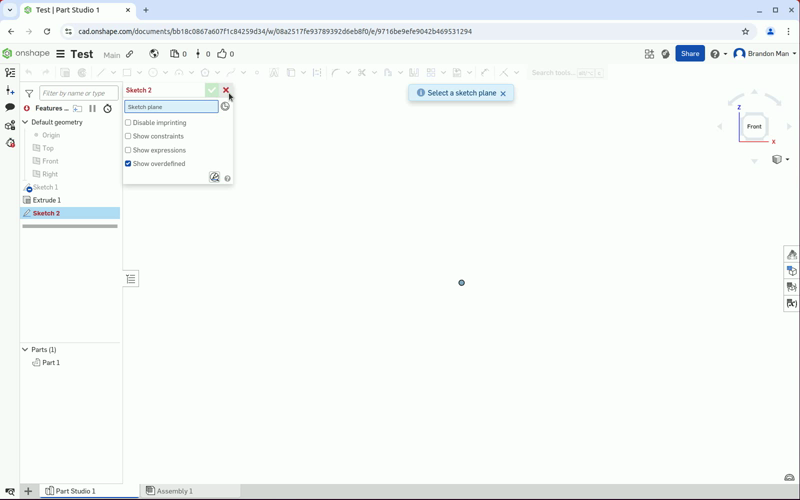
mouse_move(73, 163)
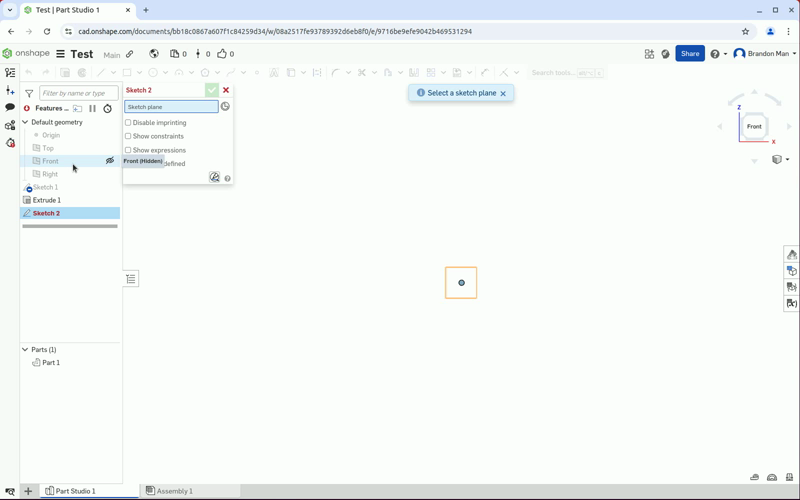
click(73, 163)
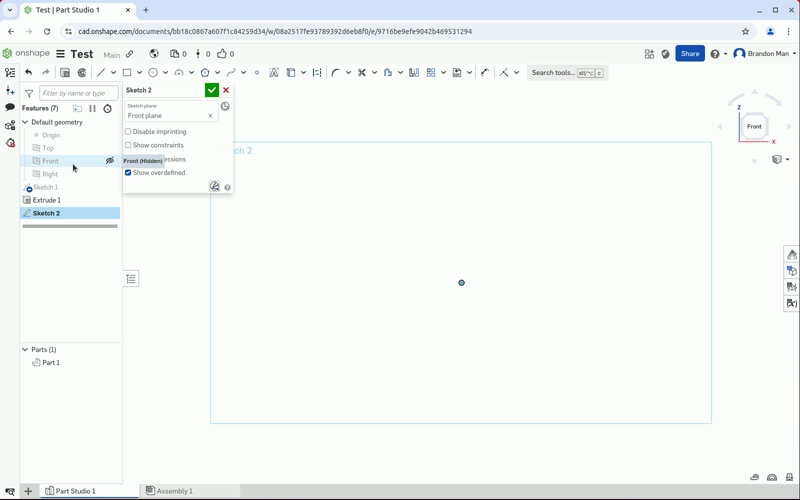
mouse_move(73, 352)
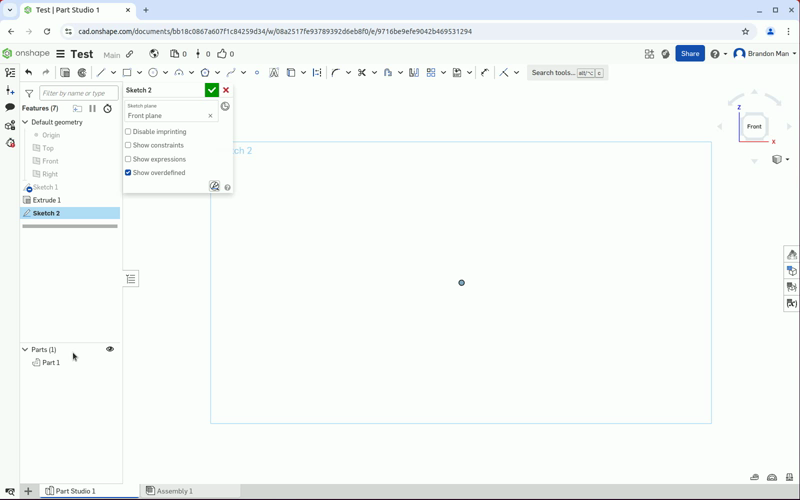
key(y)
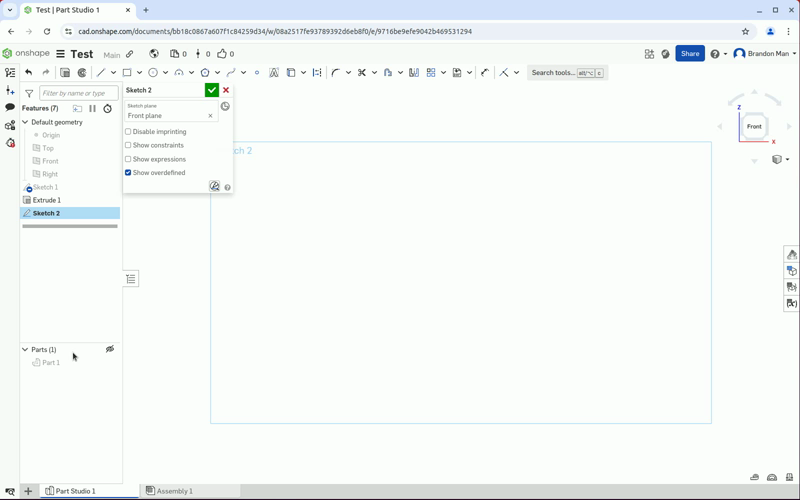
key(c)
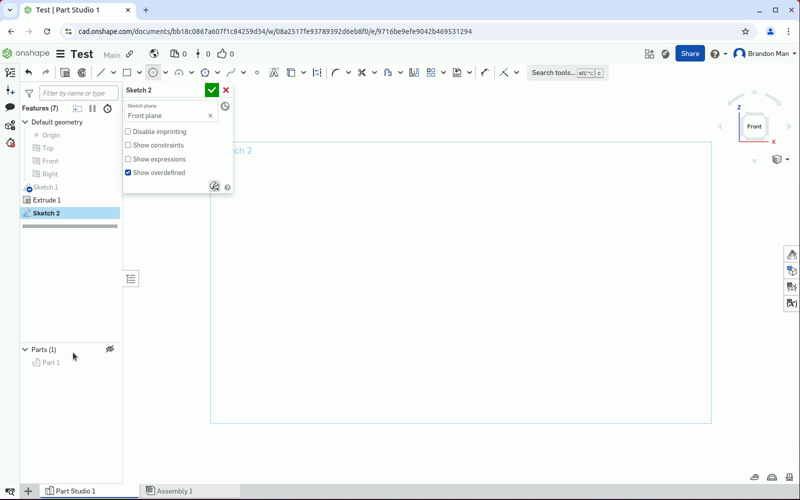
key_down(shift)
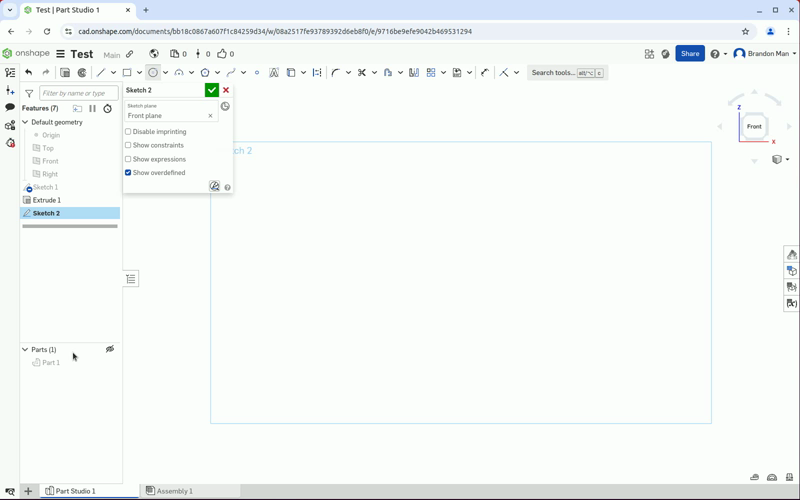
mouse_move(454, 282)
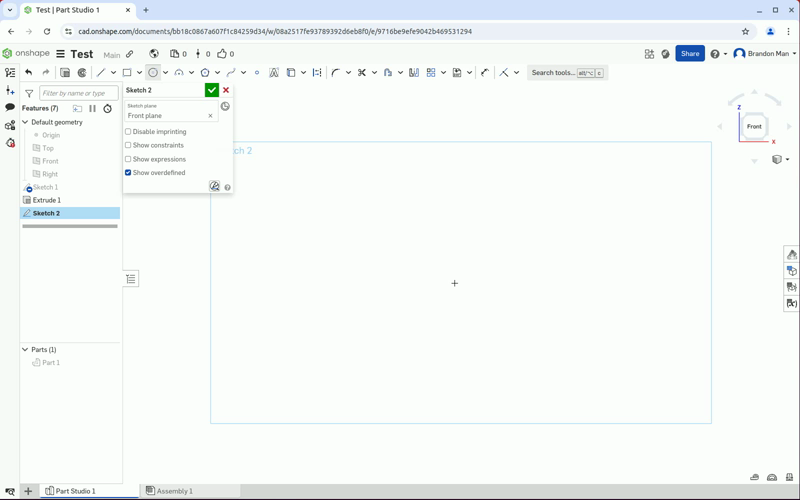
click(454, 282)
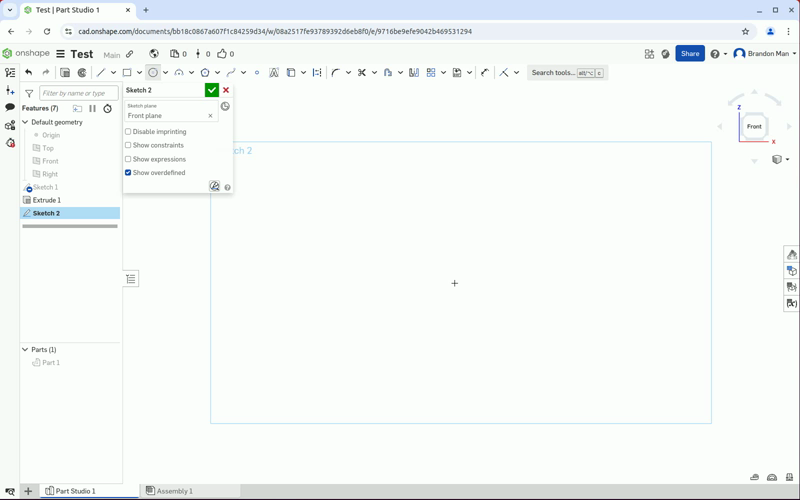
key_up(shift)
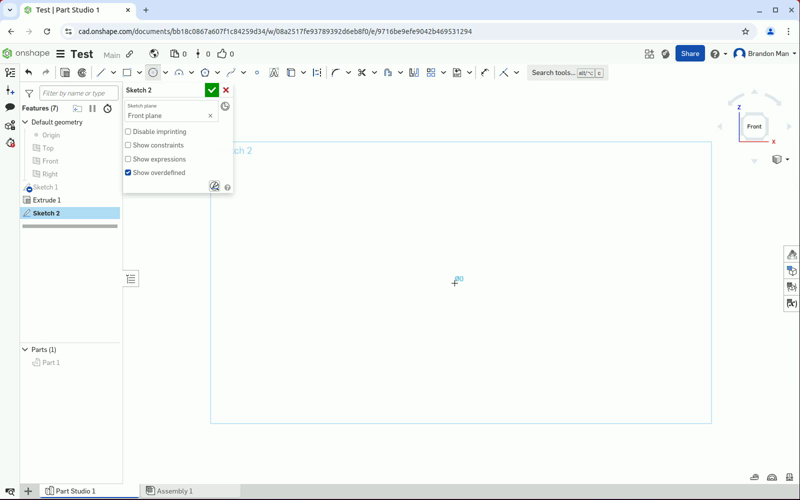
mouse_move(457, 282)
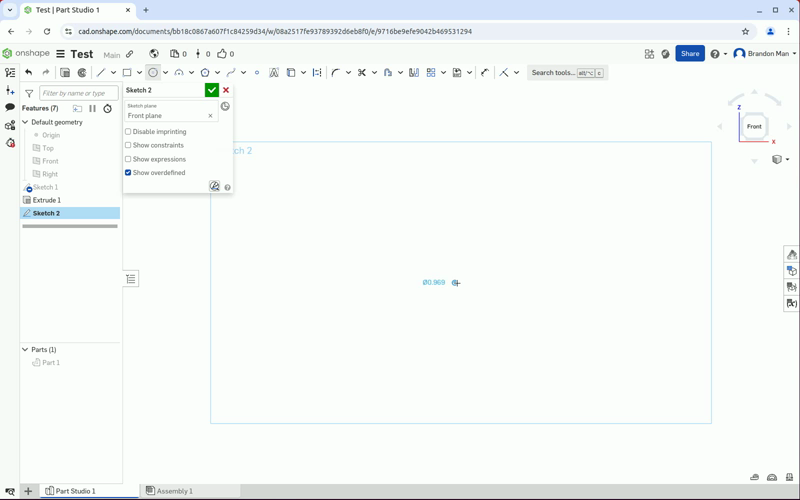
scroll(6)
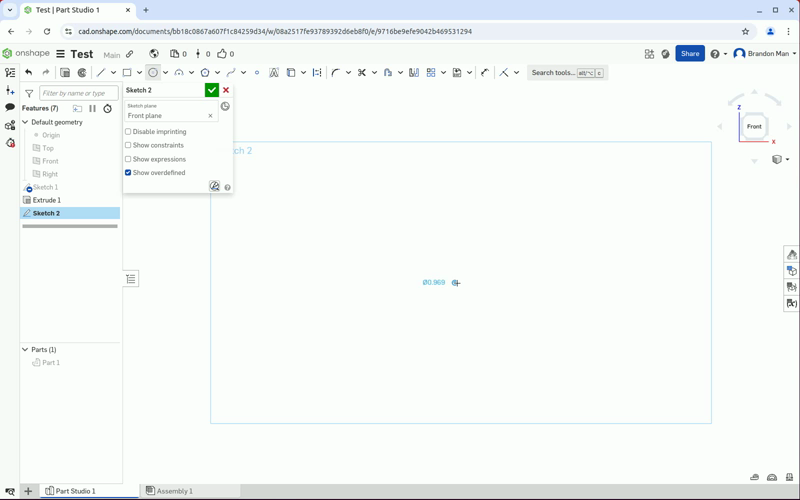
scroll(6)
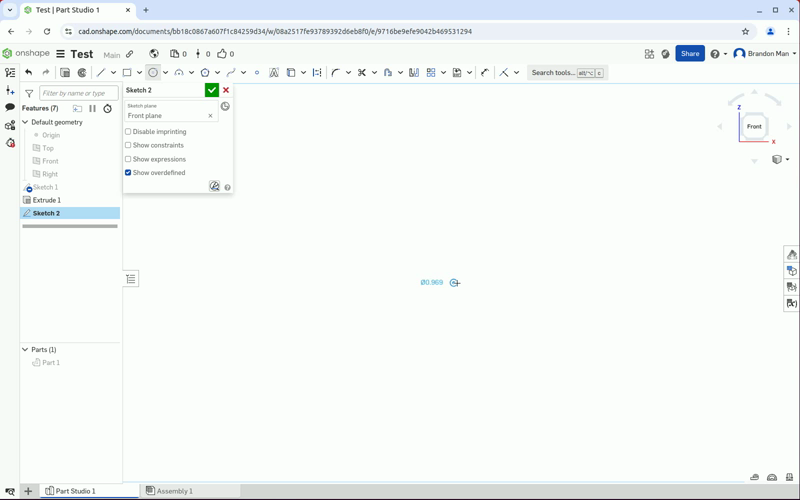
scroll(6)
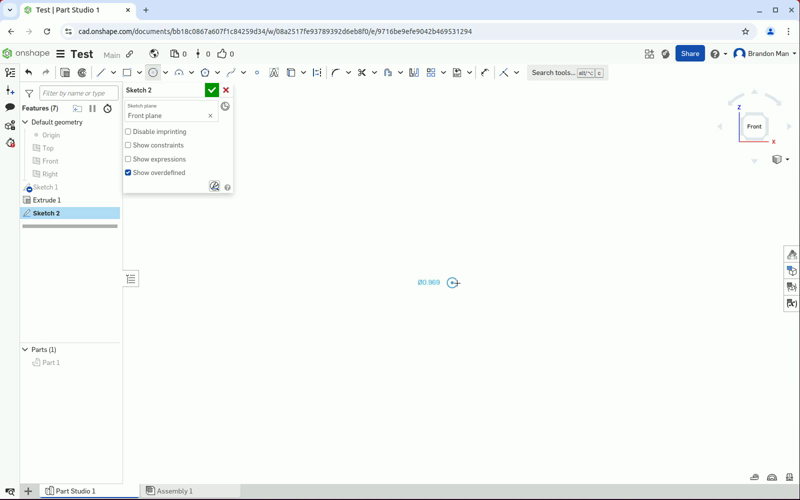
scroll(6)
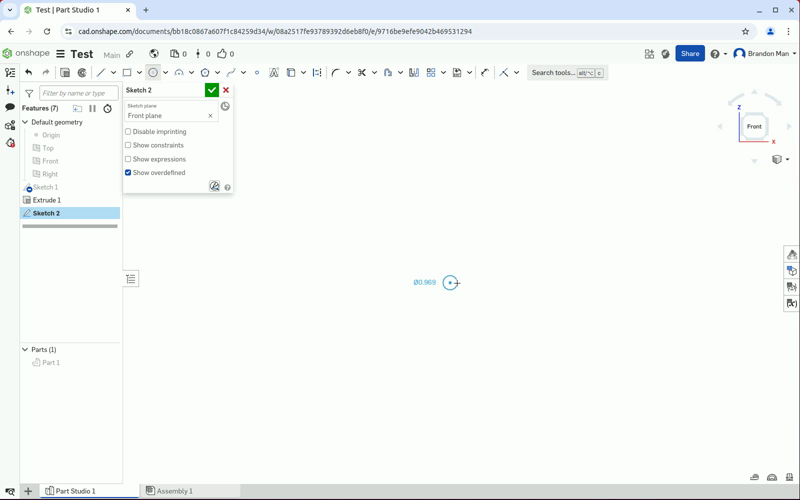
scroll(6)
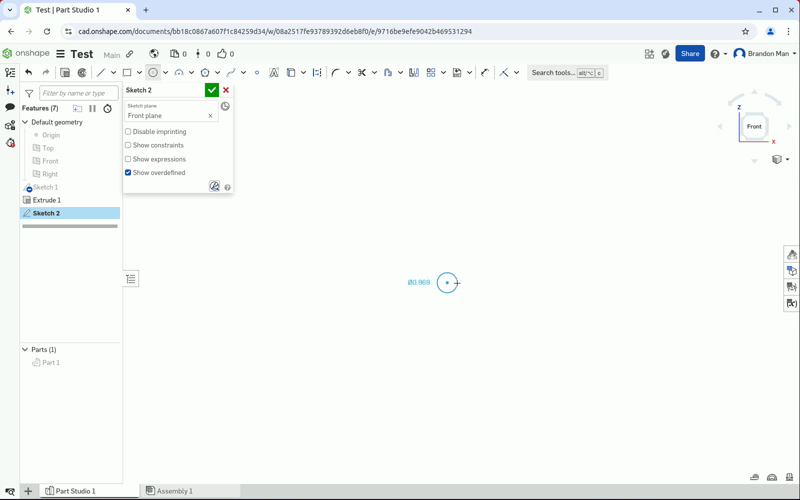
scroll(6)
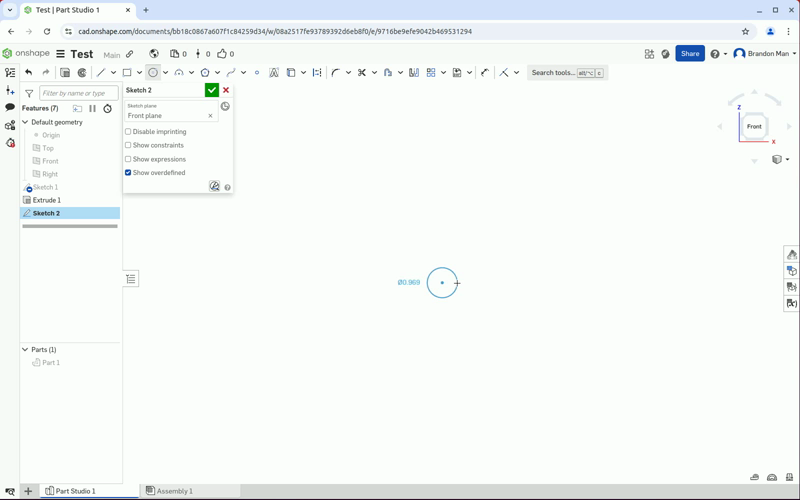
scroll(6)
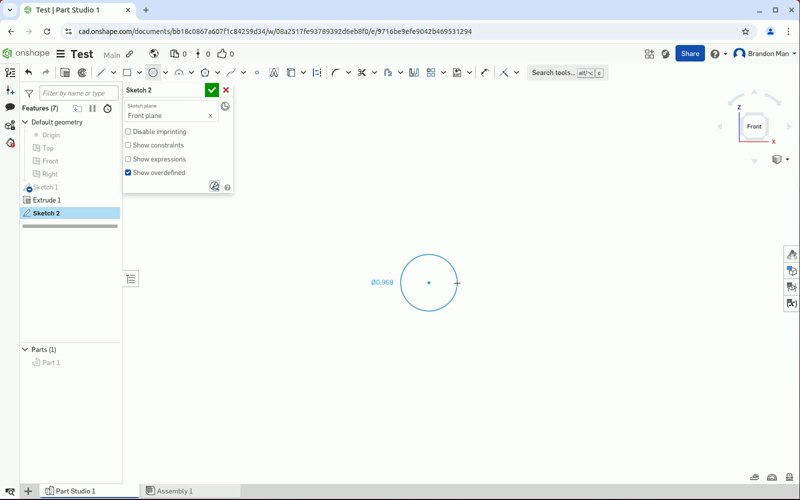
click(457, 282)
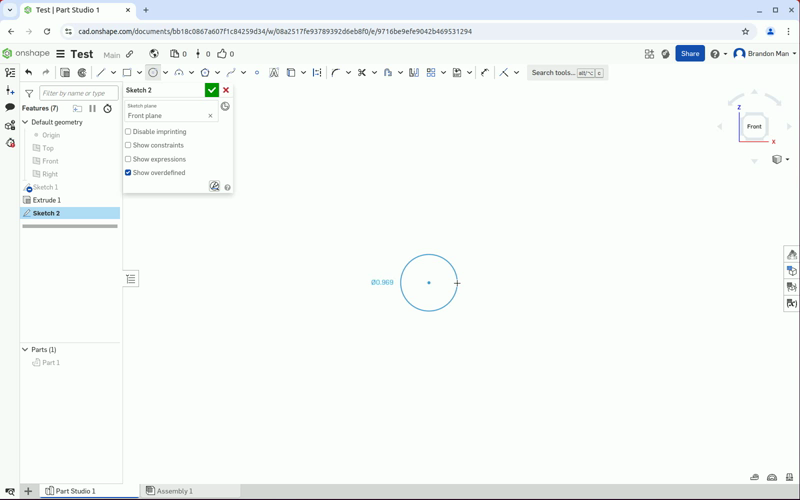
scroll(-6)
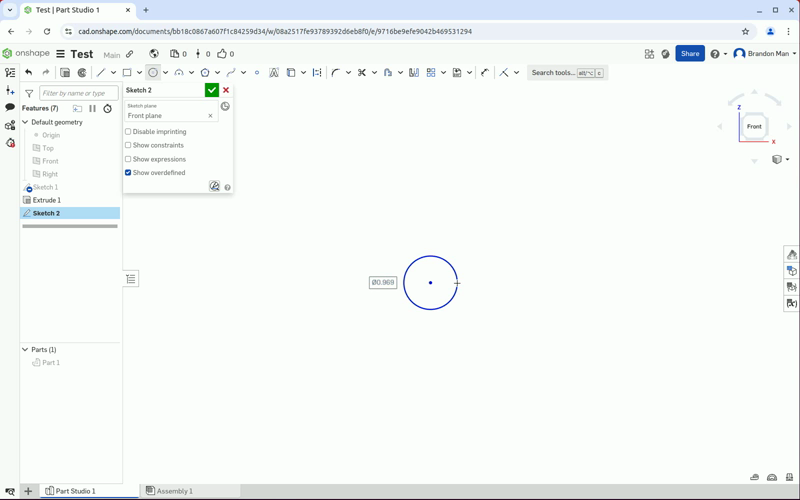
scroll(-6)
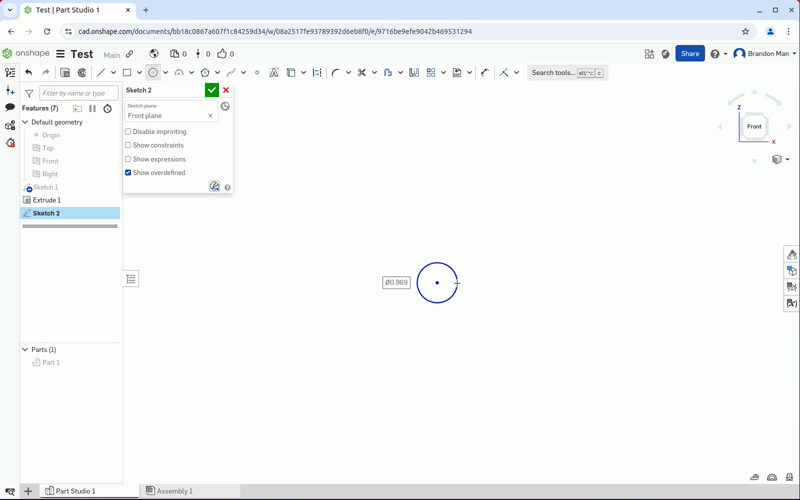
scroll(-6)
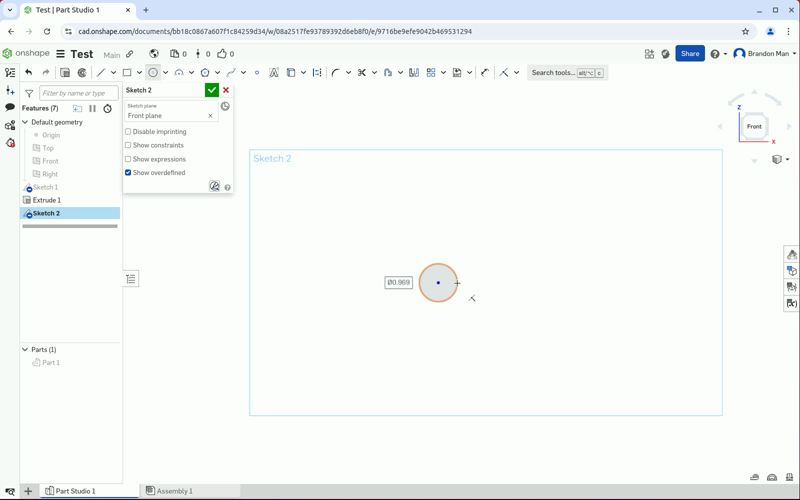
scroll(-6)
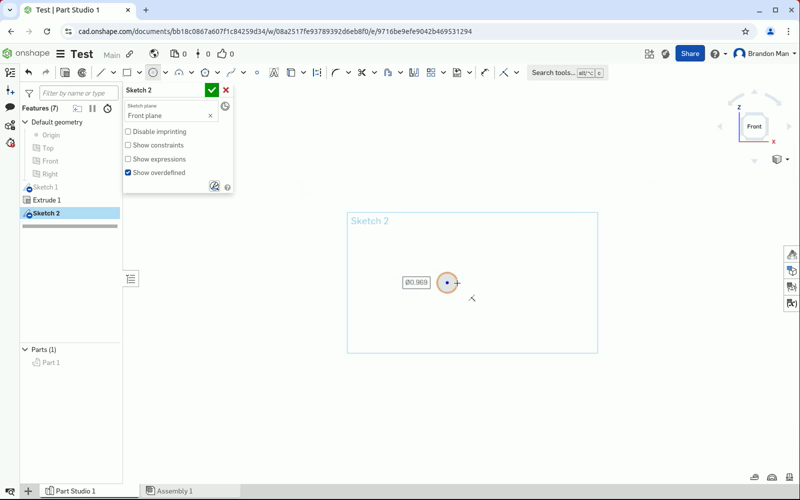
scroll(-6)
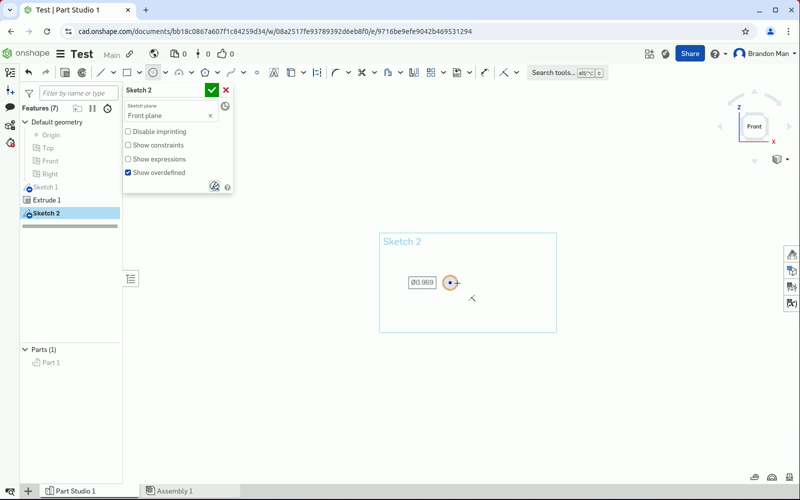
scroll(-6)
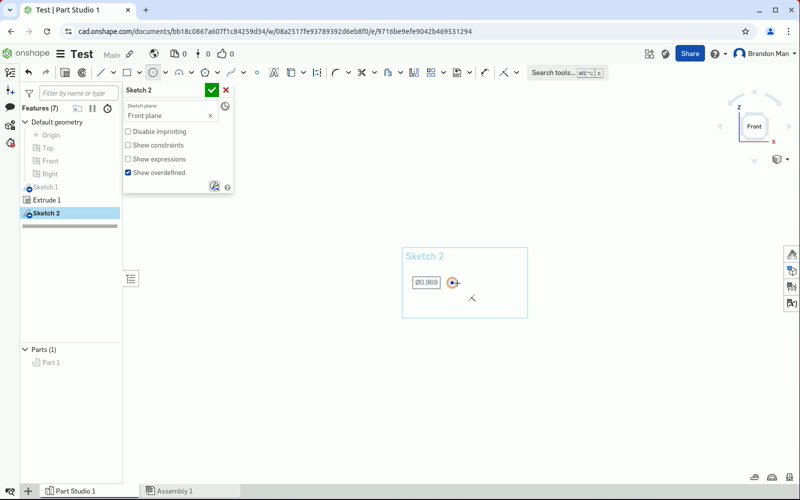
scroll(-6)
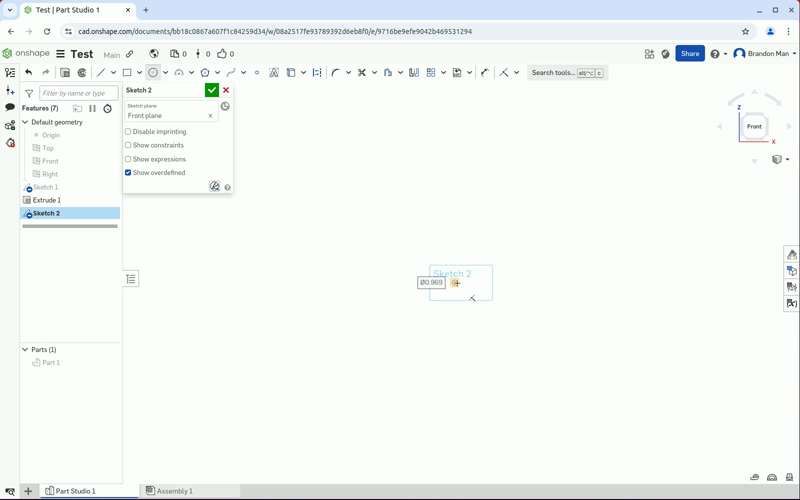
key(esc)
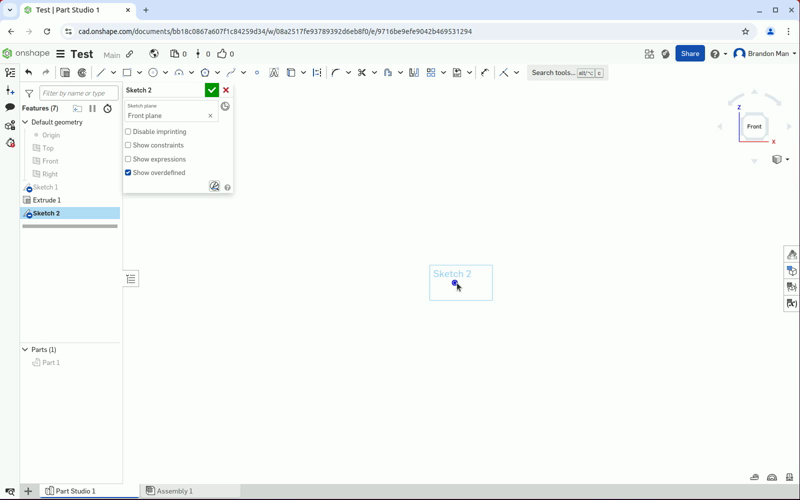
mouse_move(456, 281)
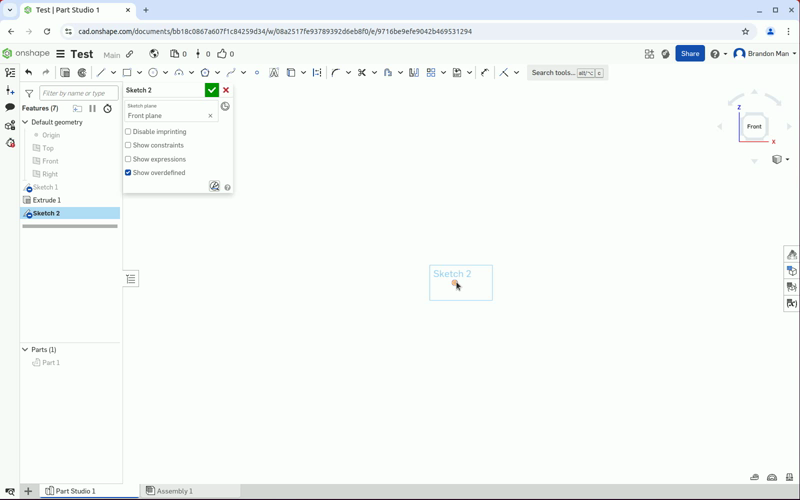
scroll(6)
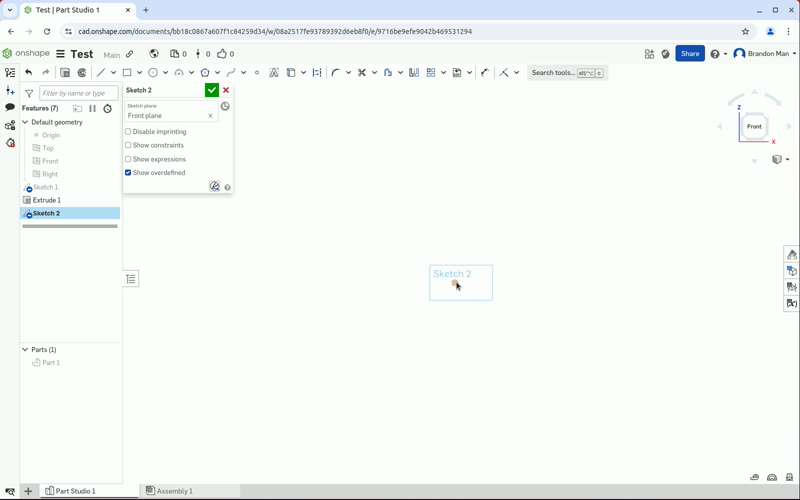
scroll(6)
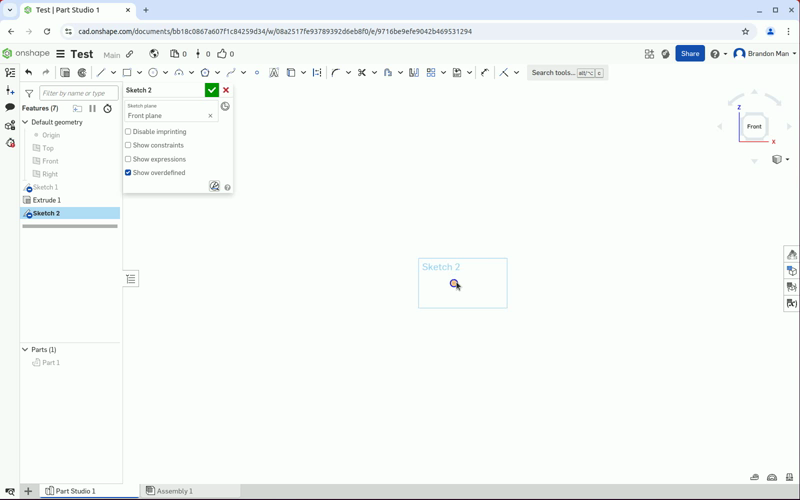
scroll(6)
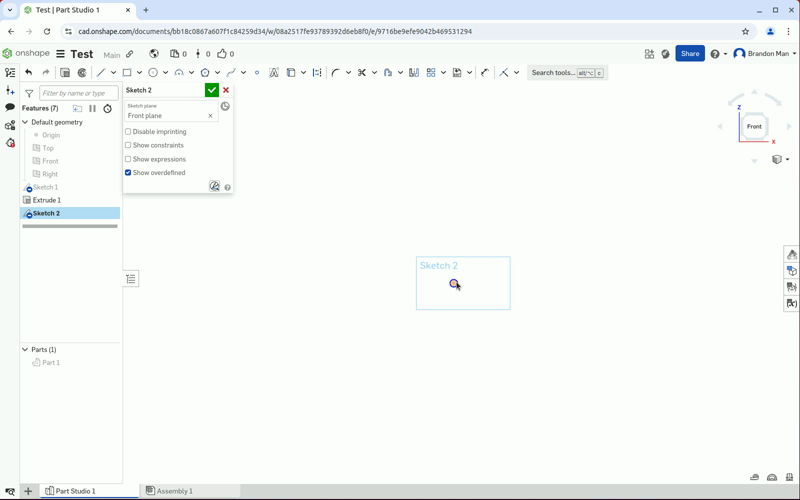
scroll(6)
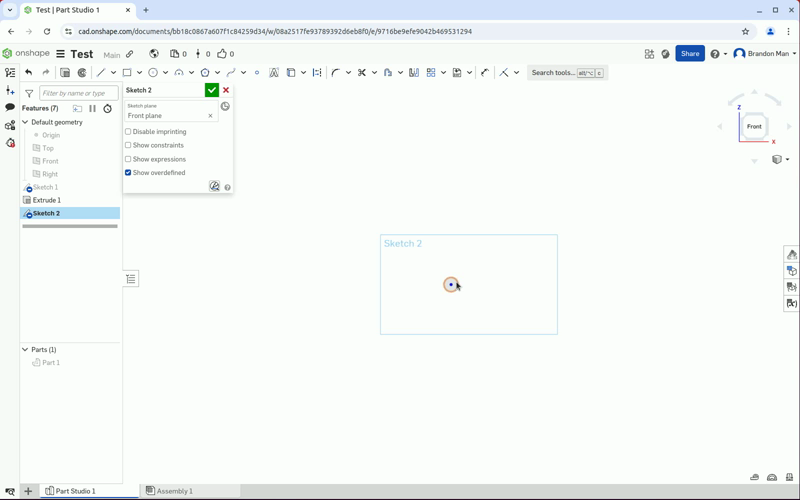
scroll(6)
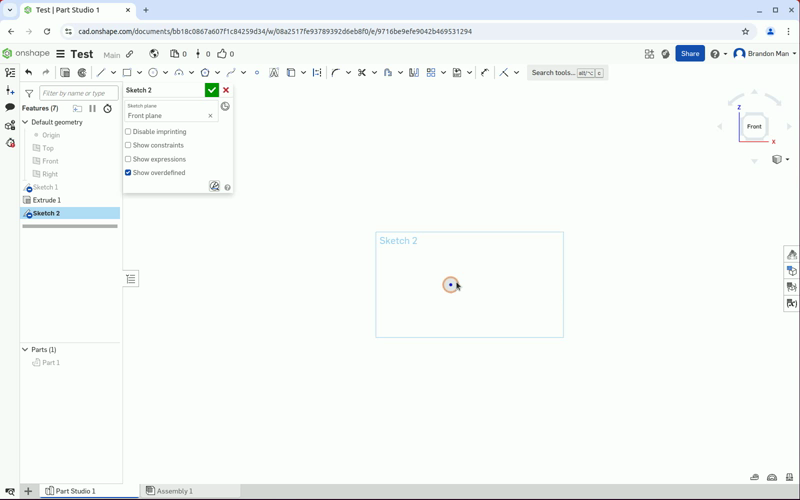
scroll(6)
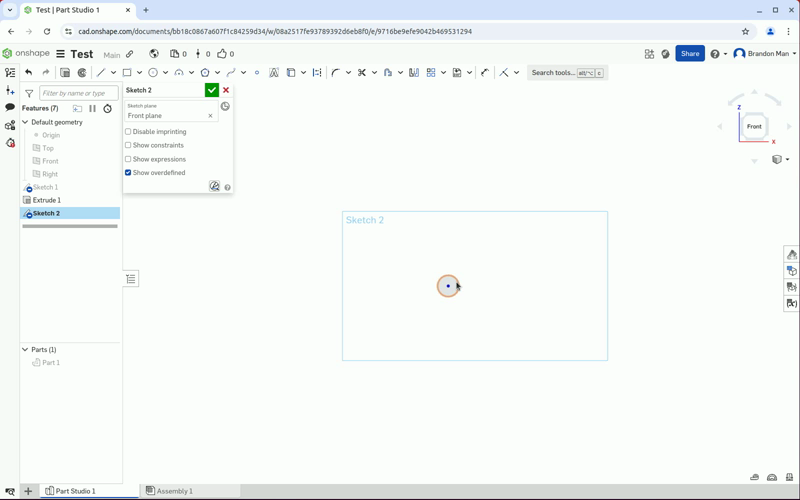
scroll(6)
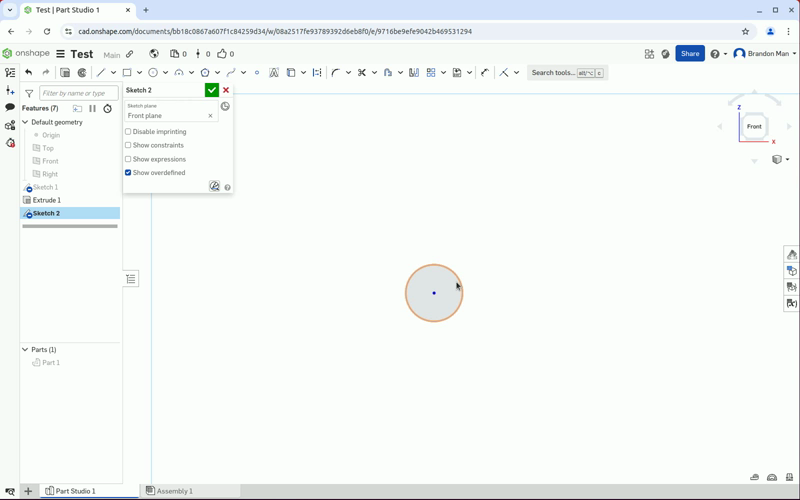
click(456, 281)
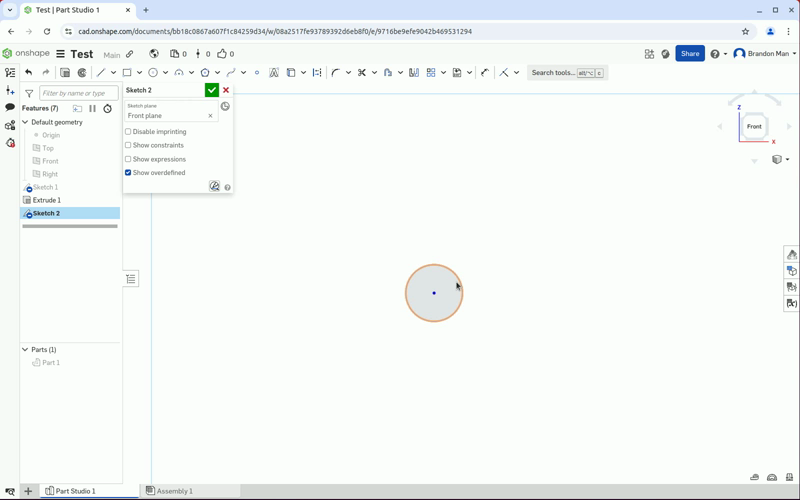
scroll(-6)
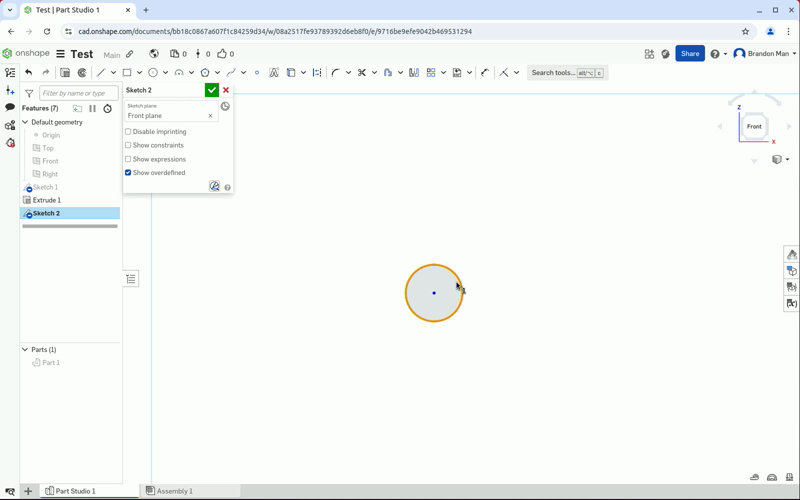
scroll(-6)
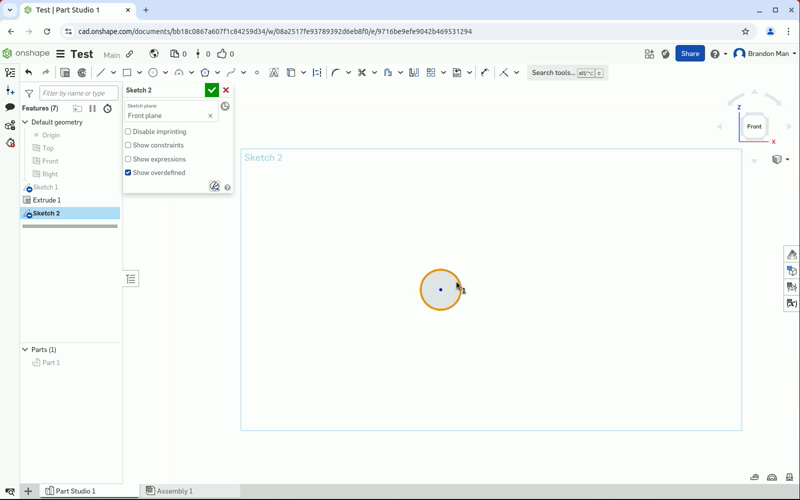
scroll(-6)
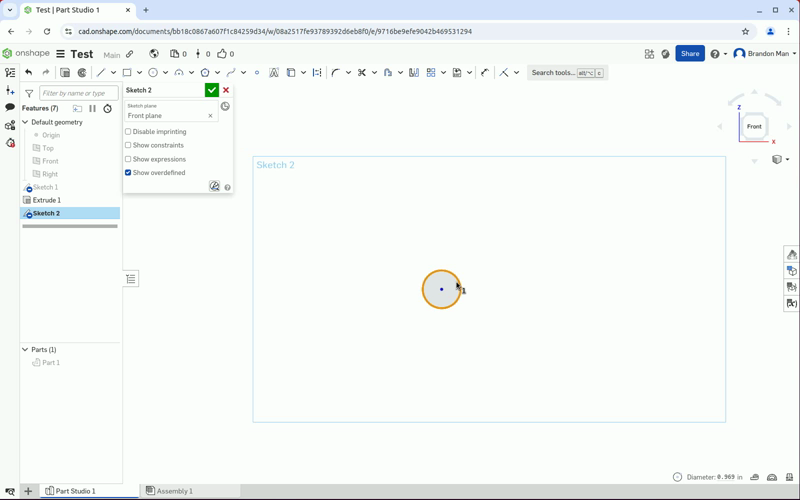
scroll(-6)
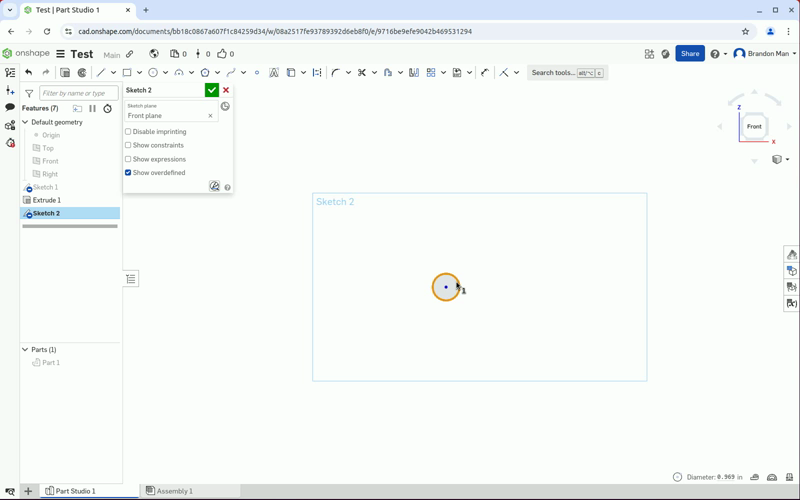
scroll(-6)
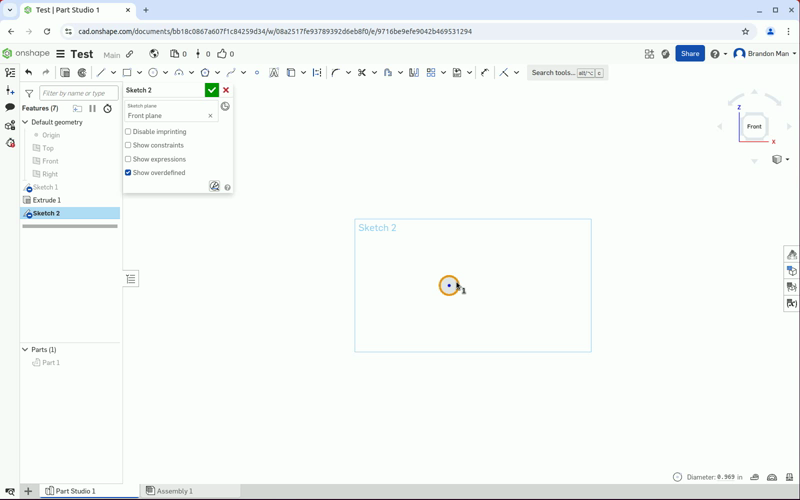
scroll(-6)
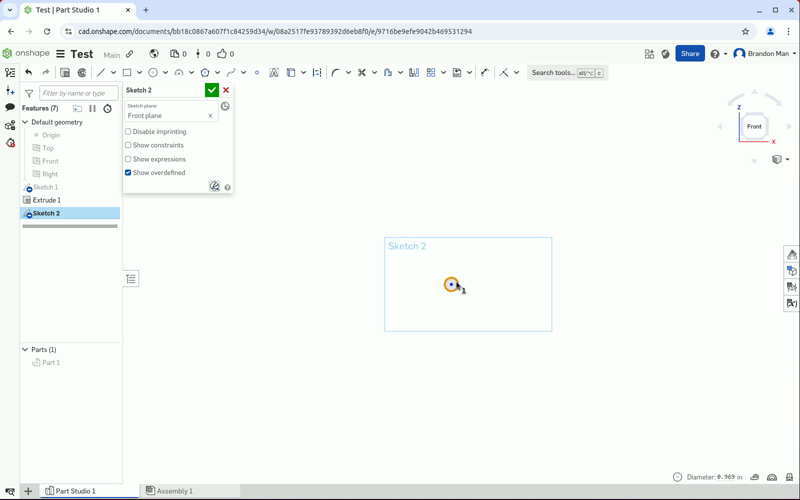
scroll(-6)
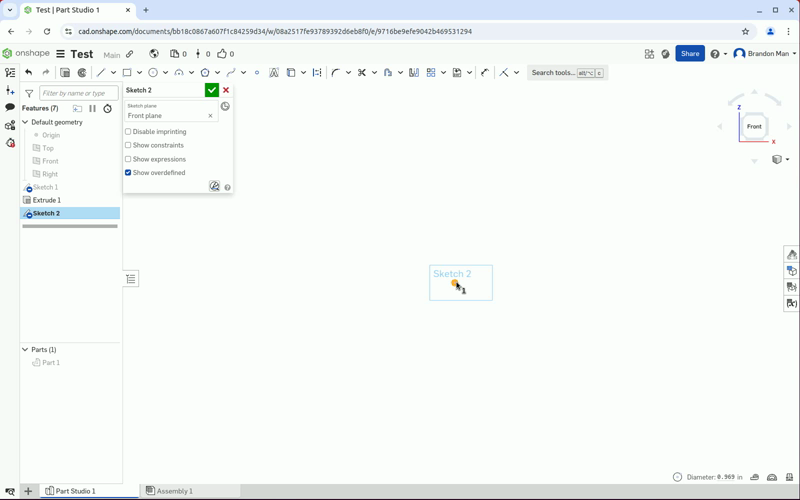
mouse_move(73, 352)
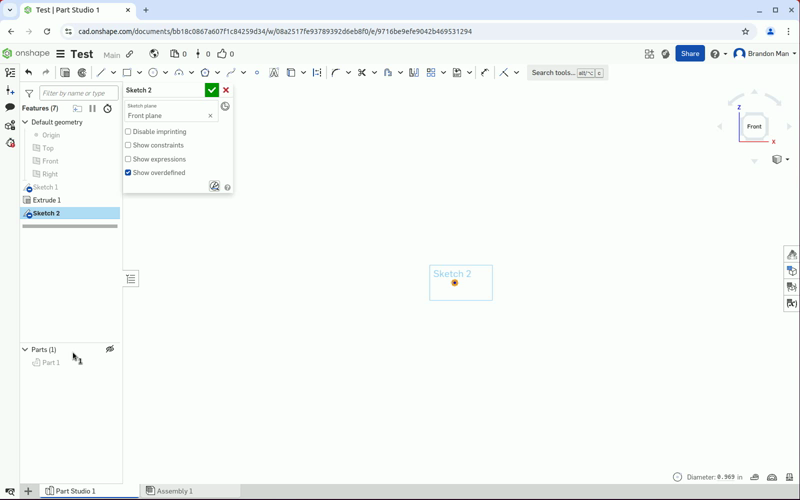
key(shift+y)
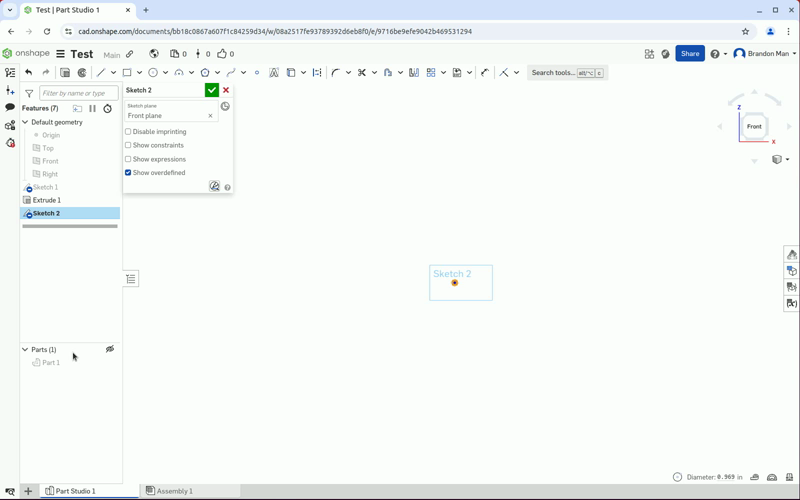
key(shift+e)
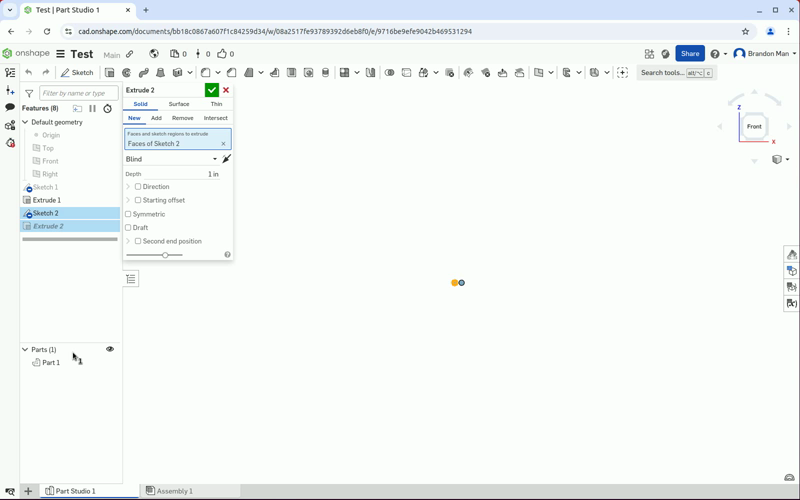
mouse_move(143, 106)
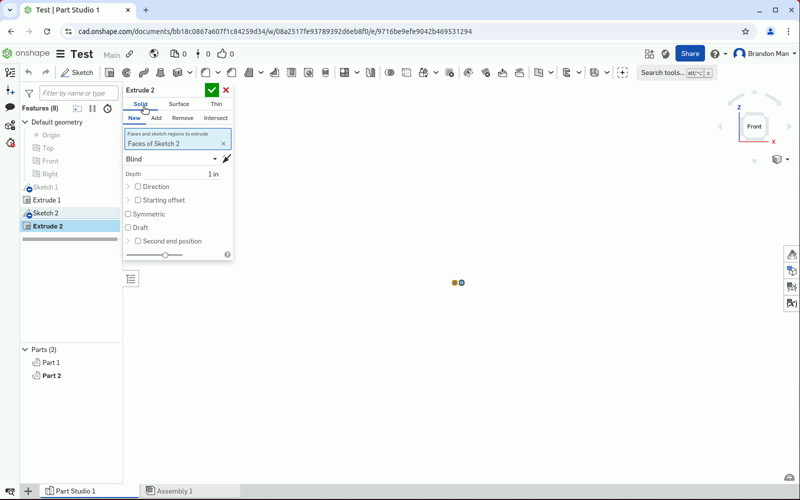
click(143, 106)
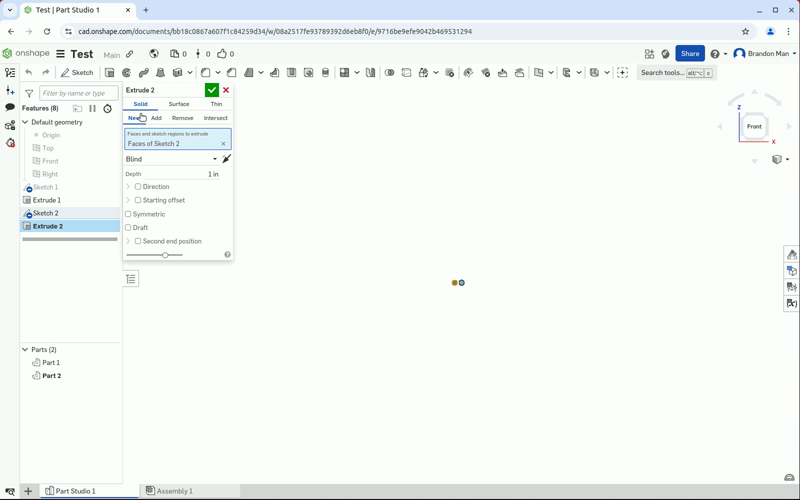
mouse_move(137, 120)
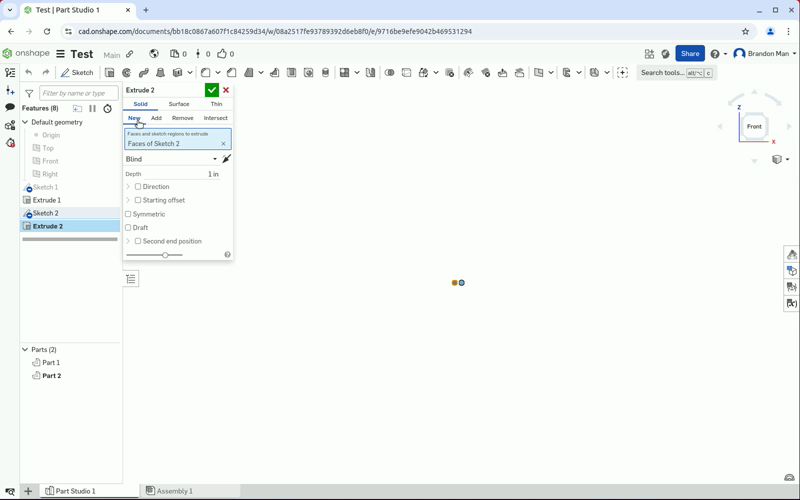
click(137, 120)
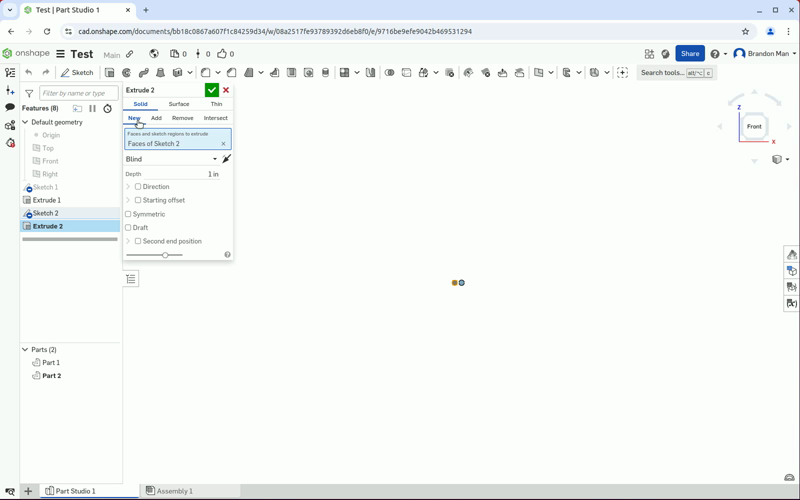
key(tab, 4)
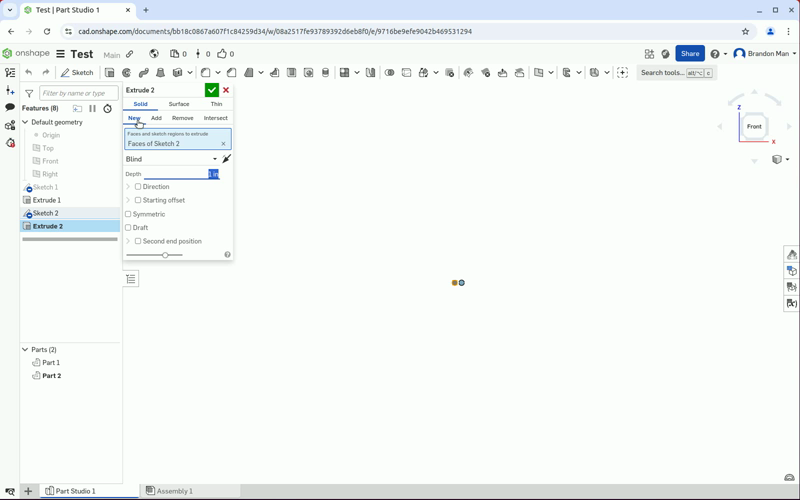
text(46.216)
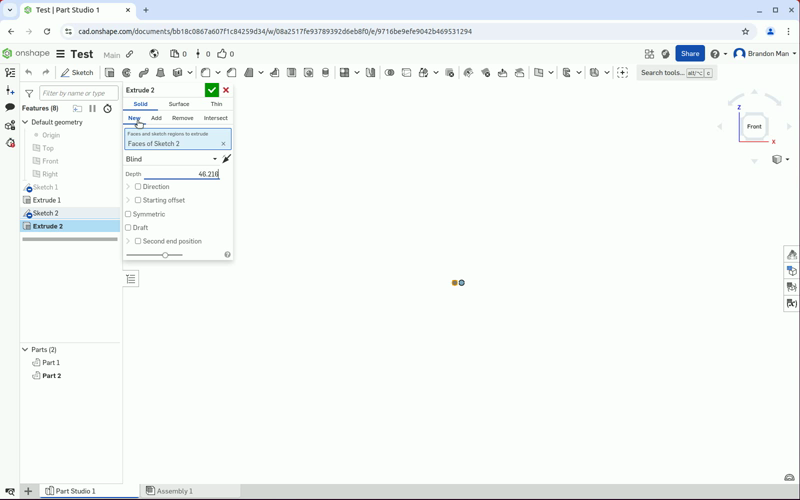
key(tab, 3)
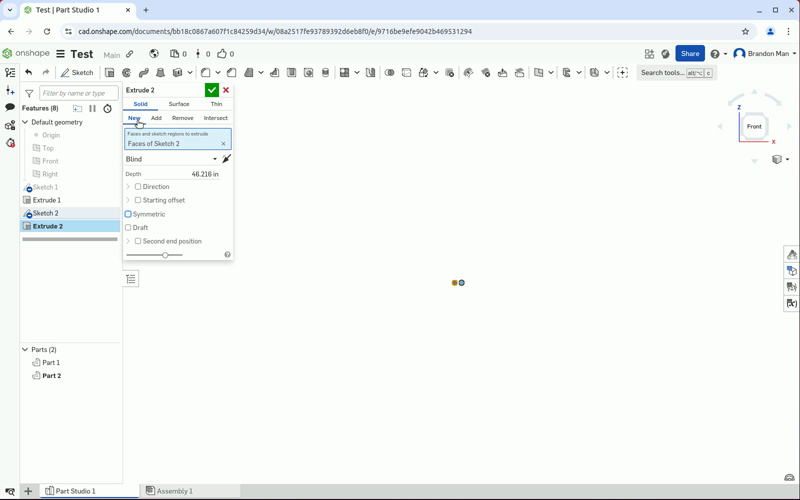
key(space)
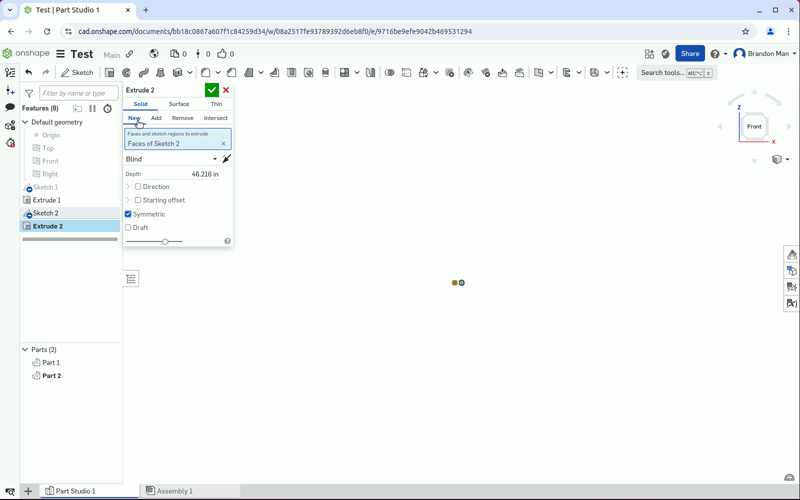
key(enter)
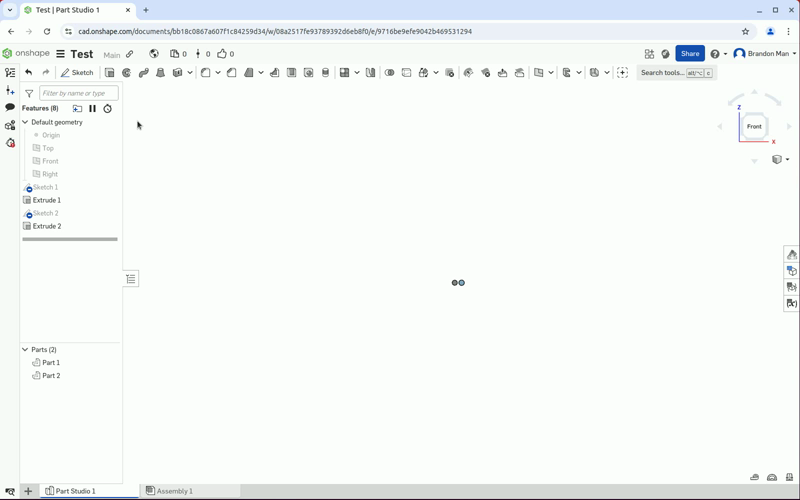
key(shift+h)
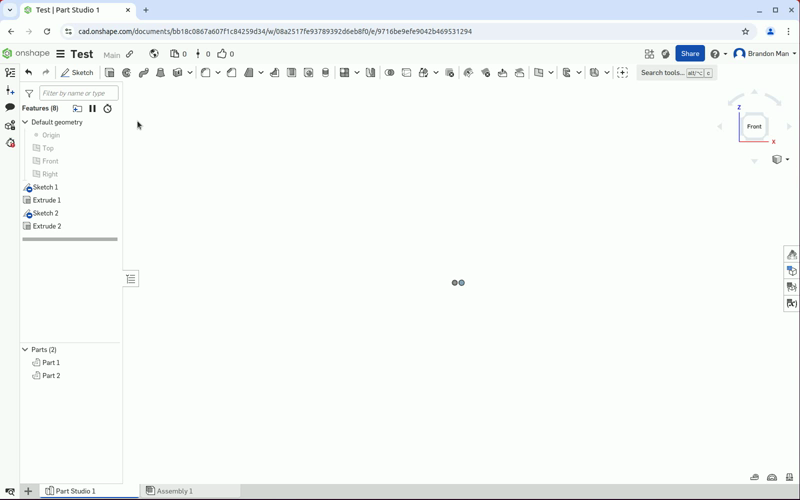
key(shift+h)
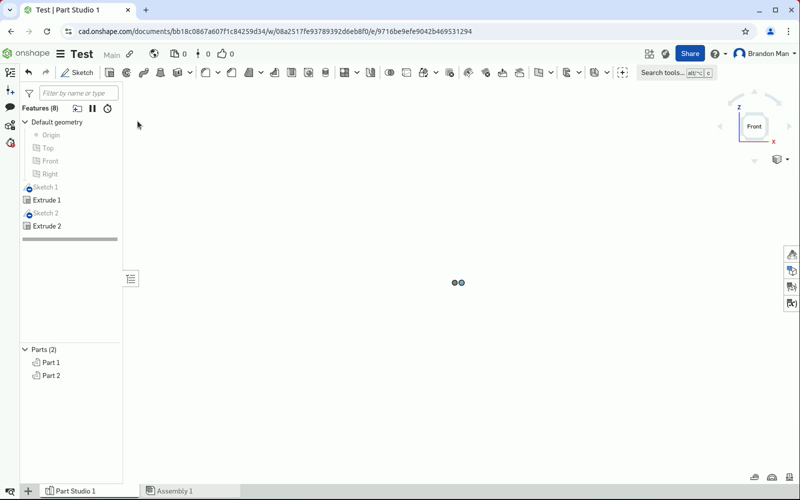
mouse_move(73, 189)
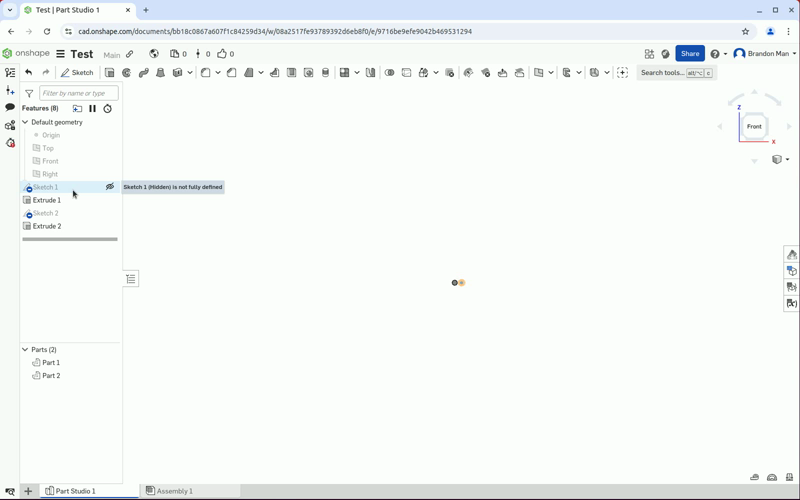
click(73, 189)
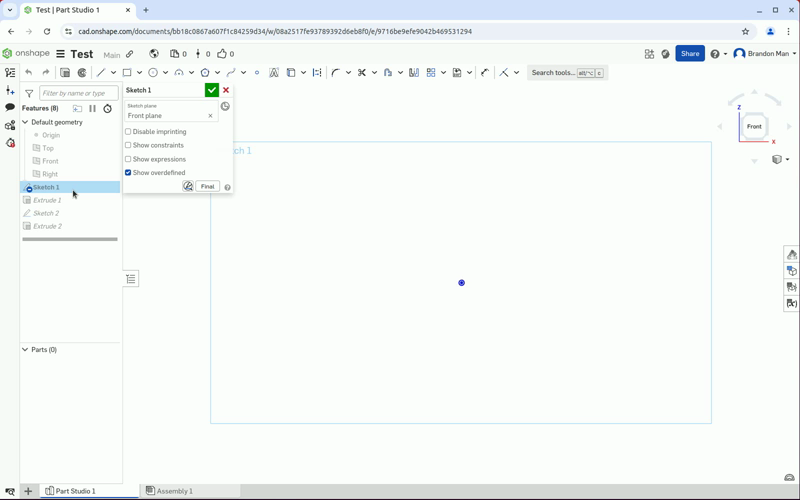
mouse_move(229, 92)
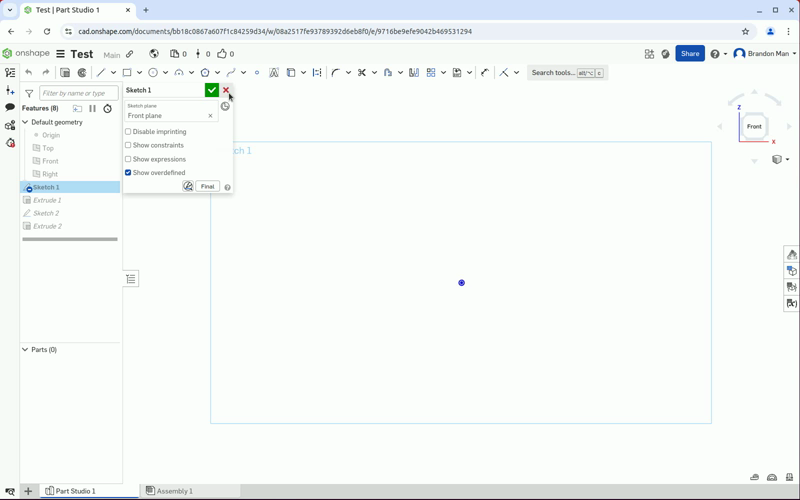
click(229, 92)
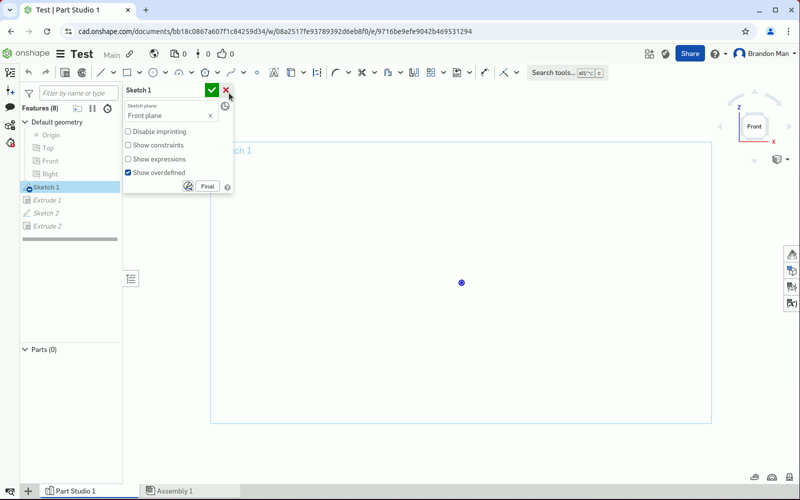
key(shift+s)
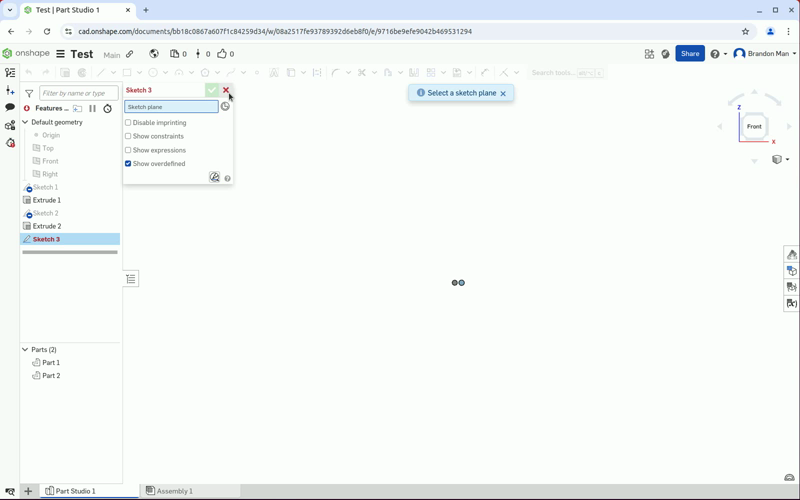
mouse_move(73, 163)
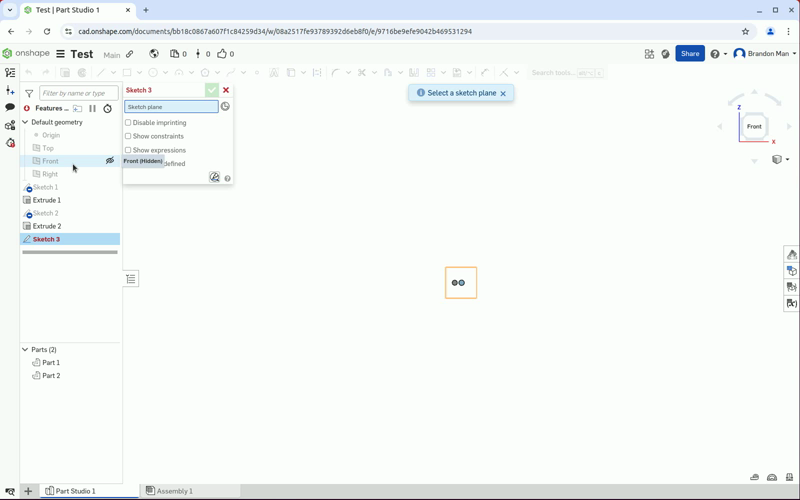
click(73, 163)
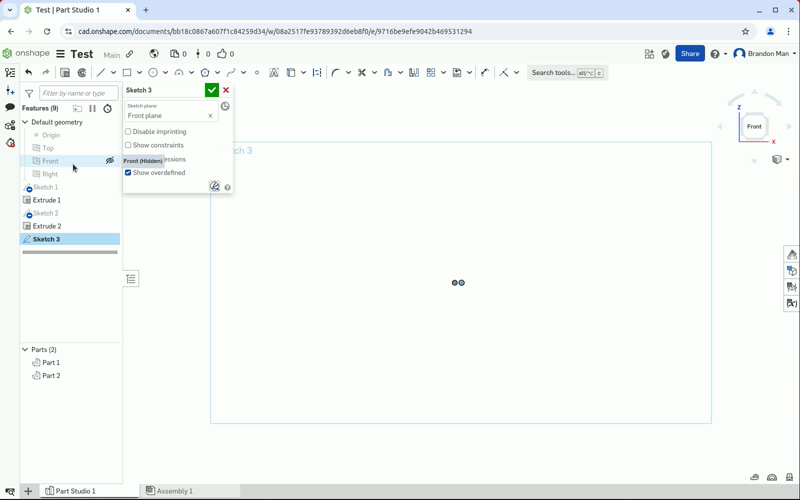
mouse_move(73, 352)
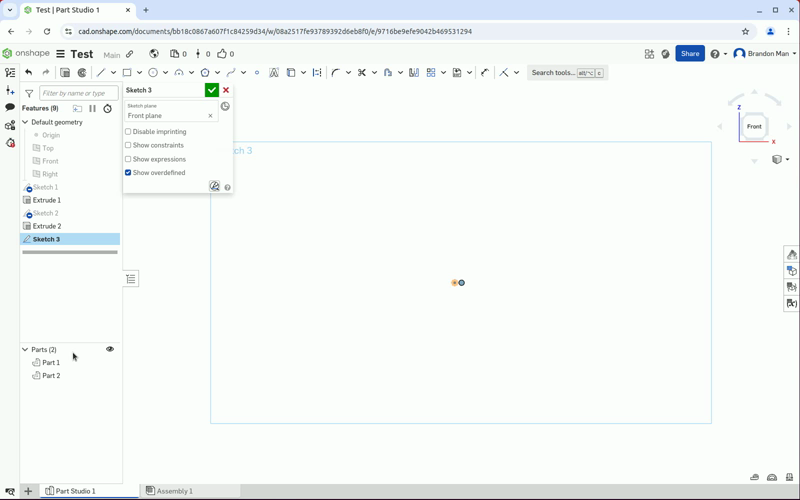
key(y)
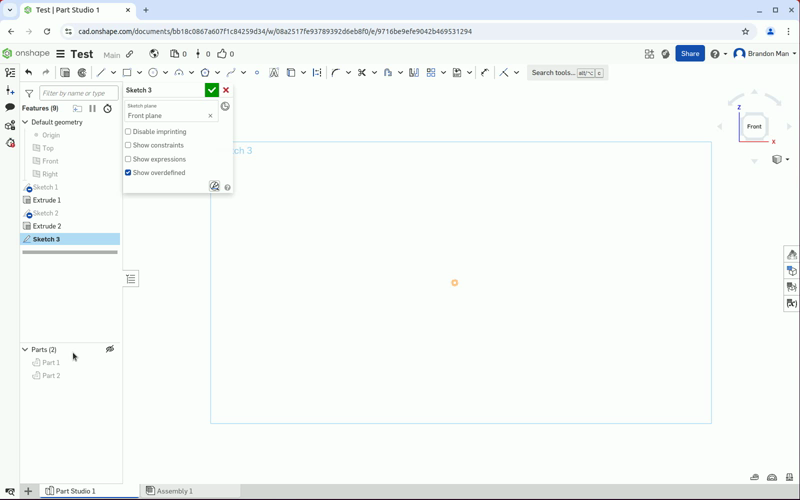
key(c)
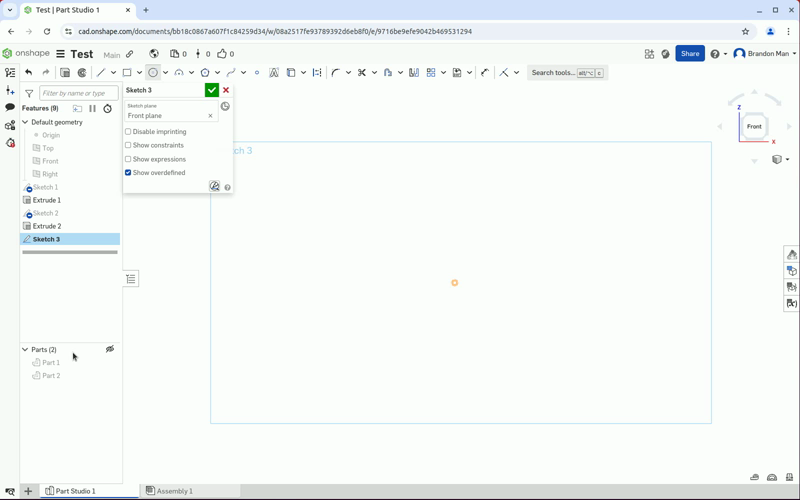
key_down(shift)
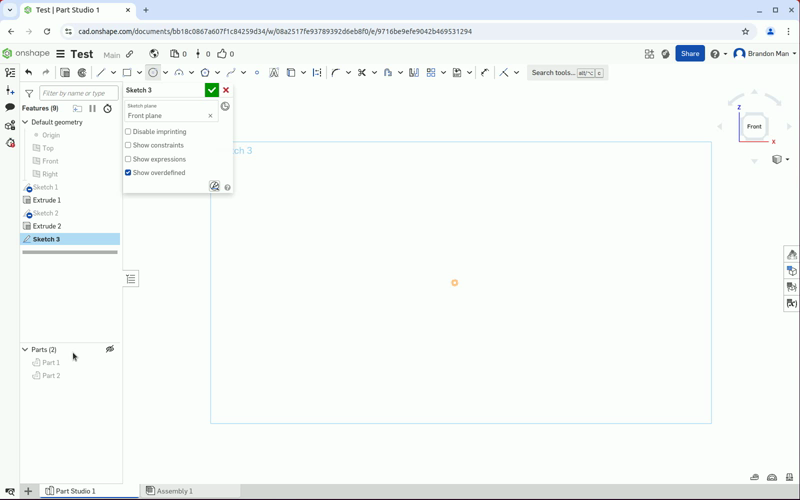
mouse_move(447, 282)
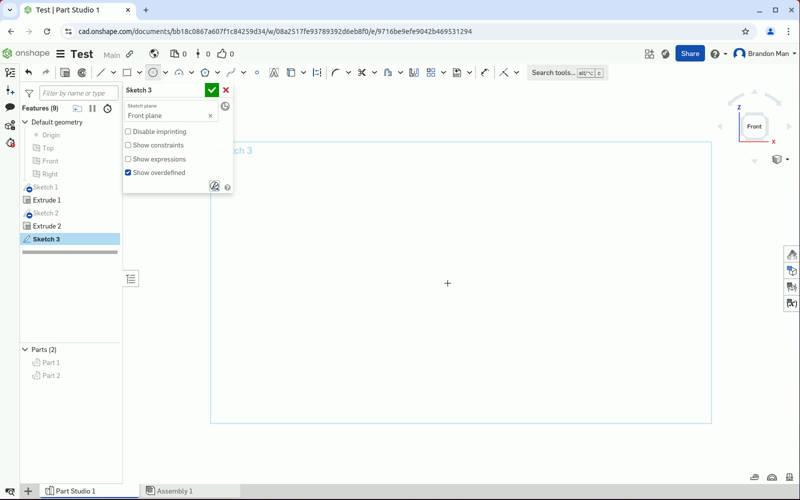
click(447, 282)
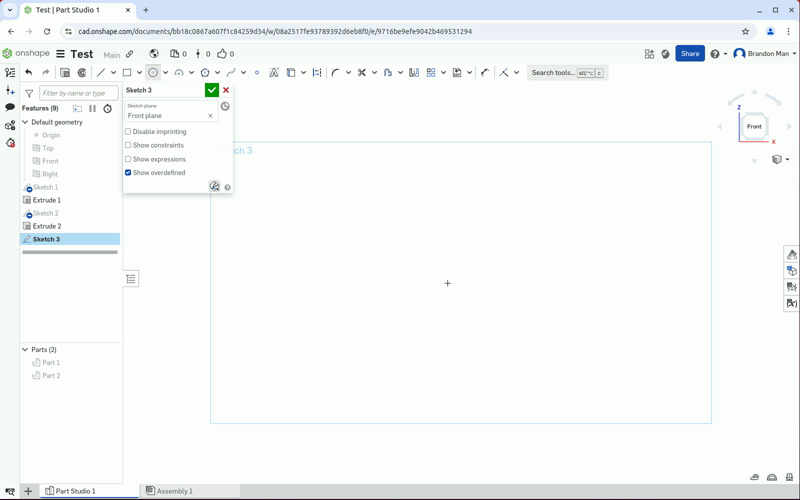
key_up(shift)
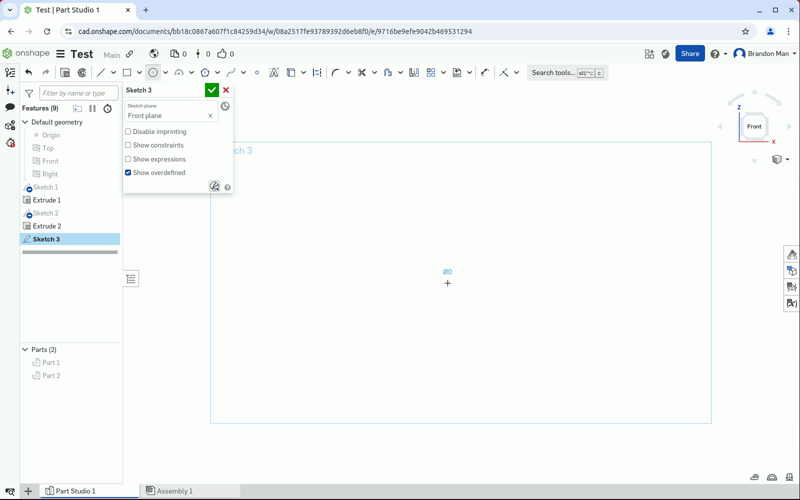
mouse_move(450, 282)
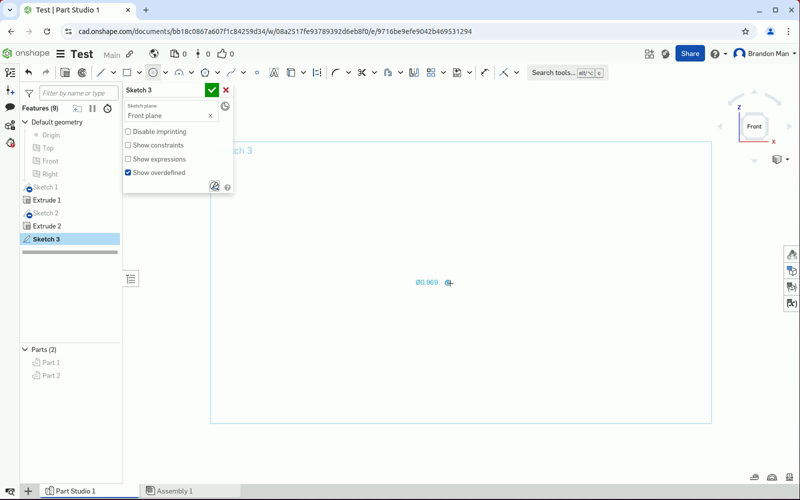
scroll(6)
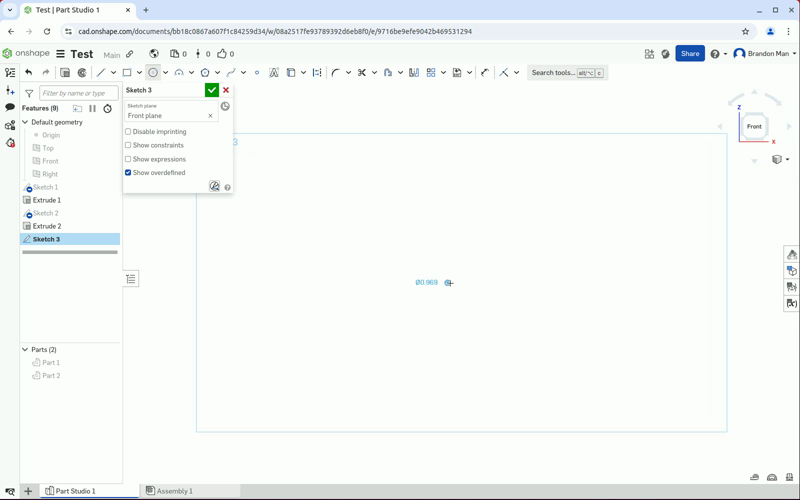
scroll(6)
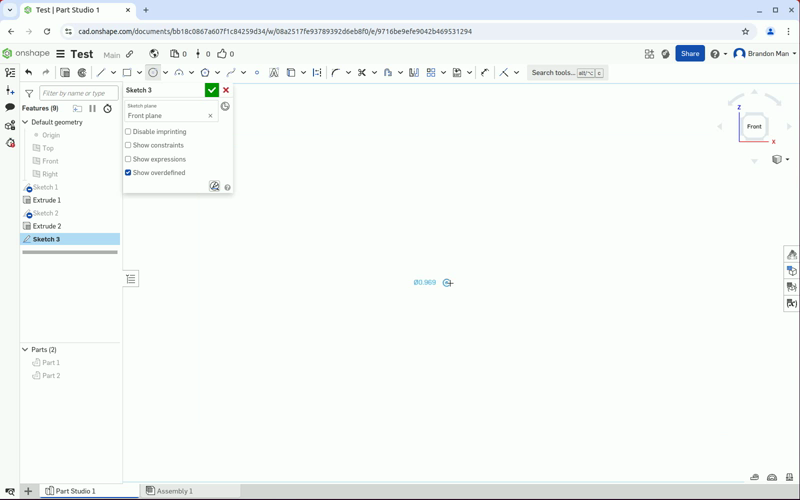
scroll(6)
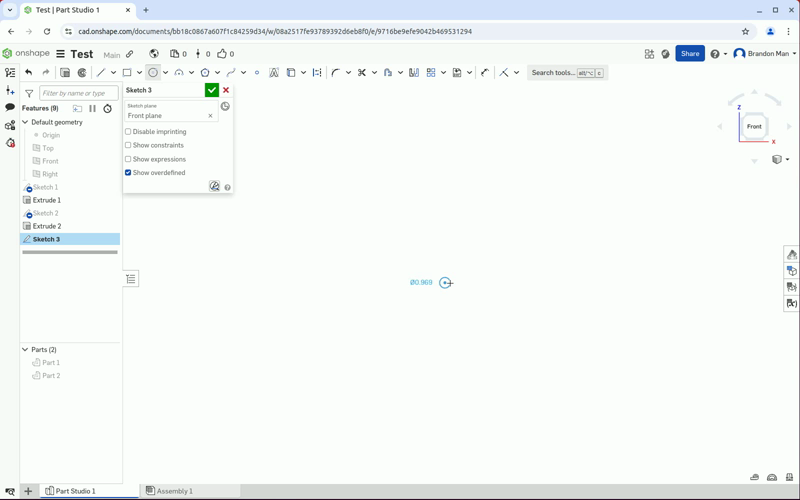
scroll(6)
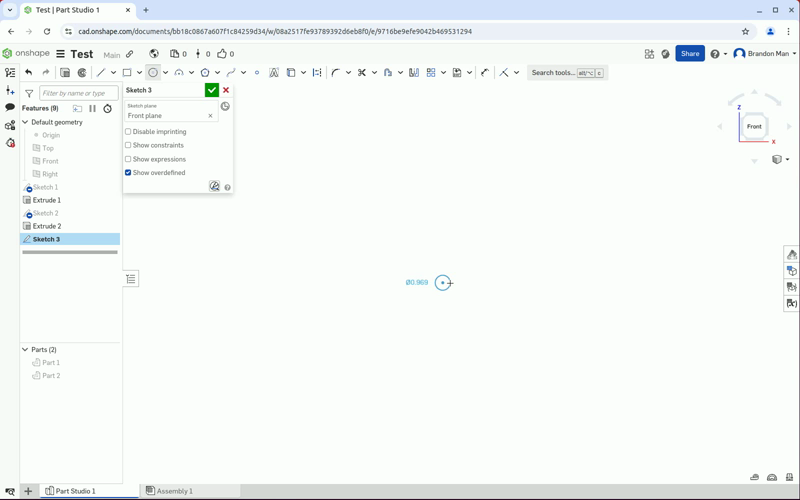
scroll(6)
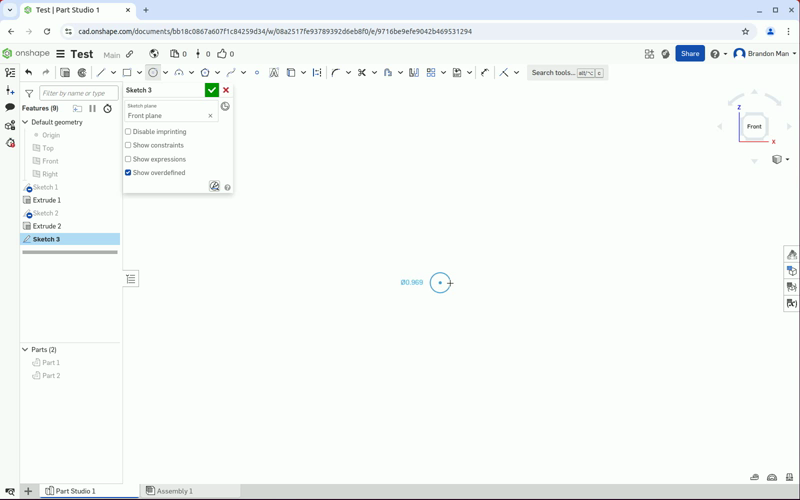
scroll(6)
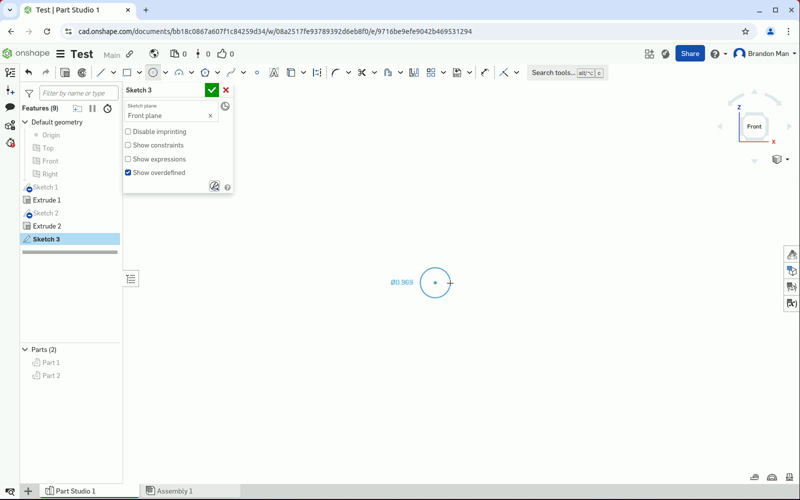
scroll(6)
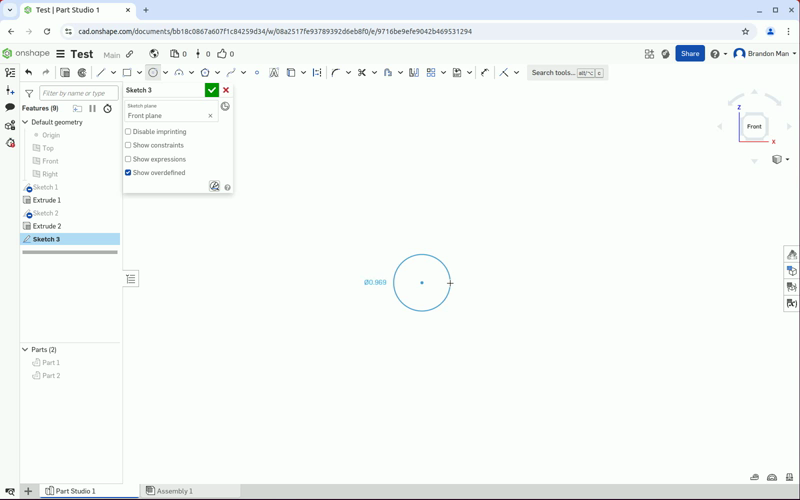
click(450, 282)
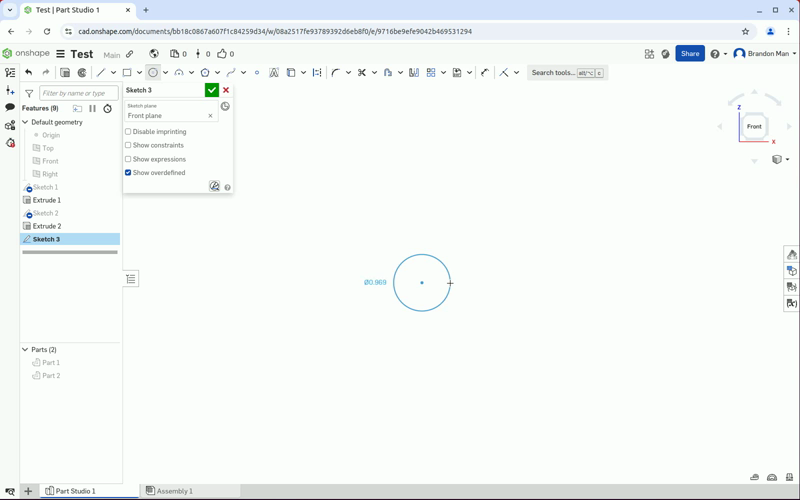
scroll(-6)
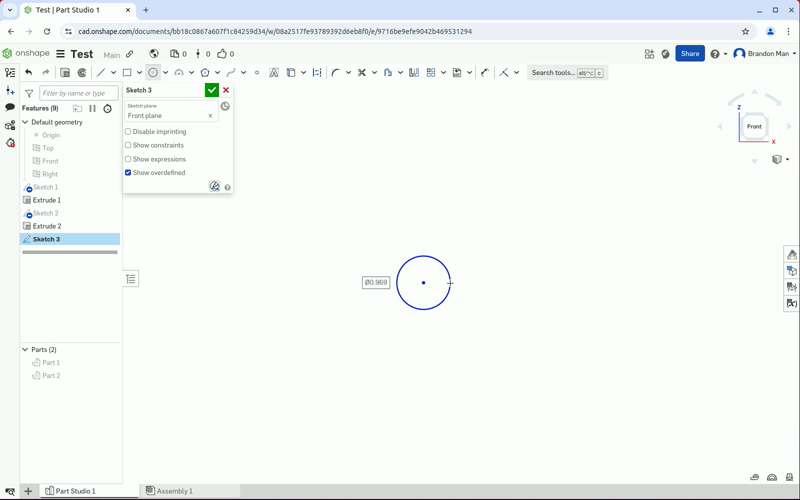
scroll(-6)
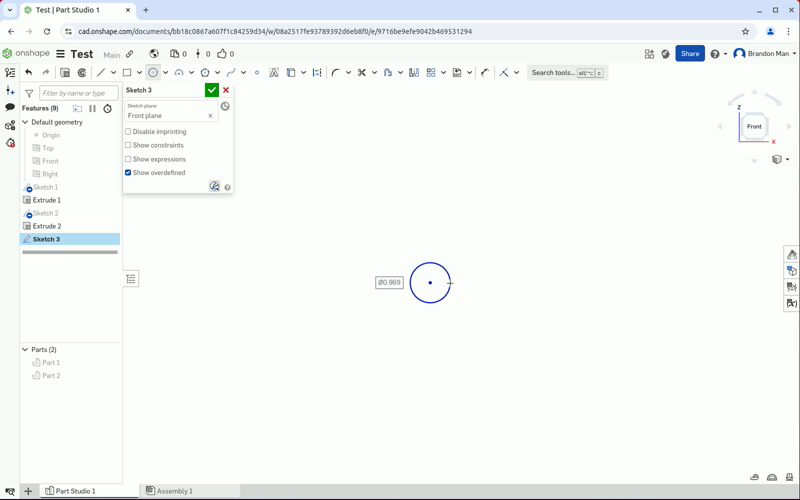
scroll(-6)
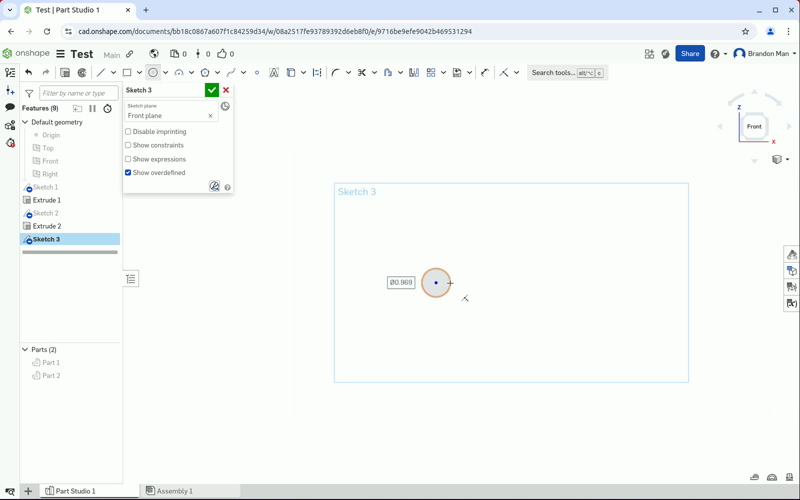
scroll(-6)
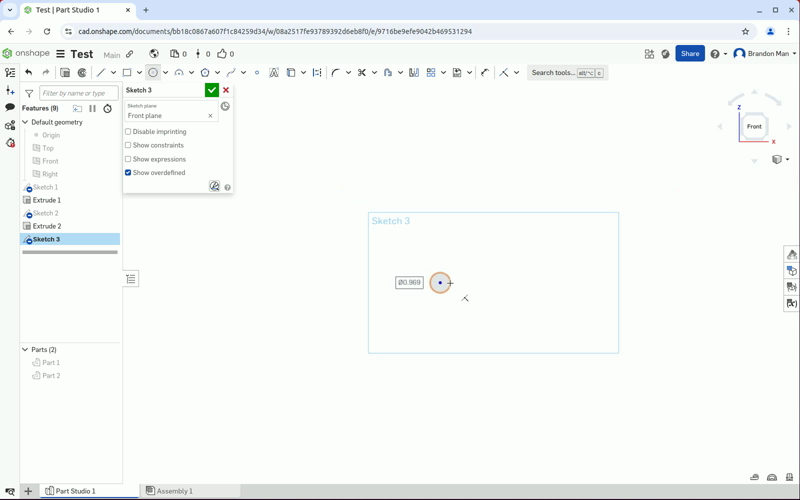
scroll(-6)
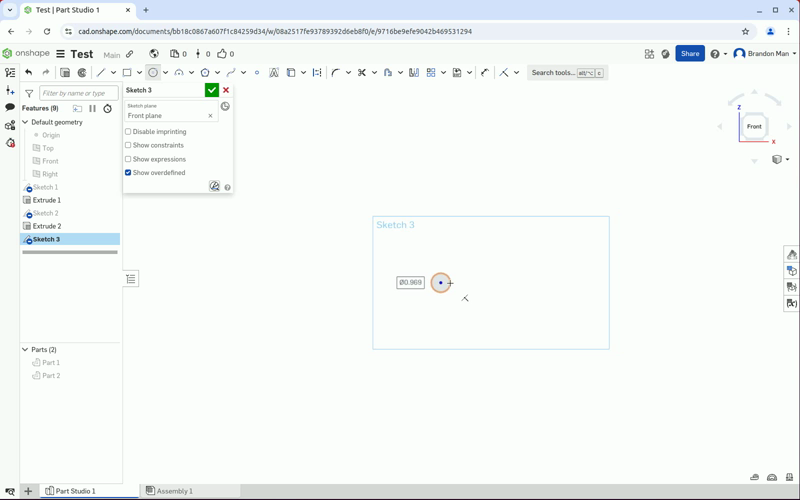
scroll(-6)
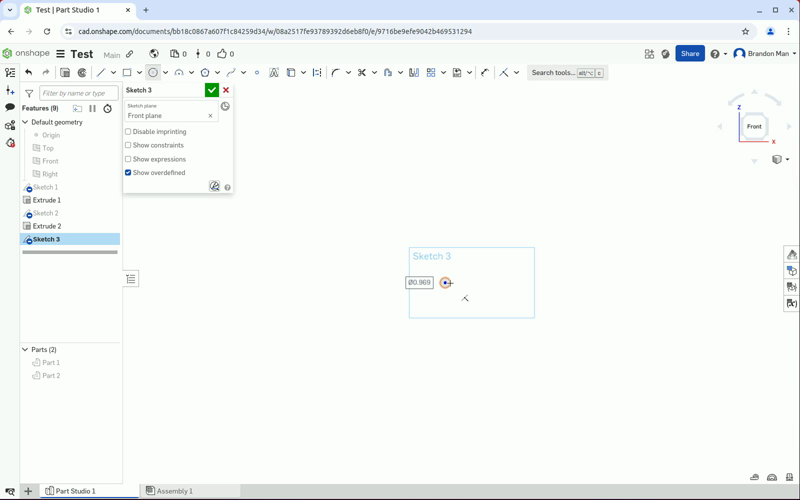
scroll(-6)
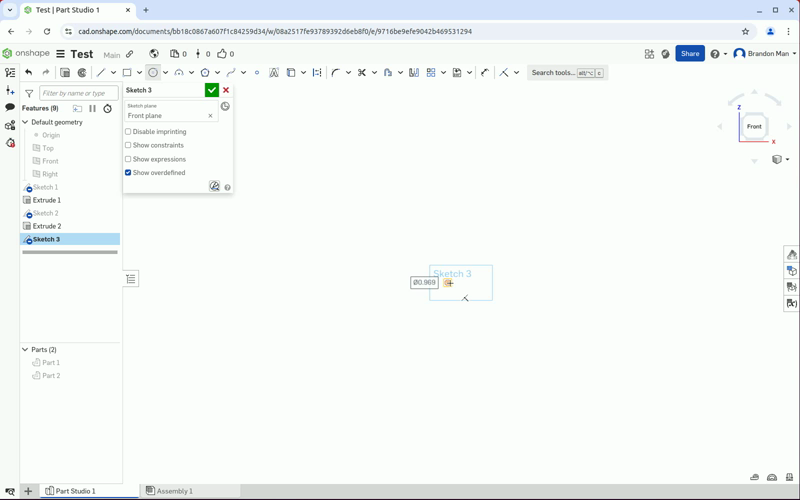
key(esc)
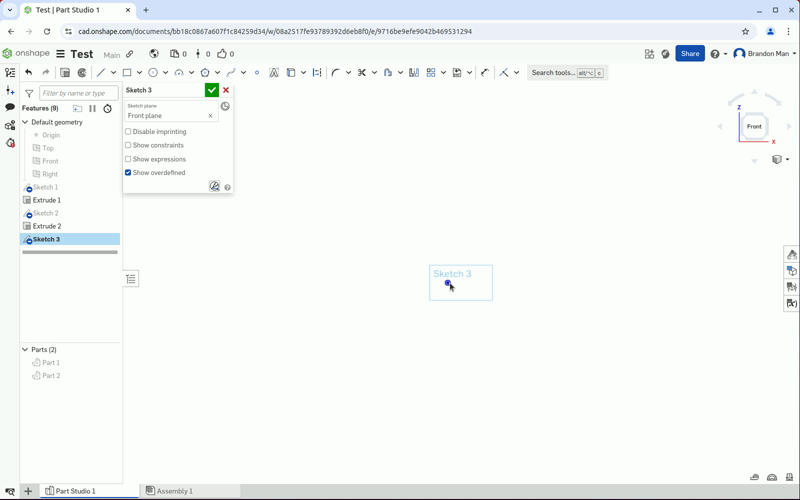
mouse_move(447, 283)
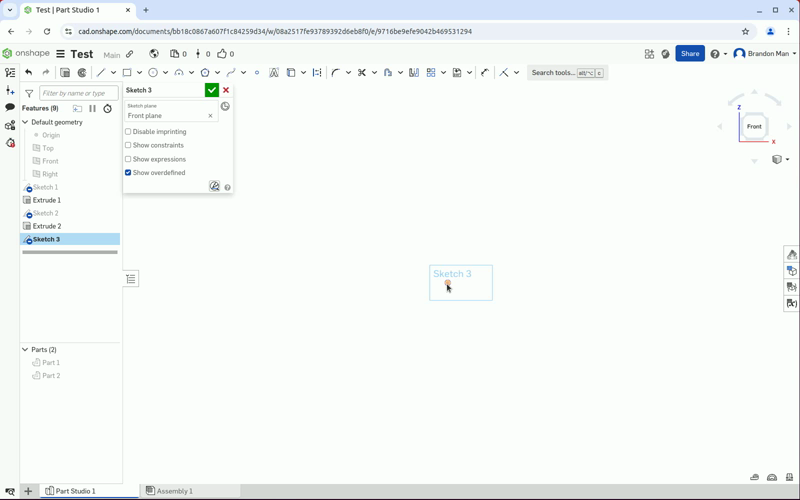
scroll(6)
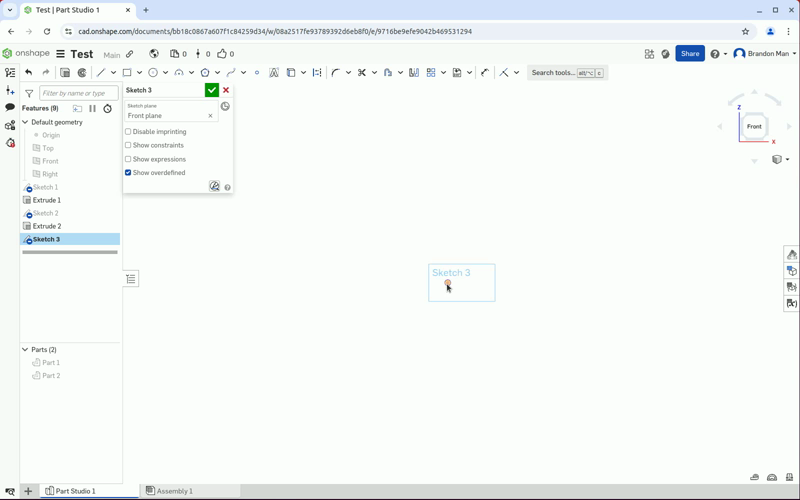
scroll(6)
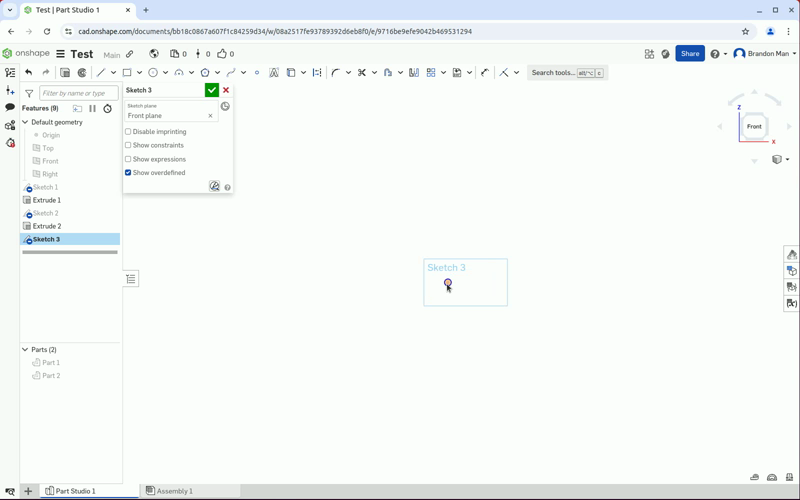
scroll(6)
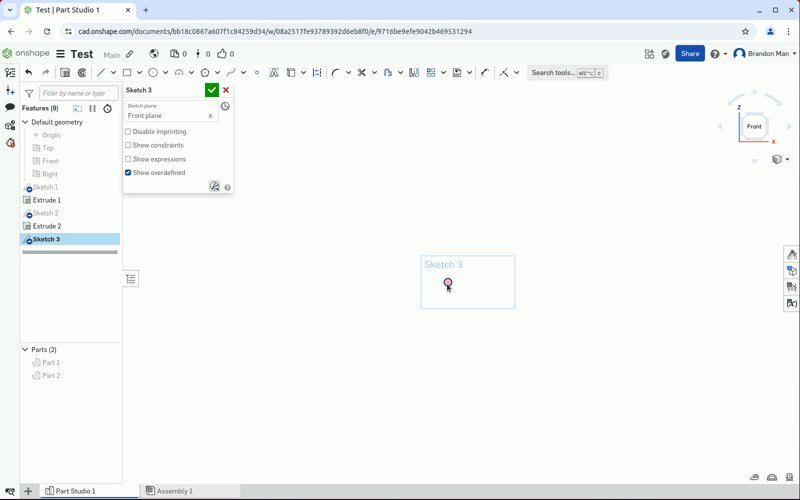
scroll(6)
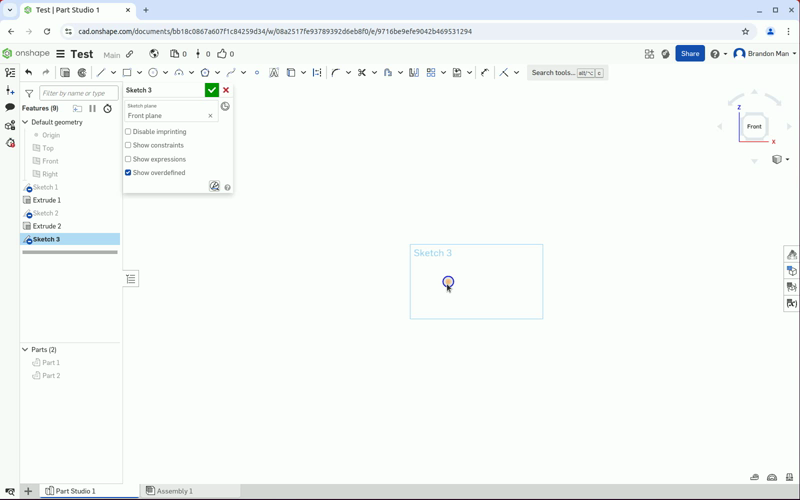
scroll(6)
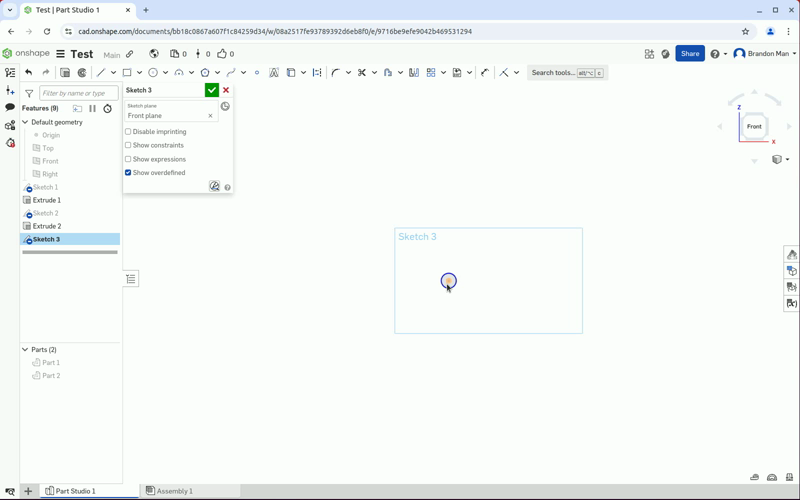
scroll(6)
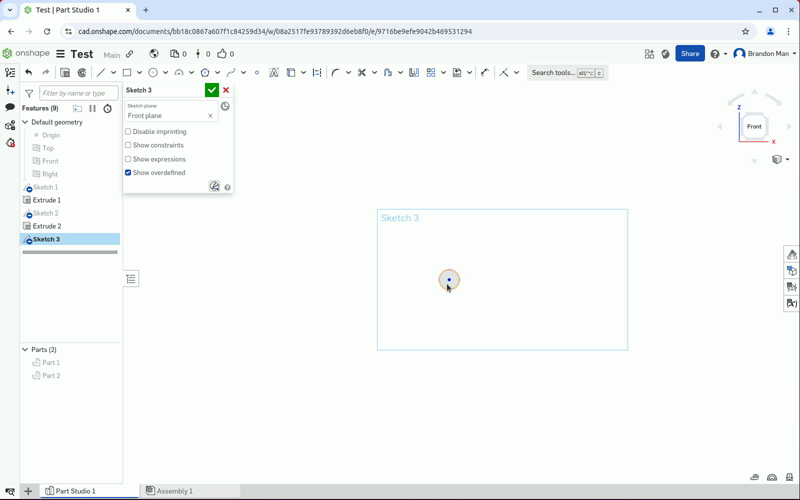
scroll(6)
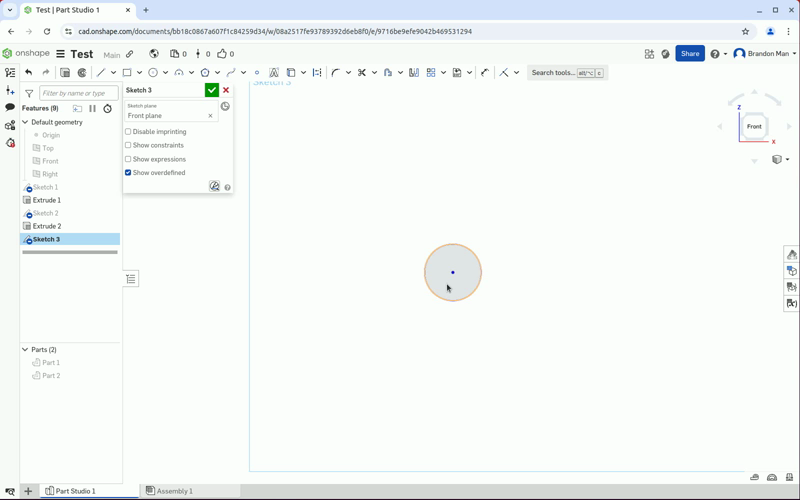
click(447, 283)
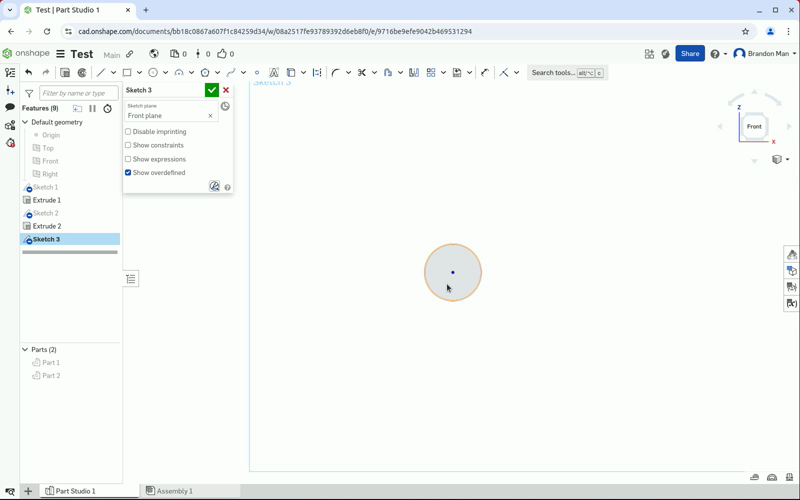
scroll(-6)
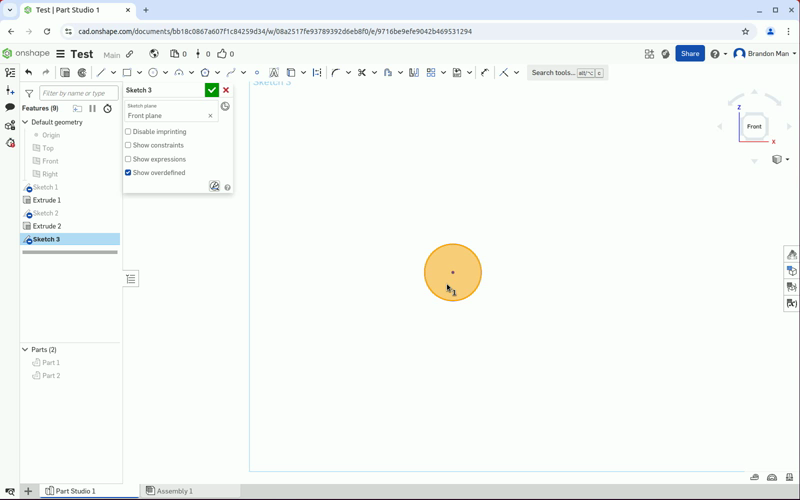
scroll(-6)
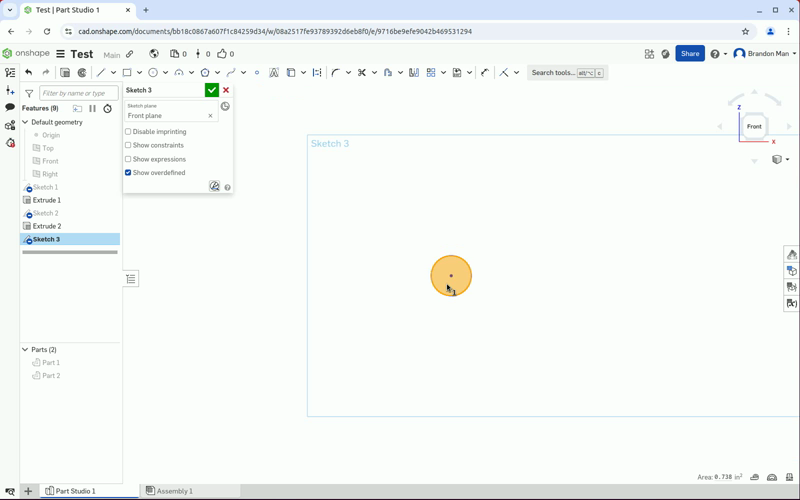
scroll(-6)
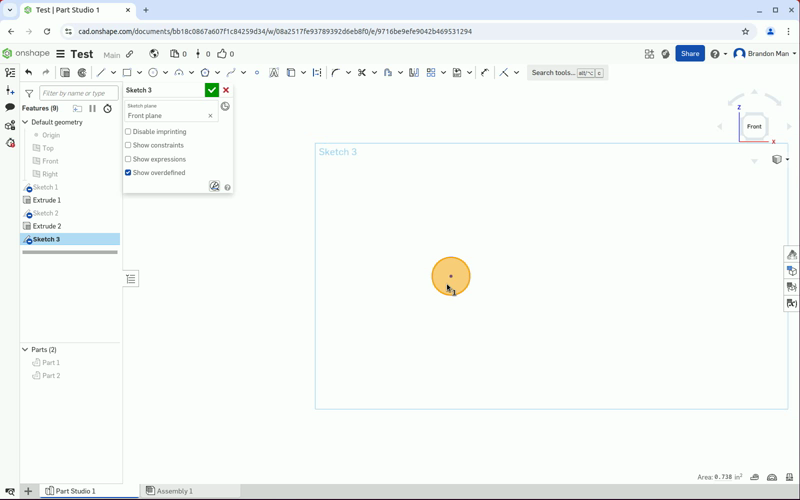
scroll(-6)
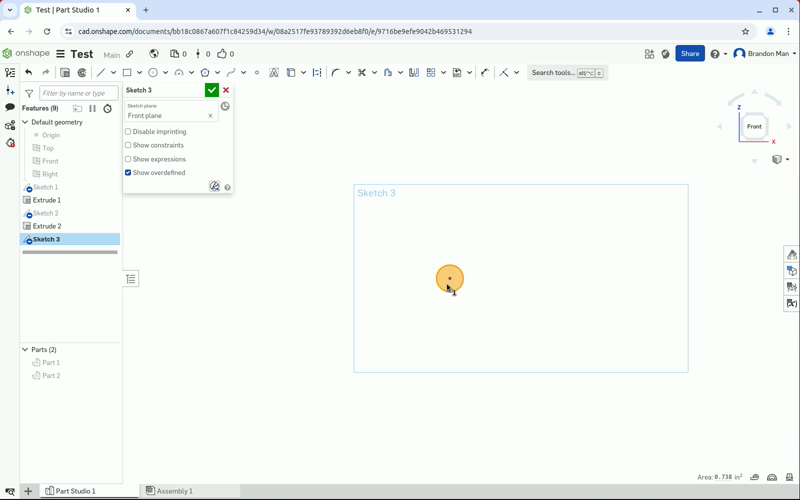
scroll(-6)
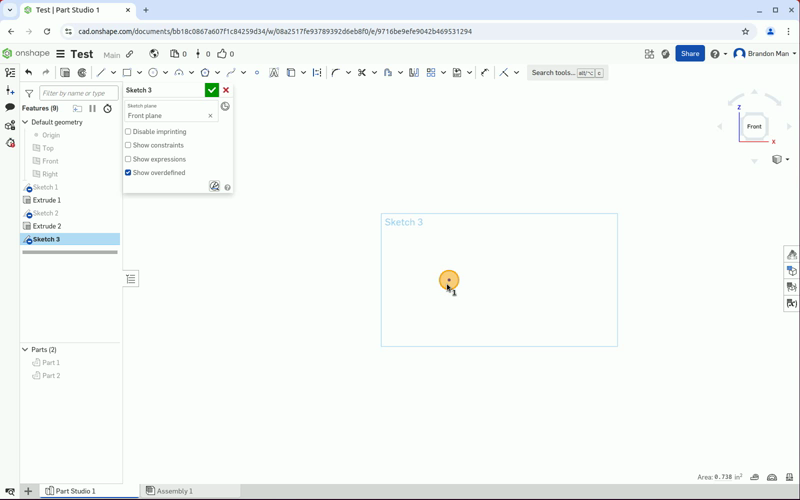
scroll(-6)
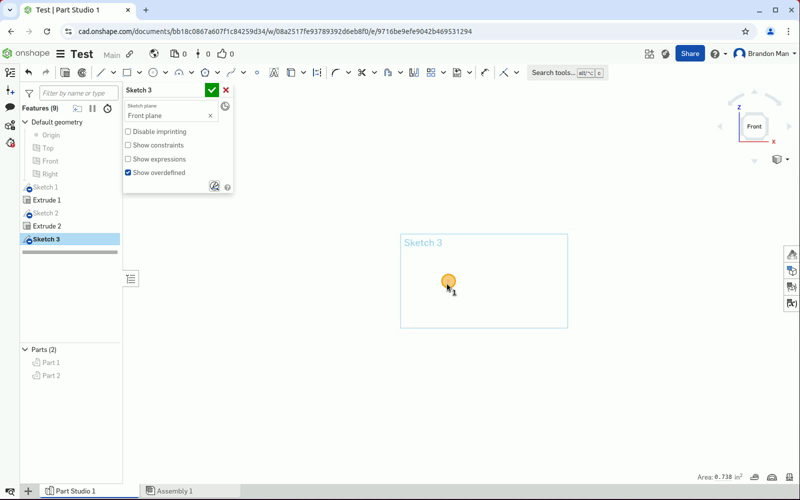
scroll(-6)
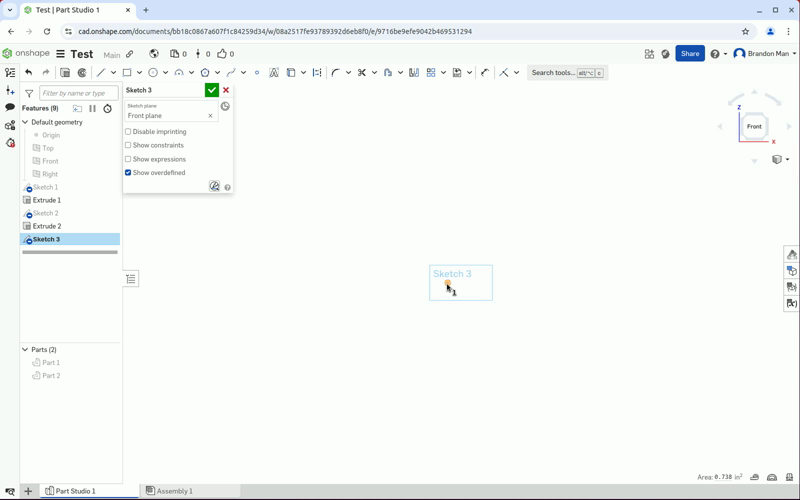
mouse_move(73, 352)
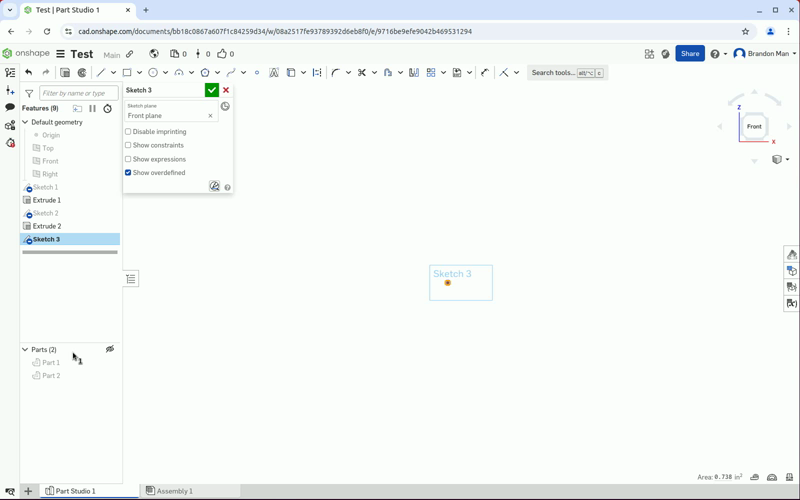
key(shift+y)
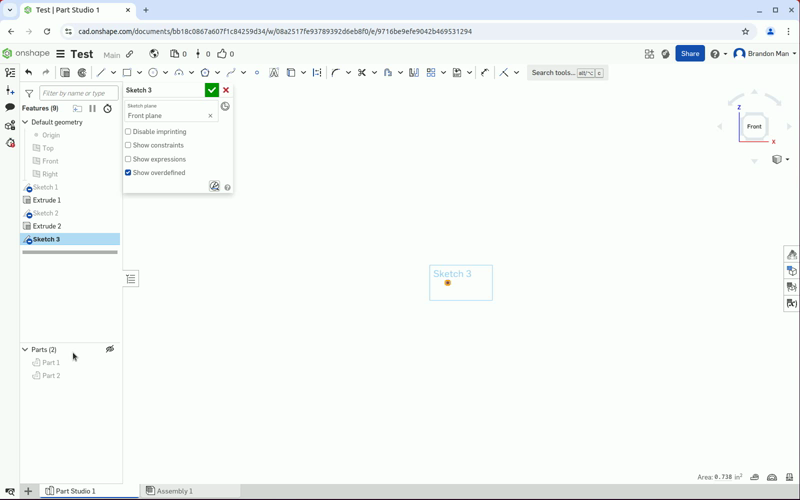
key(shift+e)
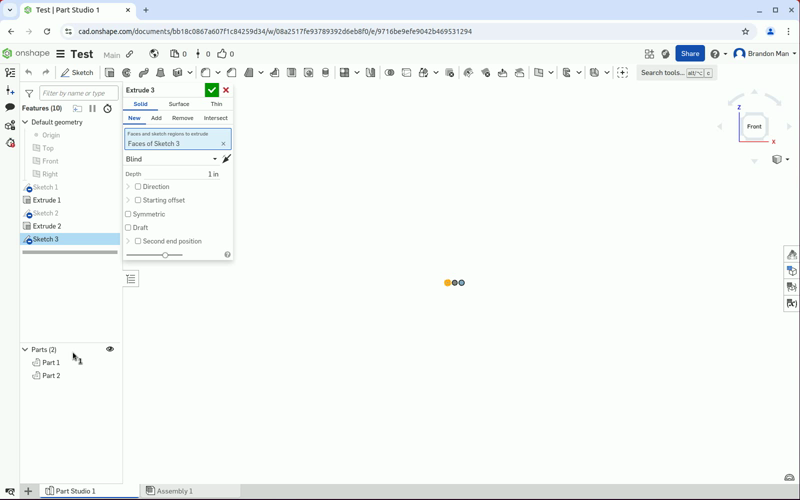
mouse_move(143, 106)
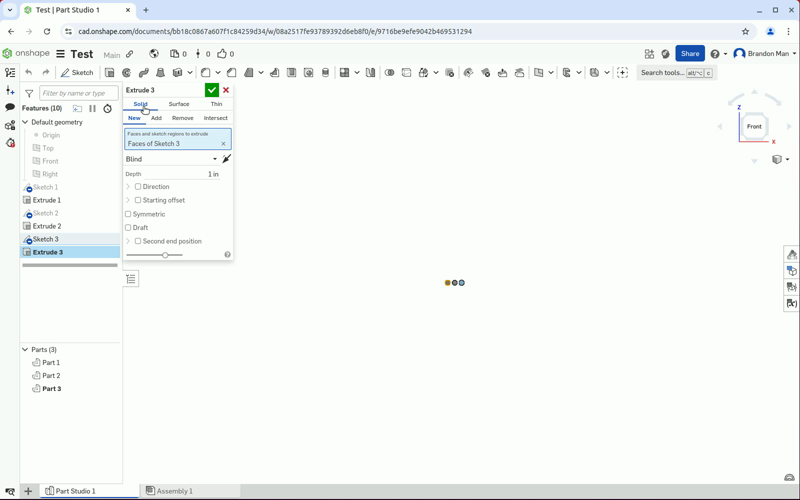
click(143, 106)
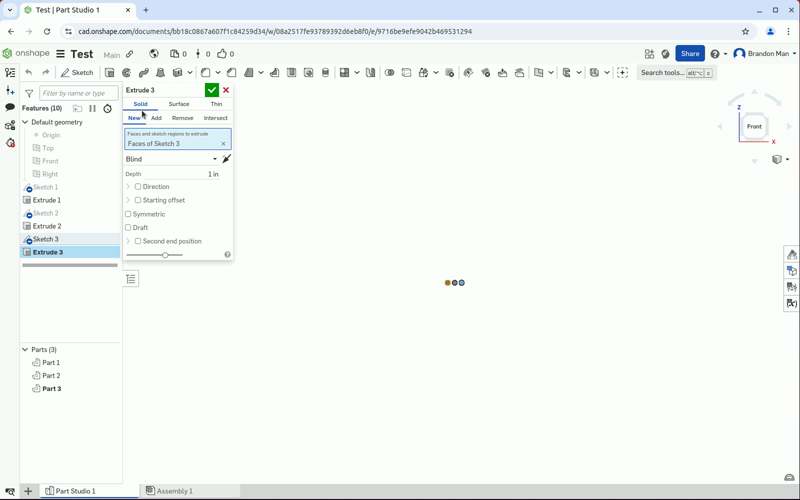
mouse_move(137, 120)
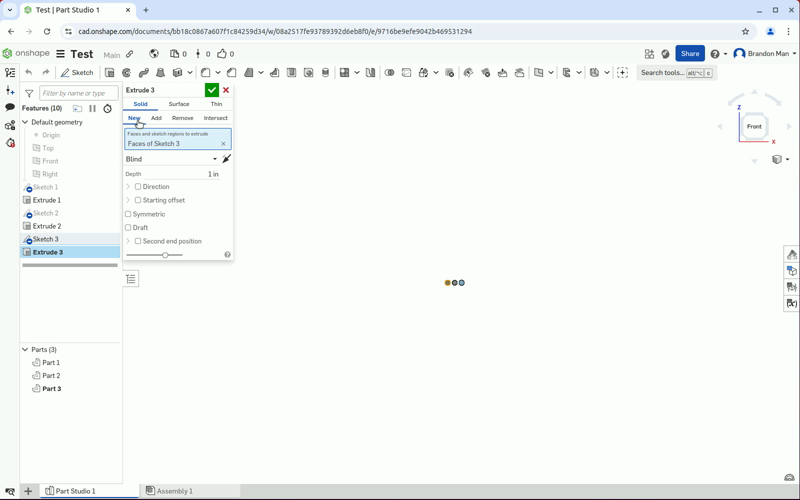
click(137, 120)
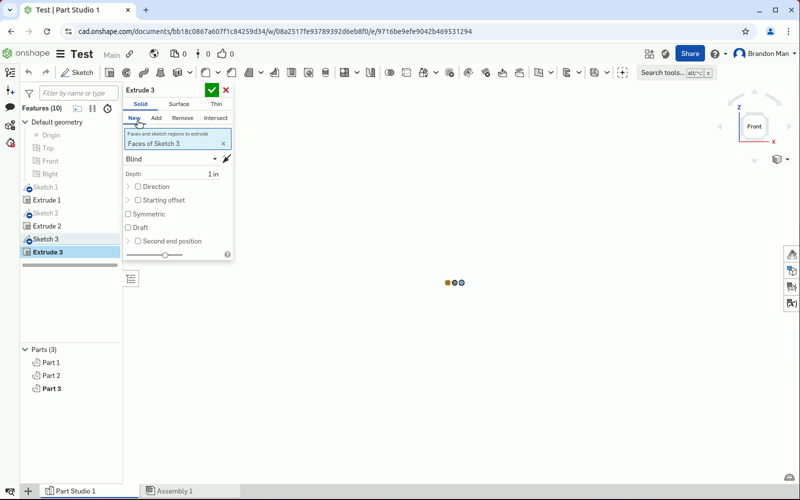
key(tab, 4)
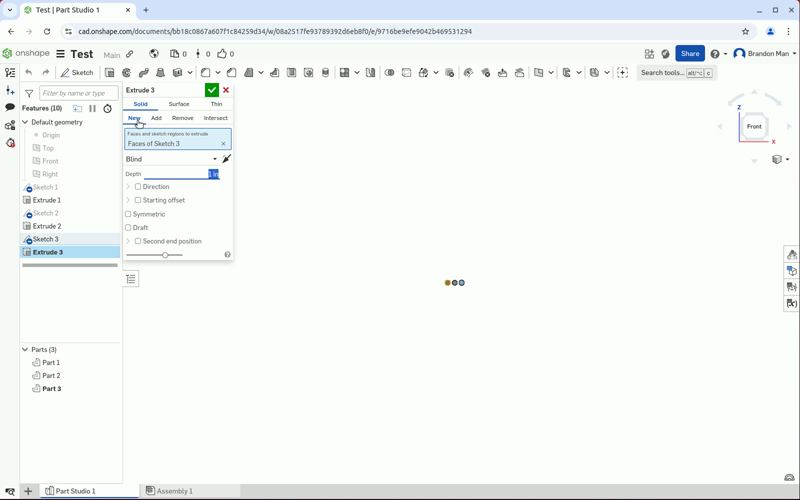
text(46.216)
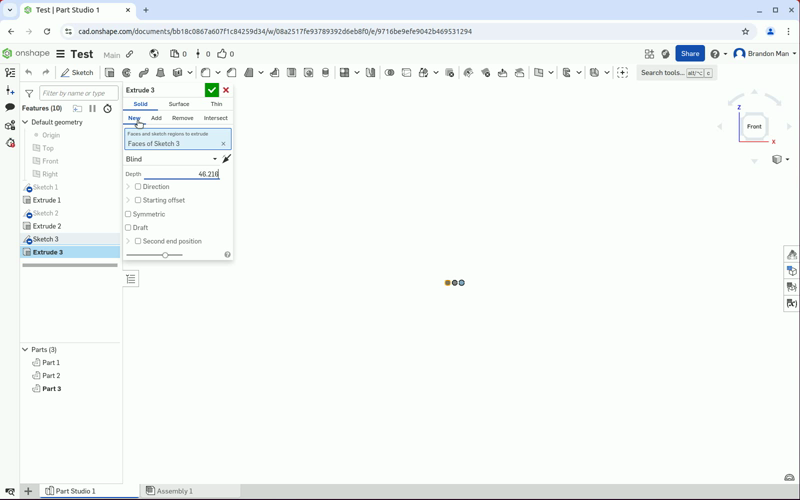
key(tab, 3)
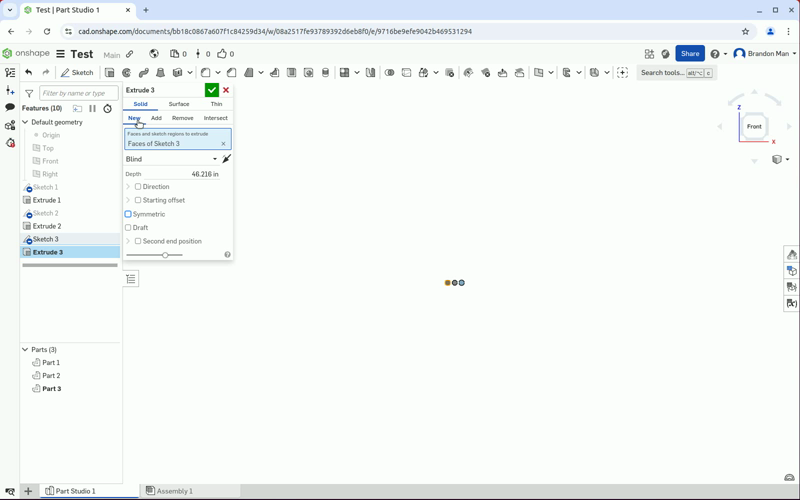
key(space)
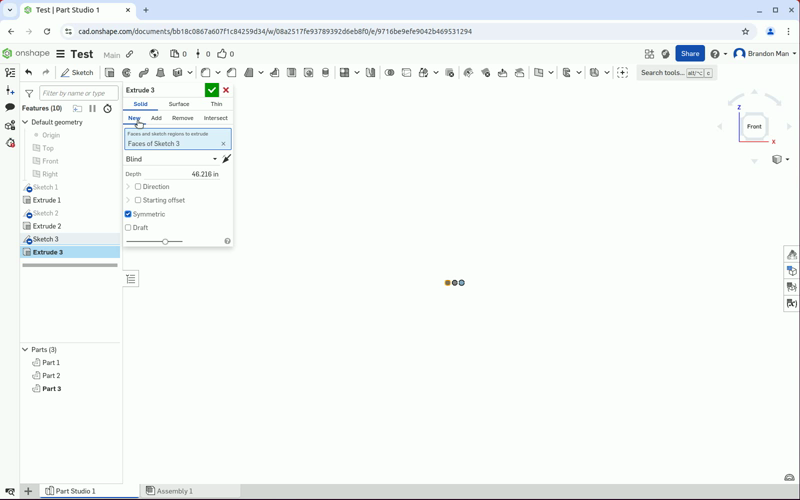
key(enter)
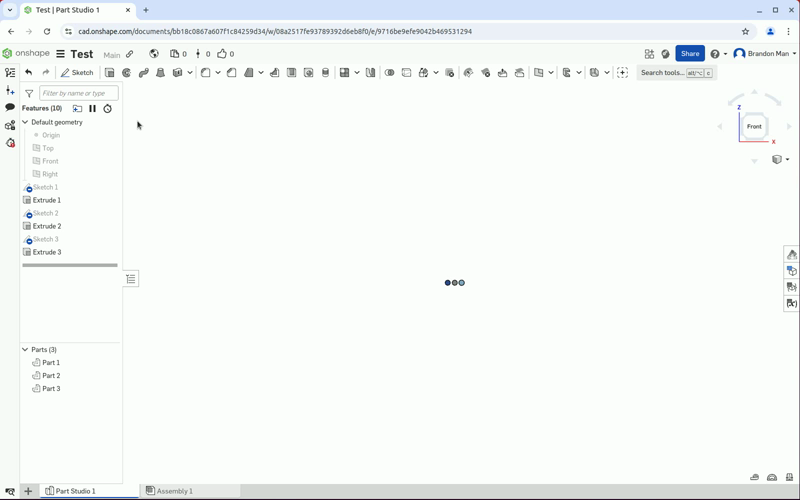
key(shift+h)
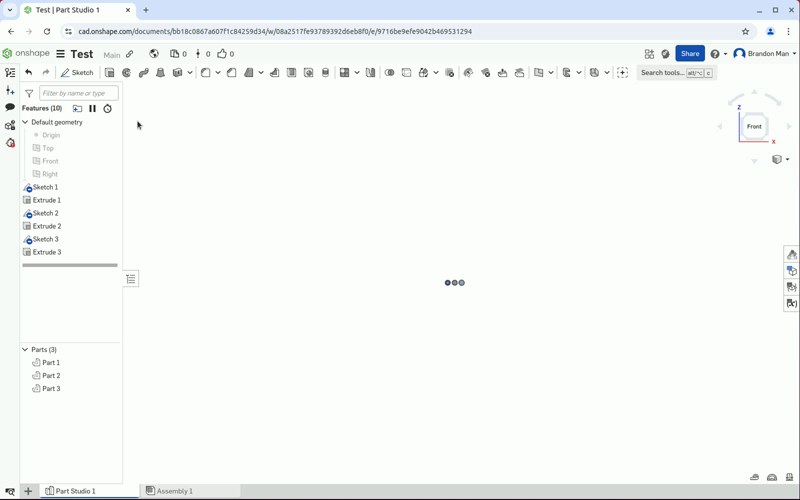
key(shift+h)
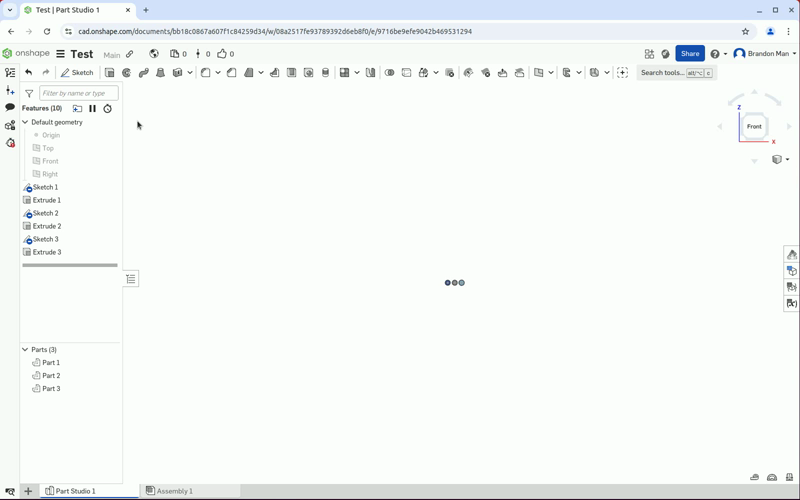
key(shift+7)
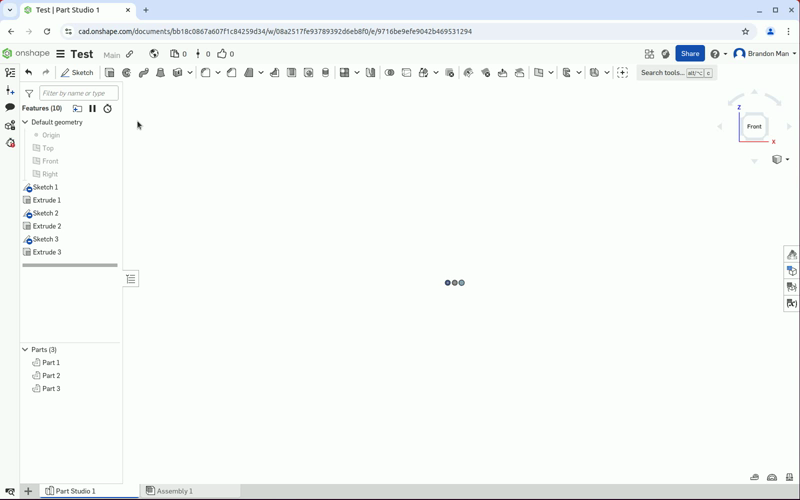
key(left, 2)
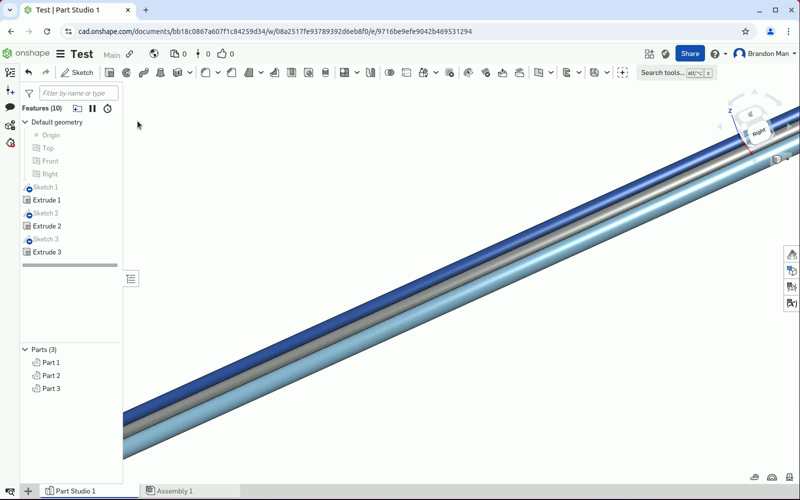
key(down, 2)
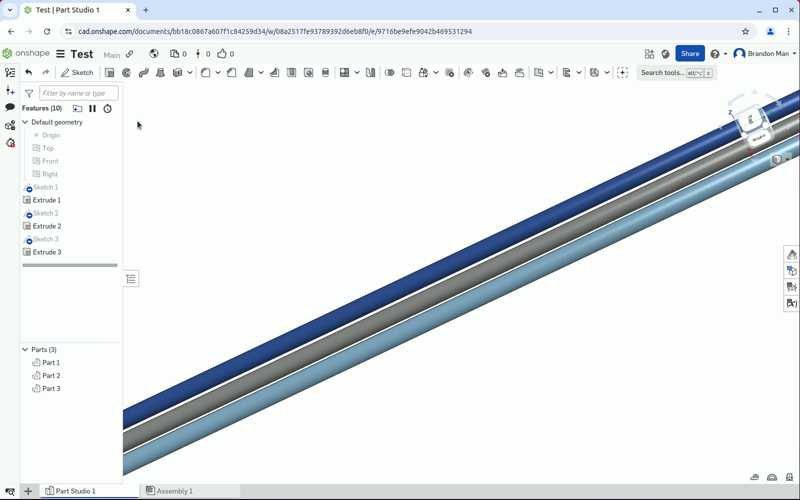
key(up, 2)
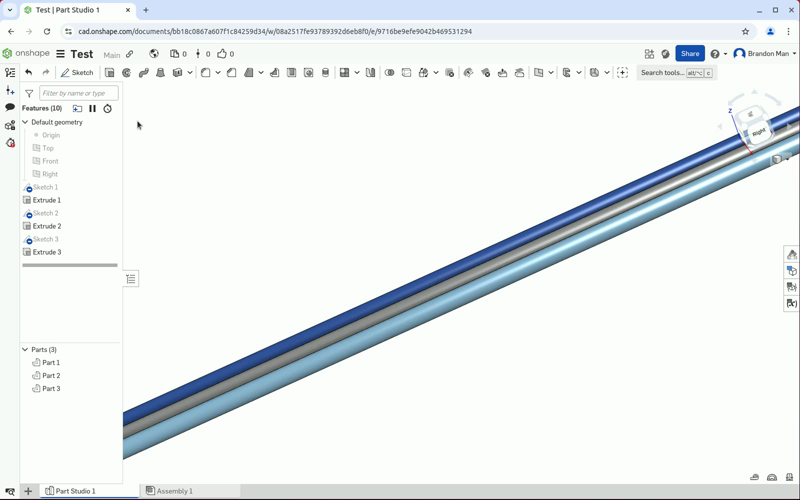
key(right, 2)
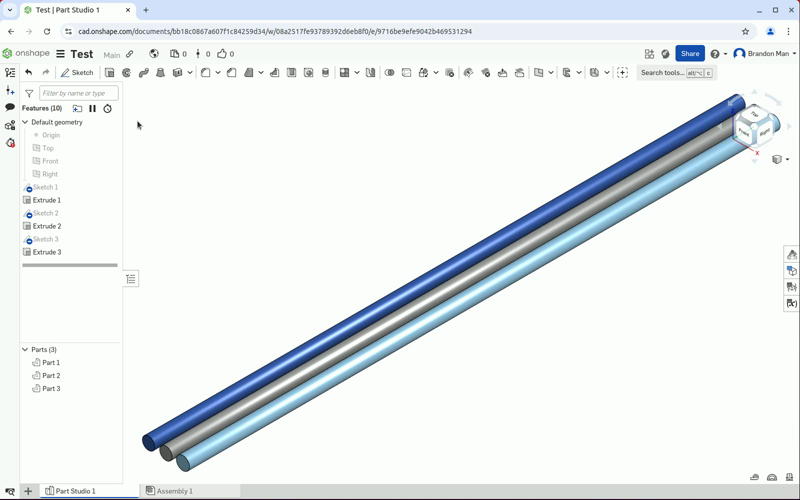
mouse_move(73, 189)
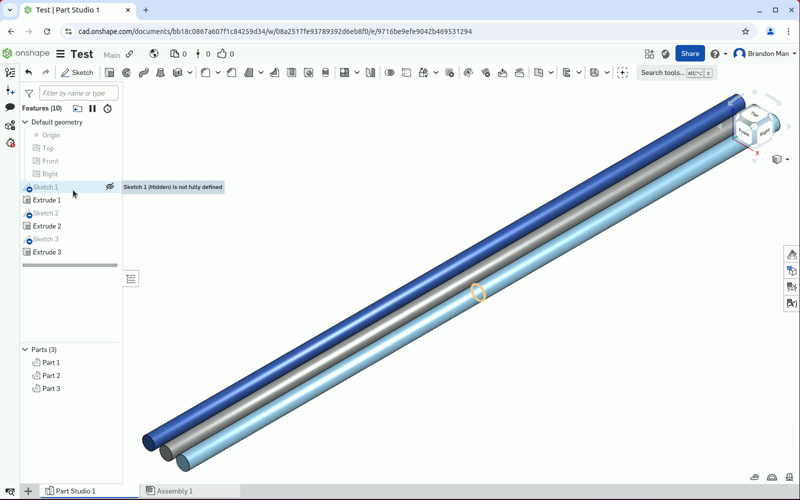
click(73, 189)